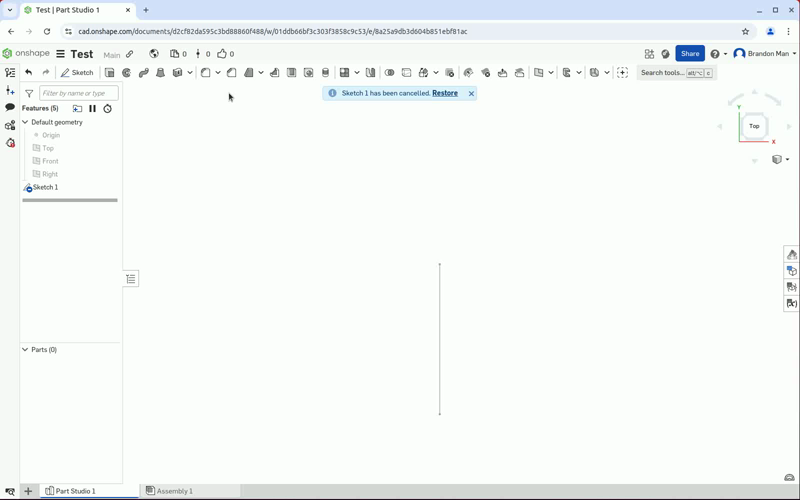
key(shift+h)
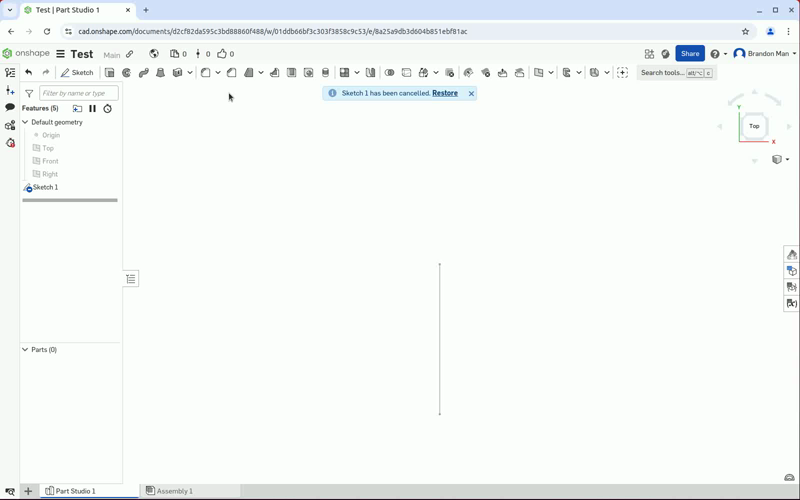
key(shift+s)
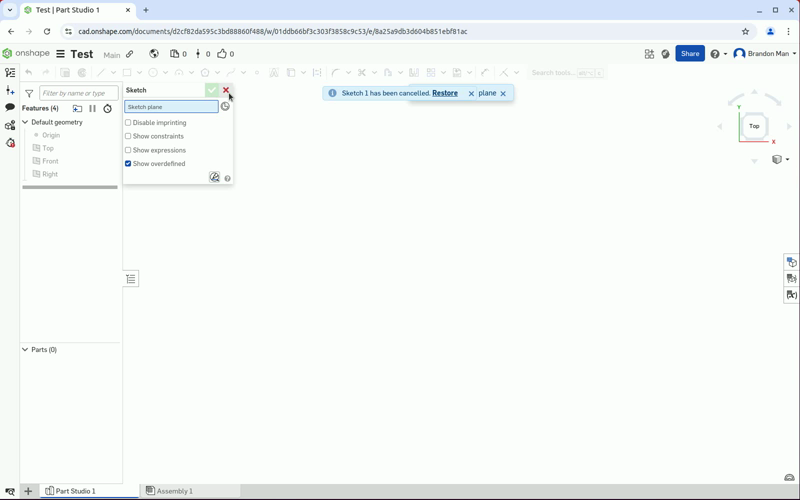
mouse_move(73, 150)
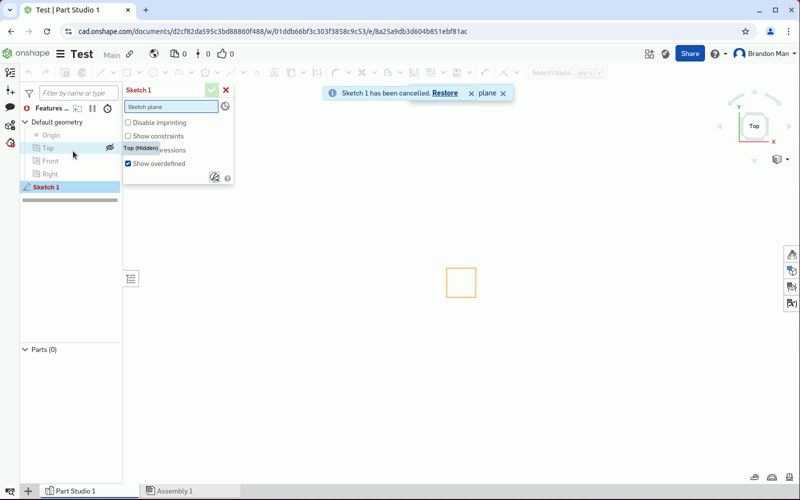
click(73, 150)
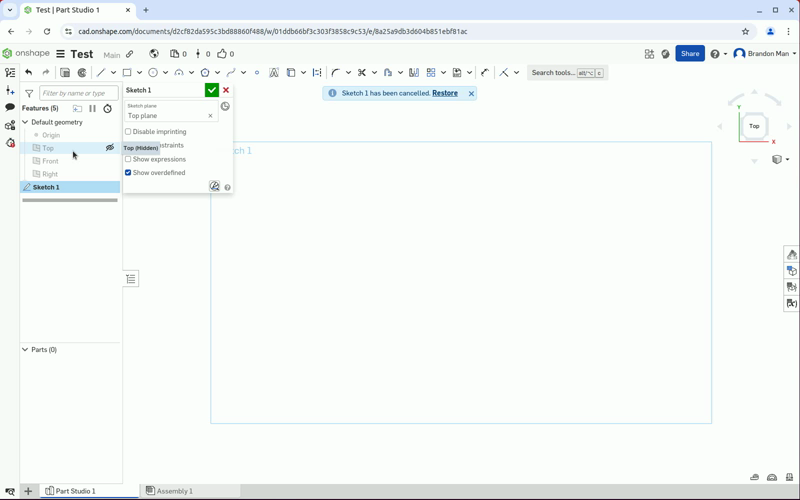
mouse_move(73, 352)
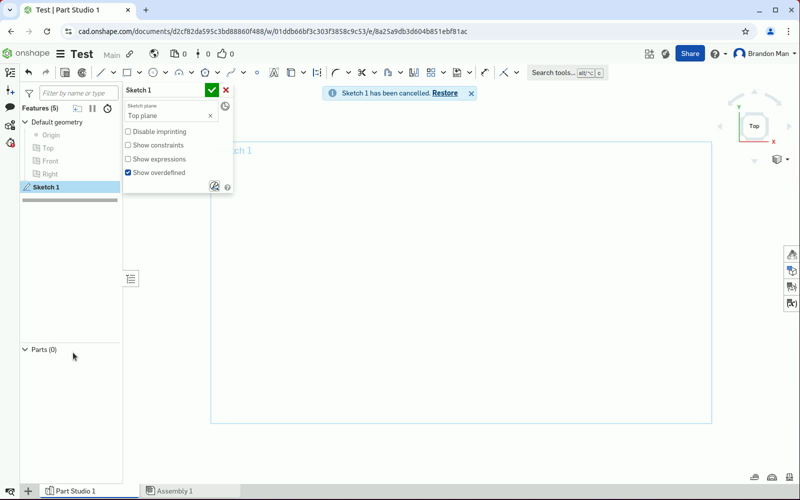
key(y)
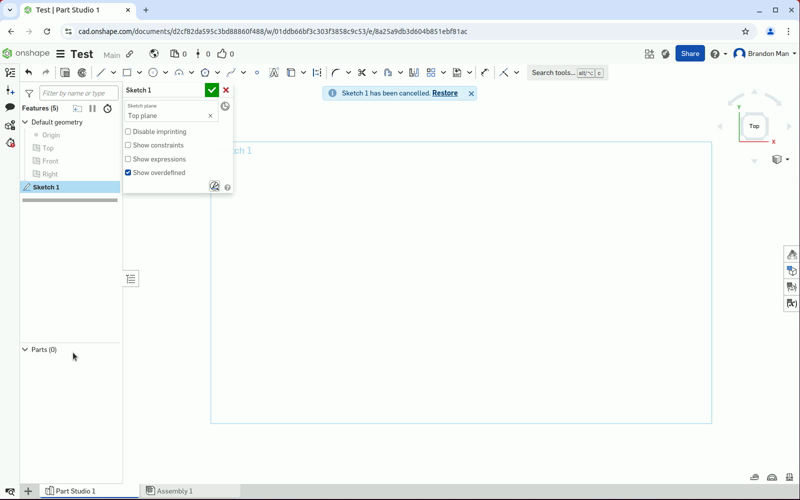
key(l)
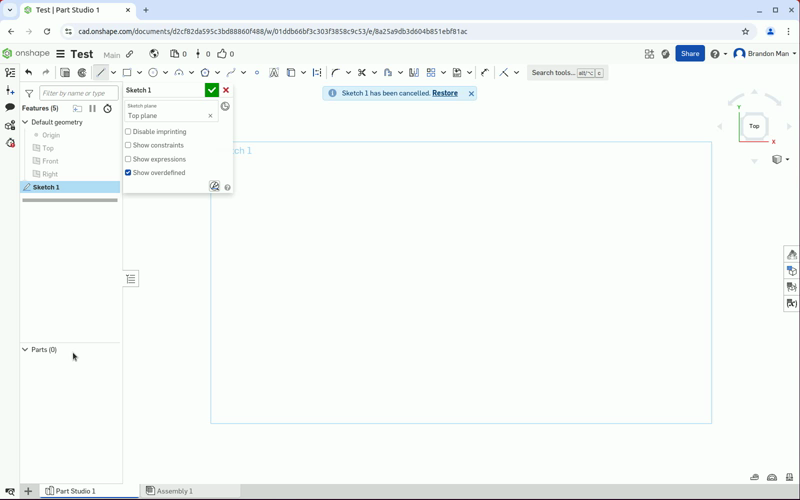
key_down(shift)
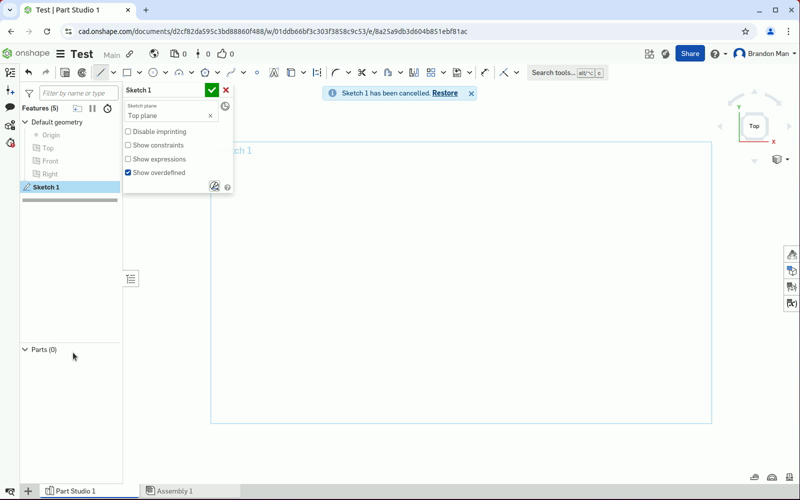
mouse_move(532, 316)
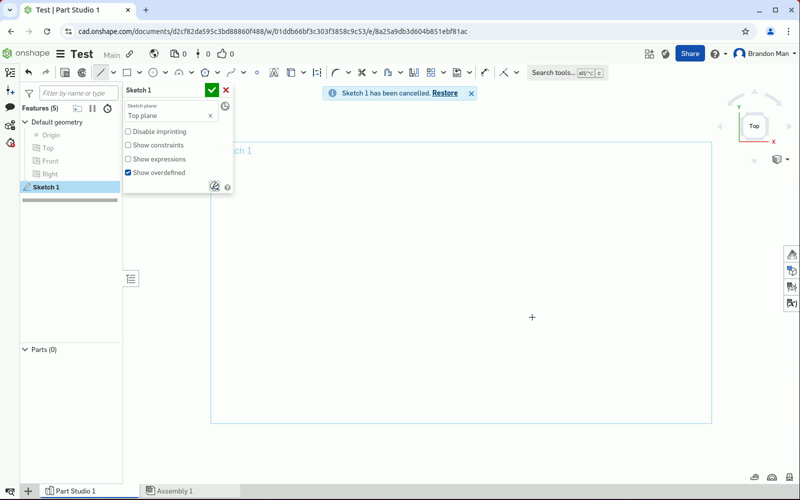
click(532, 316)
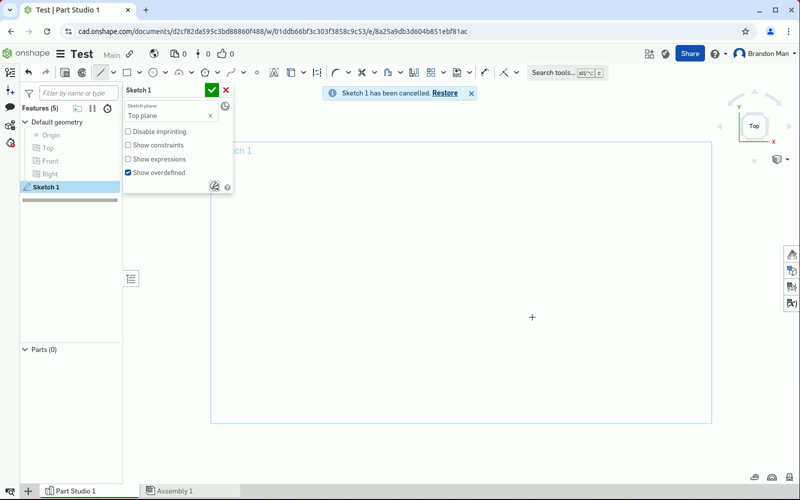
key_up(shift)
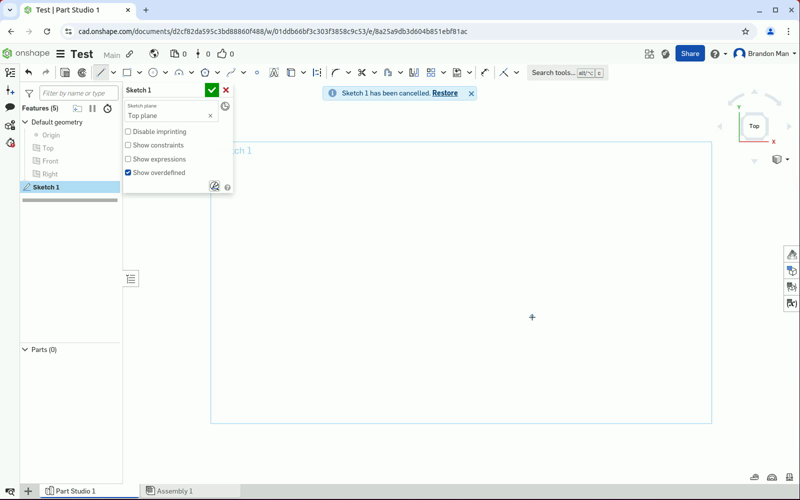
key_down(shift)
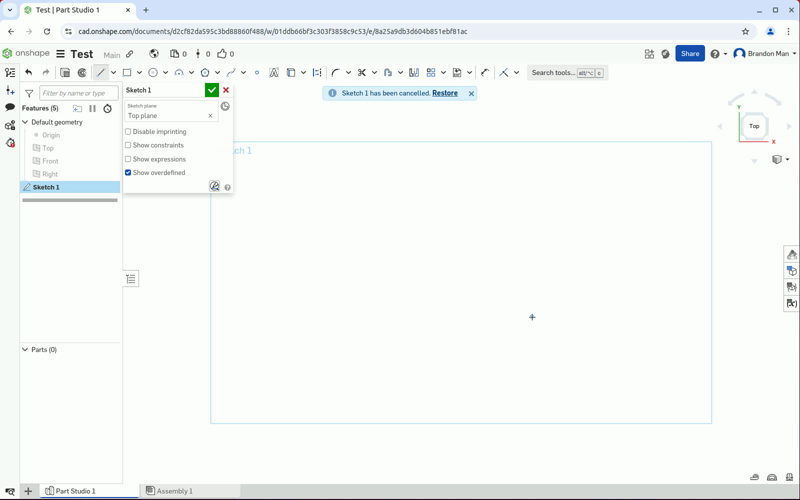
mouse_move(562, 316)
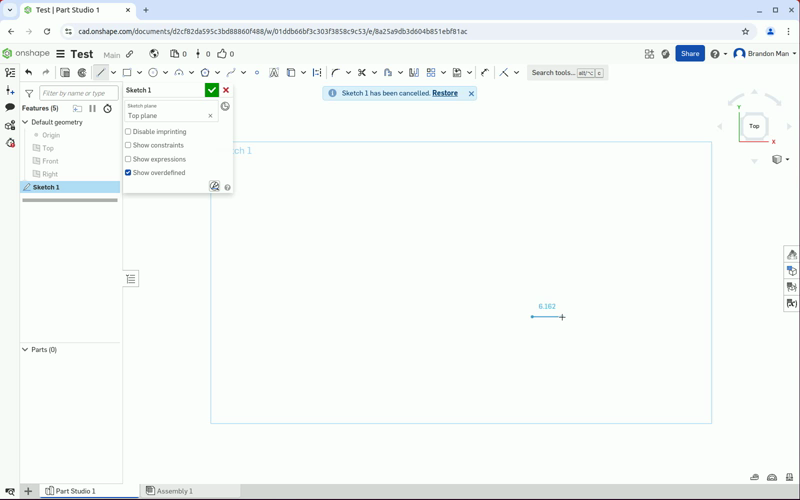
mouse_move(547, 316)
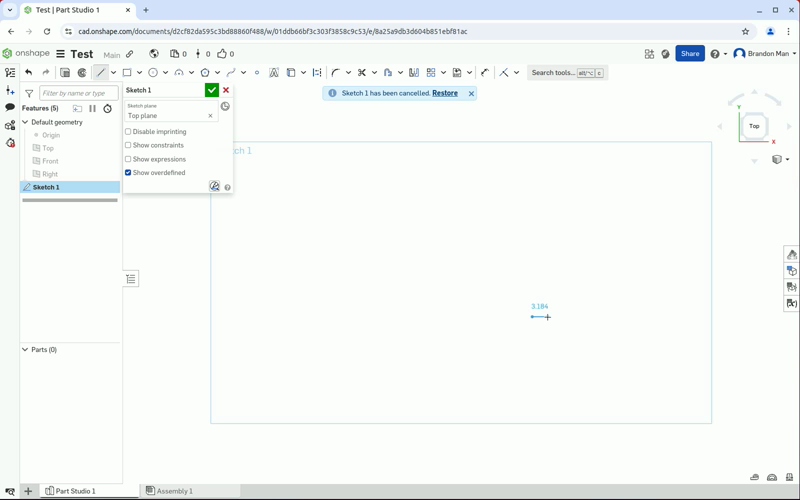
click(547, 316)
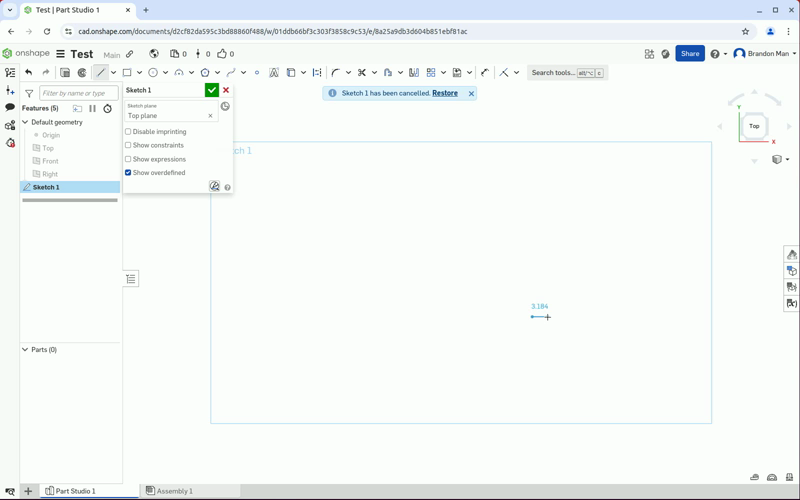
key_up(shift)
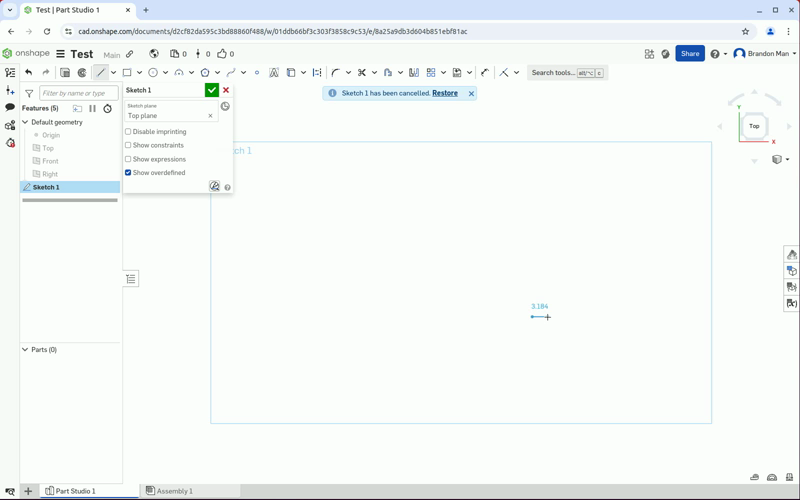
key(esc)
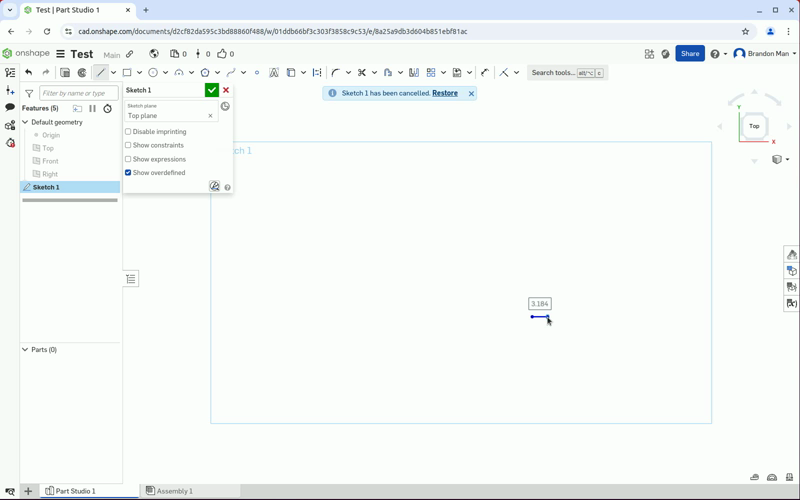
key(a)
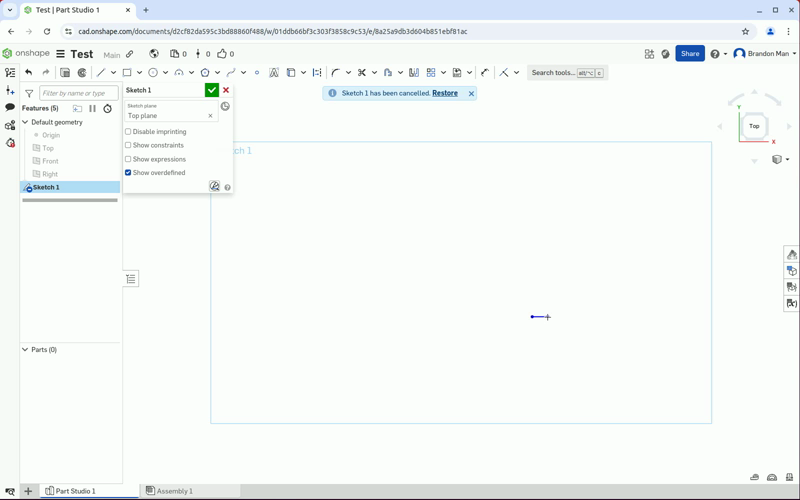
mouse_move(547, 316)
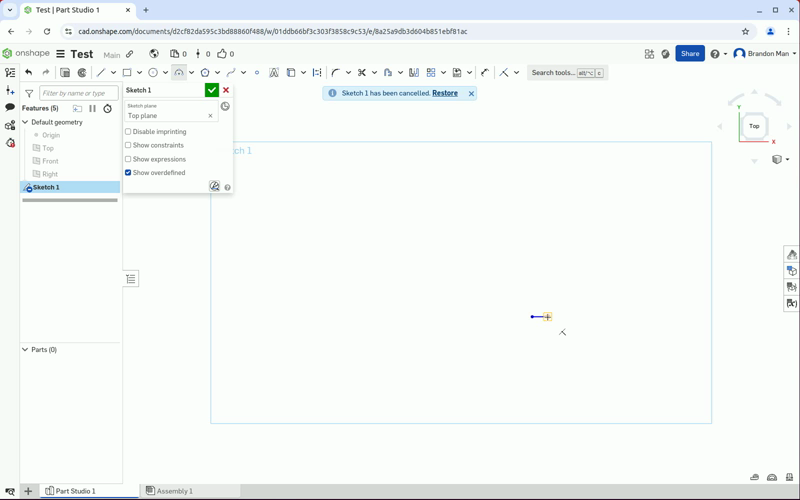
click(547, 316)
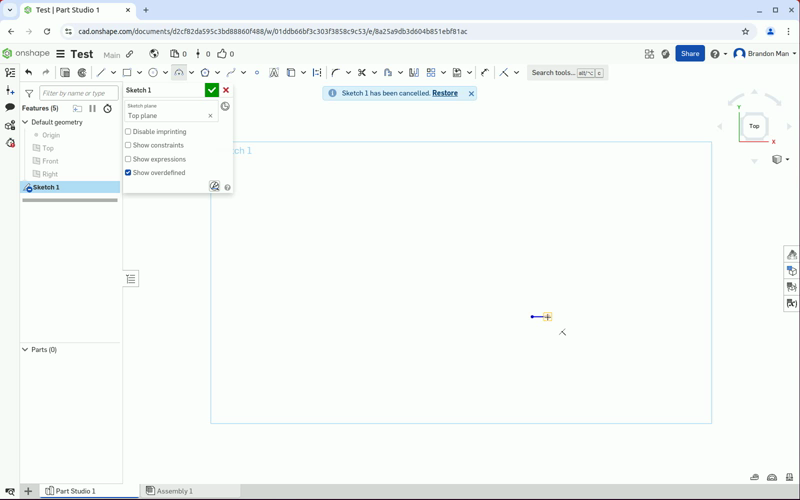
key_down(shift)
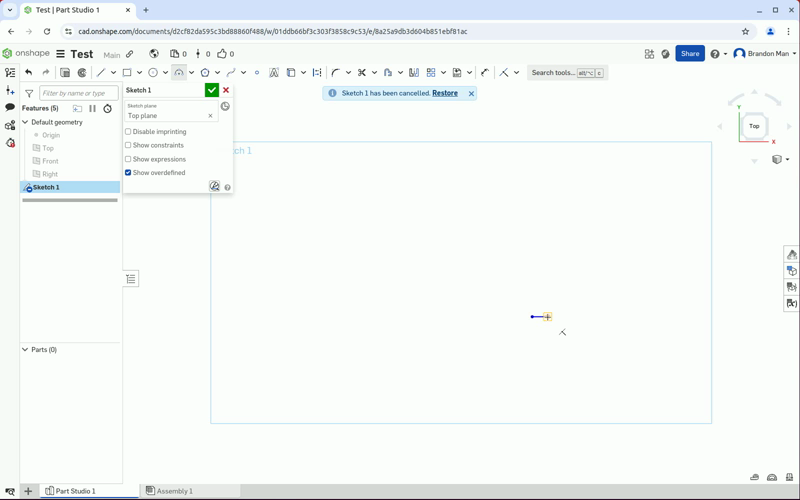
mouse_move(547, 247)
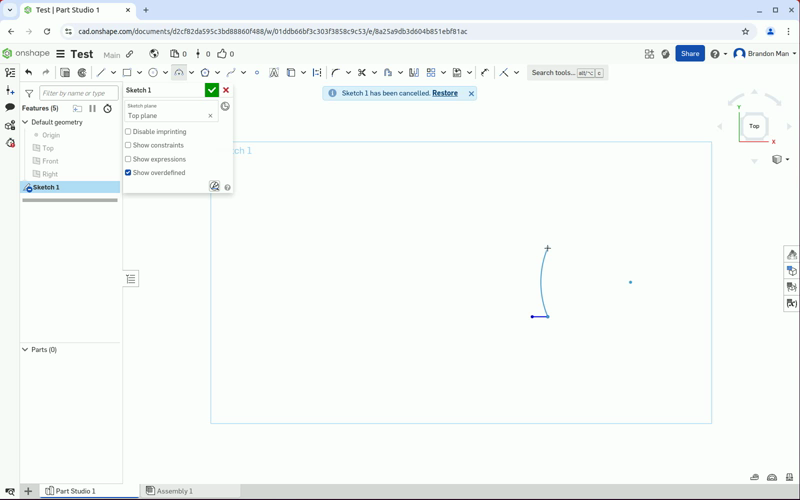
click(547, 247)
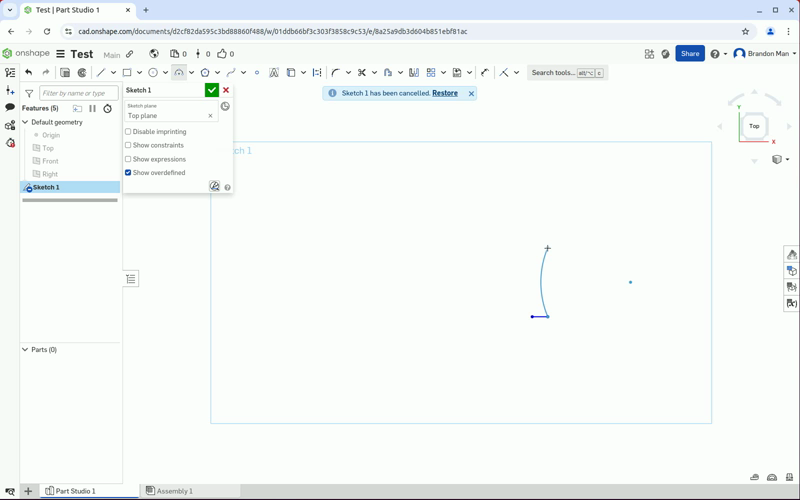
mouse_move(573, 282)
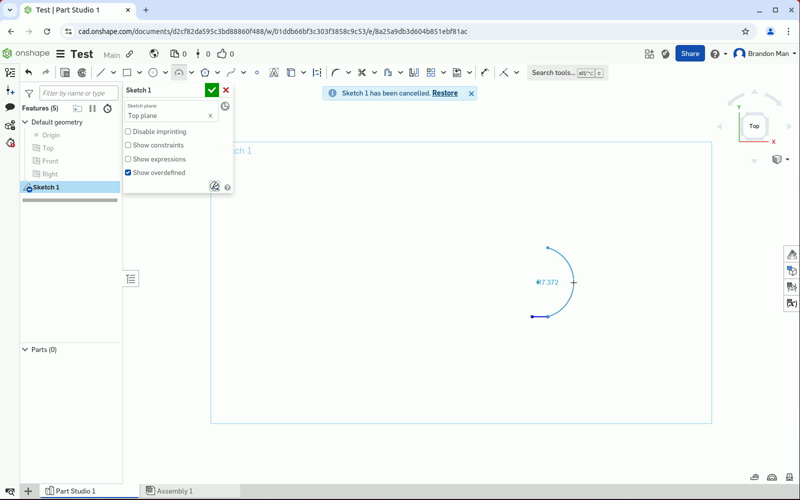
click(573, 282)
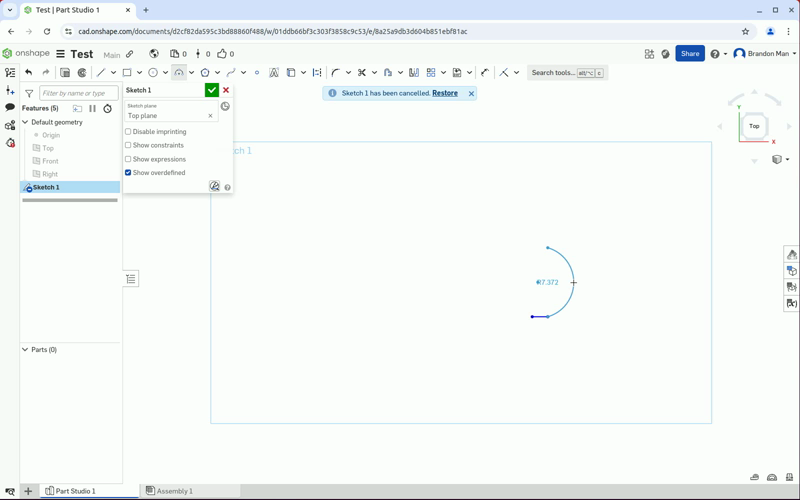
key_up(shift)
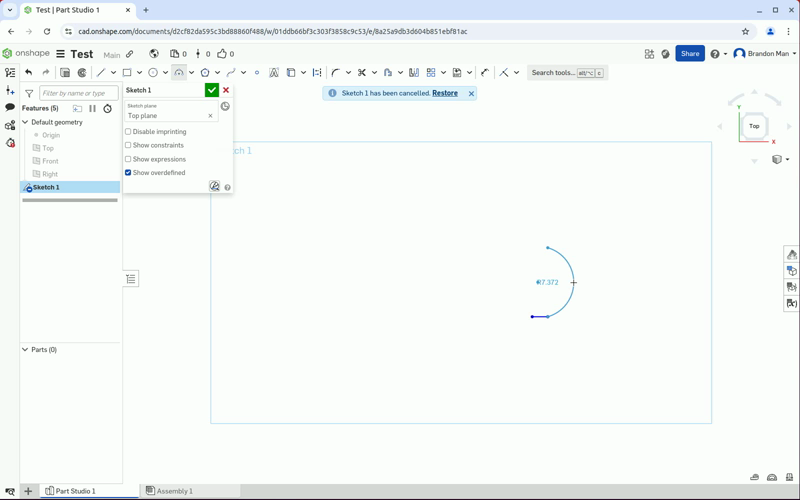
key(esc)
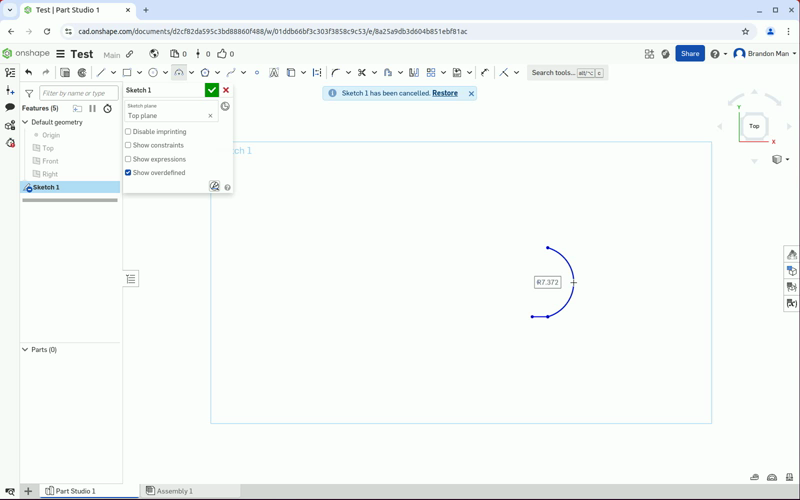
key(l)
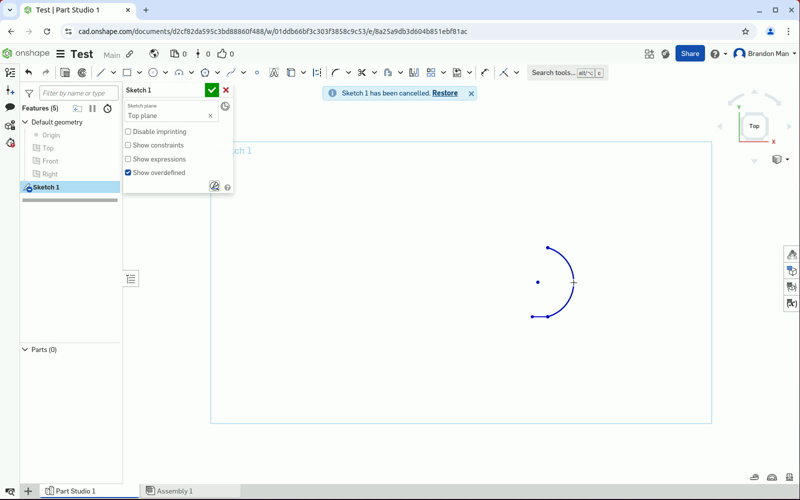
mouse_move(547, 247)
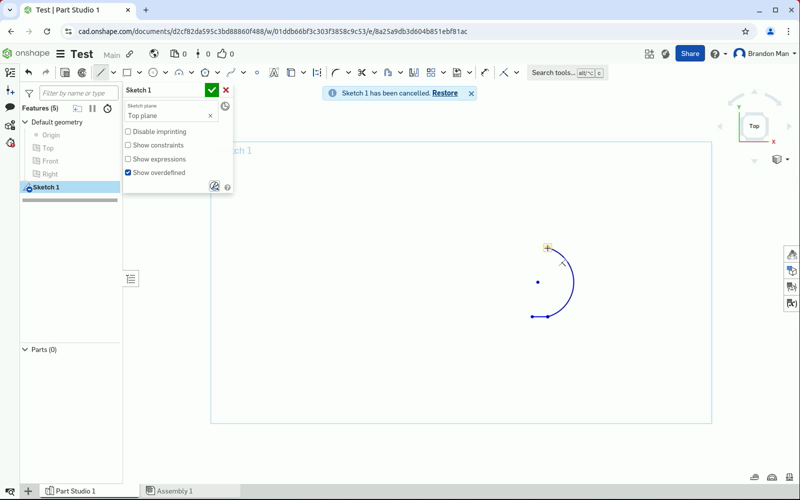
click(547, 247)
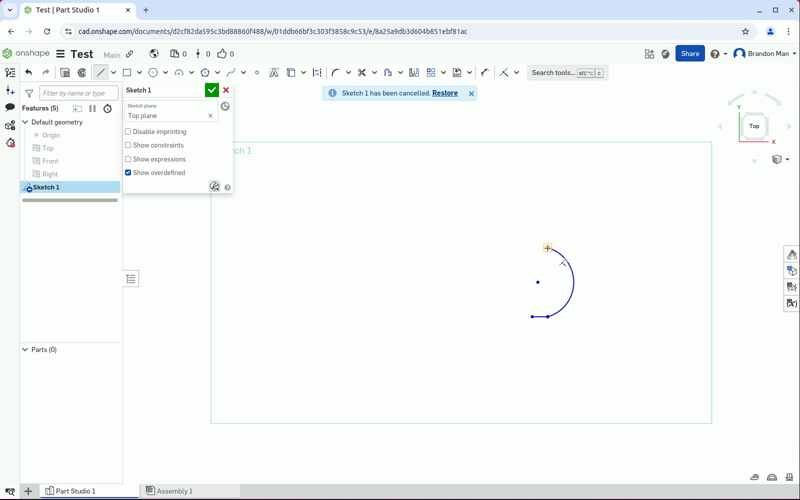
key_down(shift)
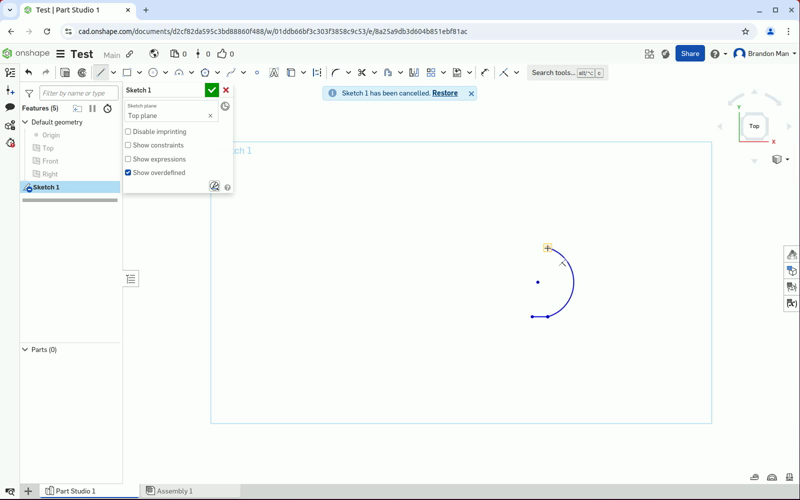
mouse_move(577, 247)
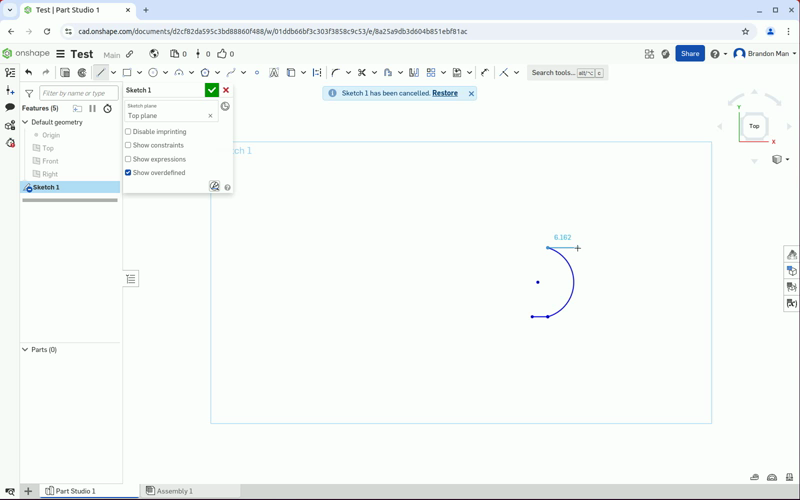
mouse_move(533, 247)
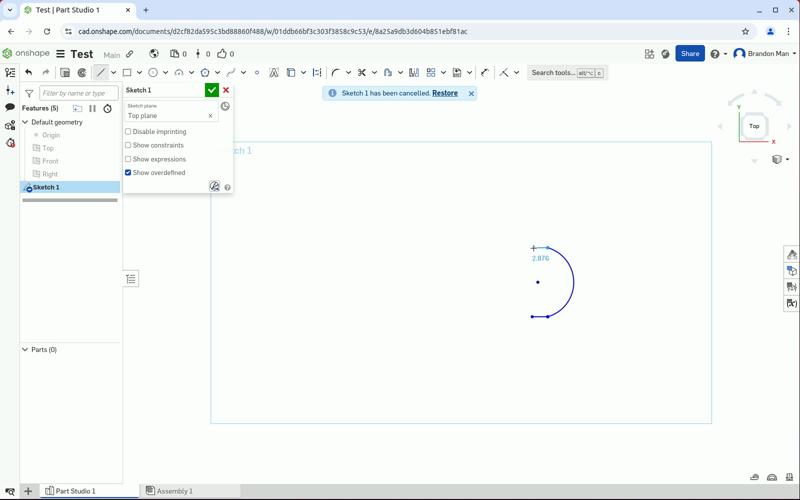
click(533, 247)
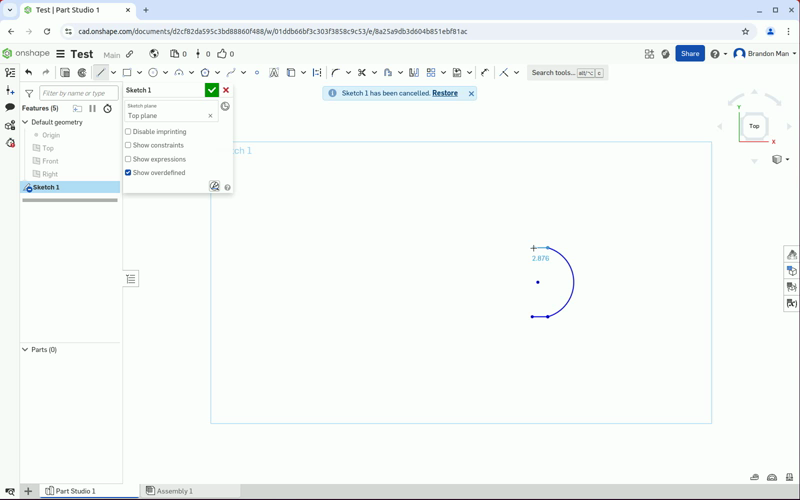
key_up(shift)
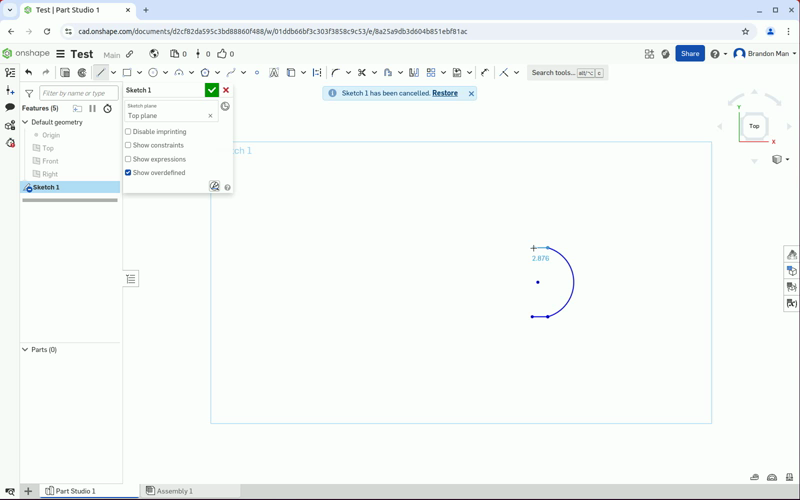
key_down(shift)
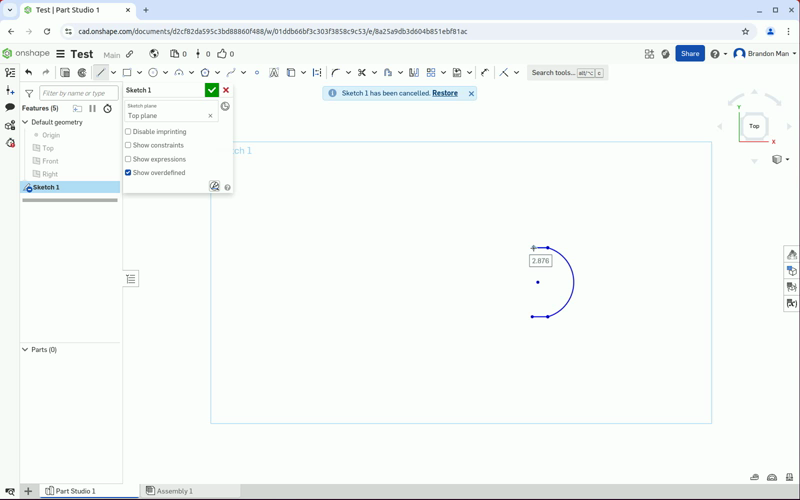
mouse_move(563, 247)
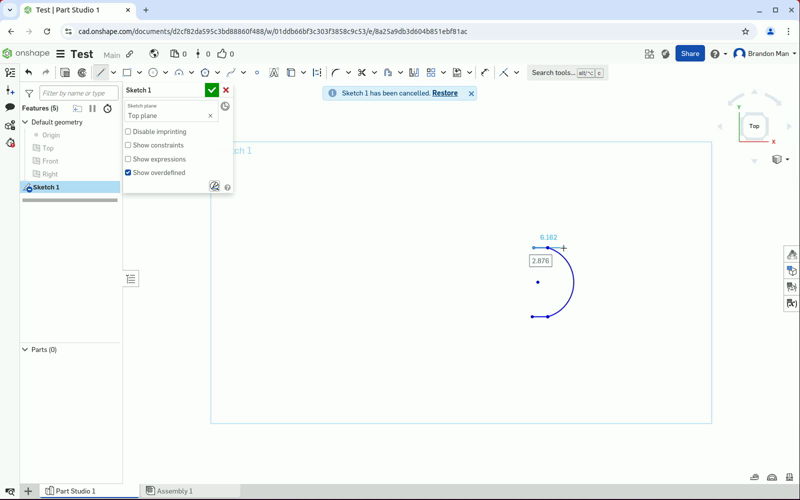
mouse_move(533, 263)
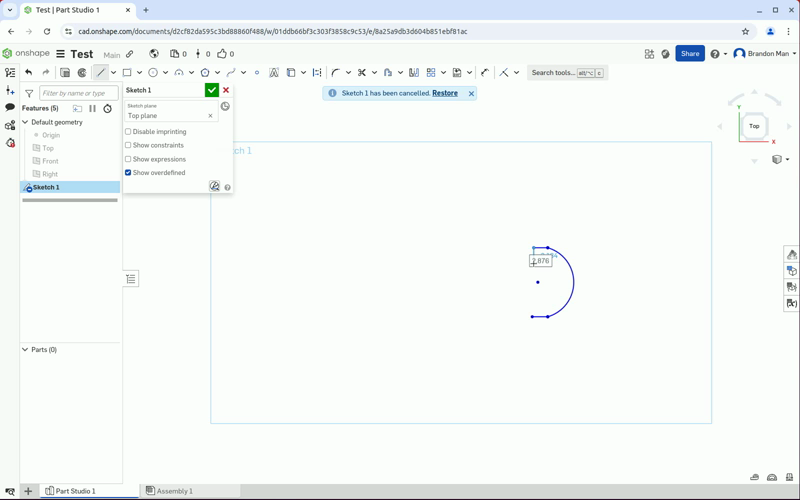
click(533, 263)
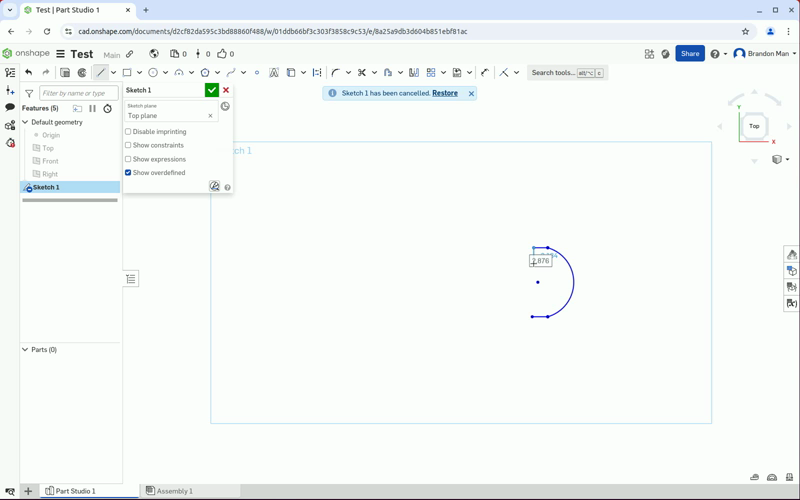
key_up(shift)
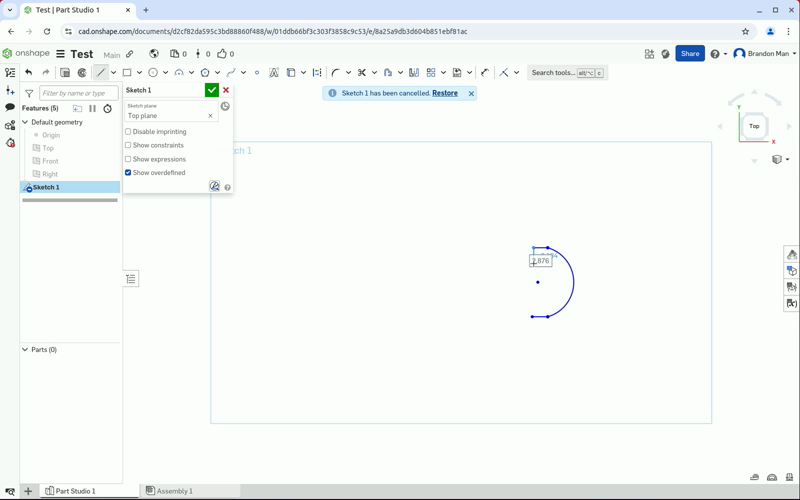
key(esc)
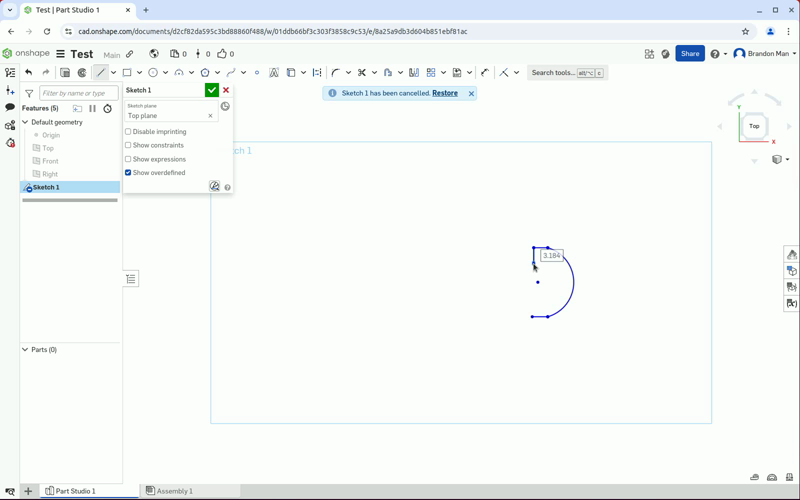
key(a)
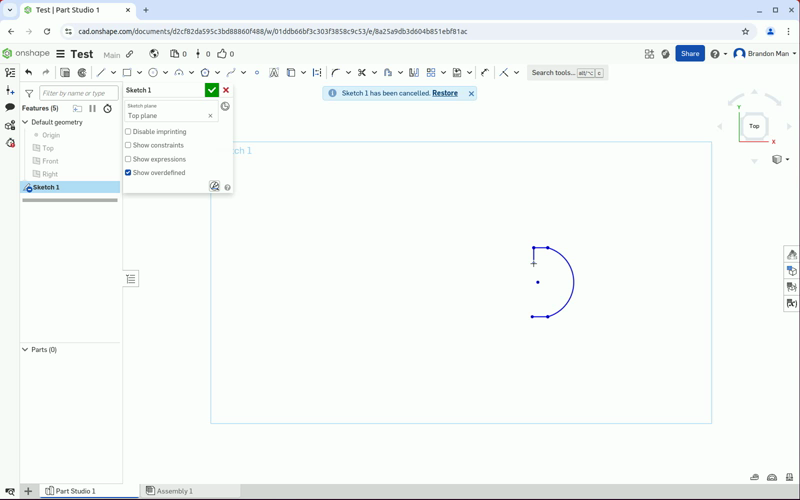
mouse_move(533, 263)
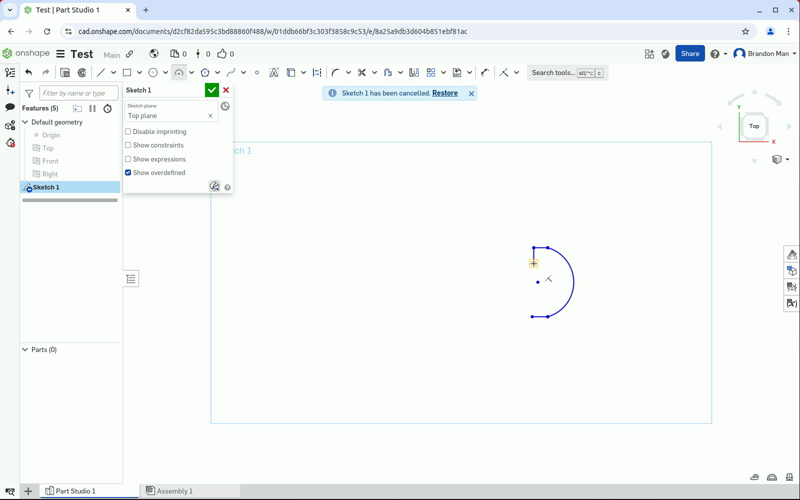
click(533, 263)
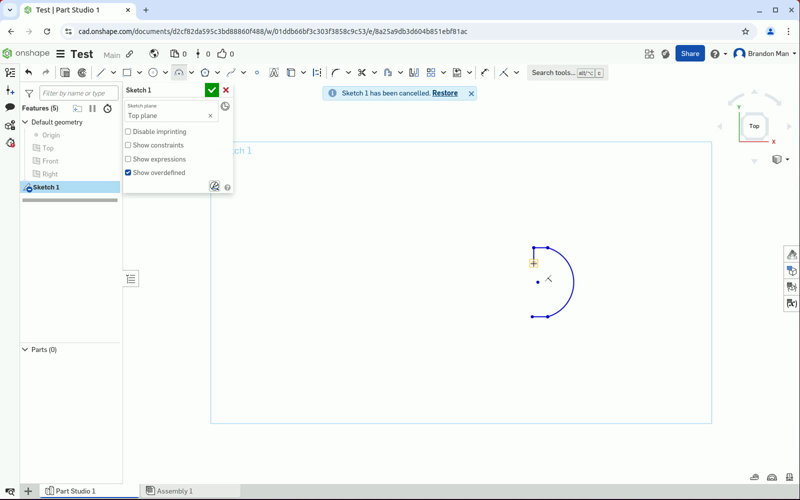
key_down(shift)
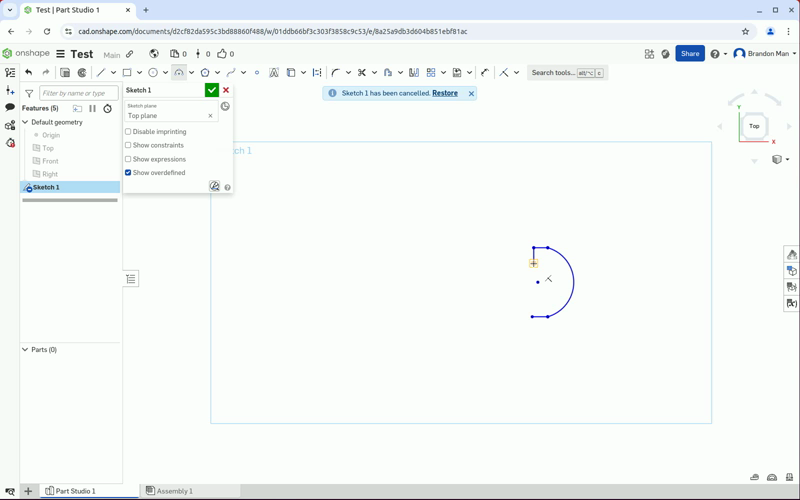
mouse_move(532, 300)
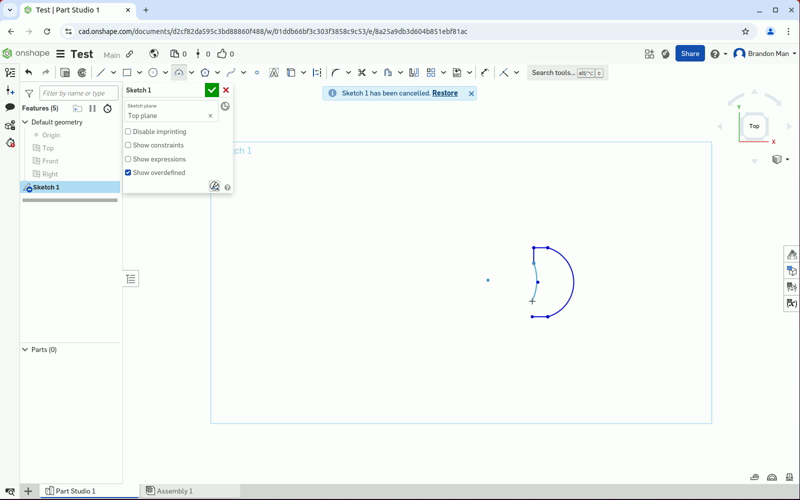
click(532, 300)
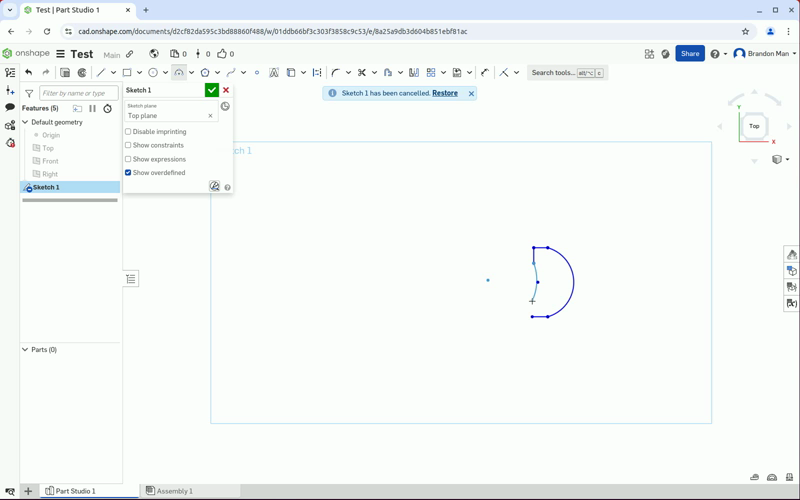
mouse_move(556, 283)
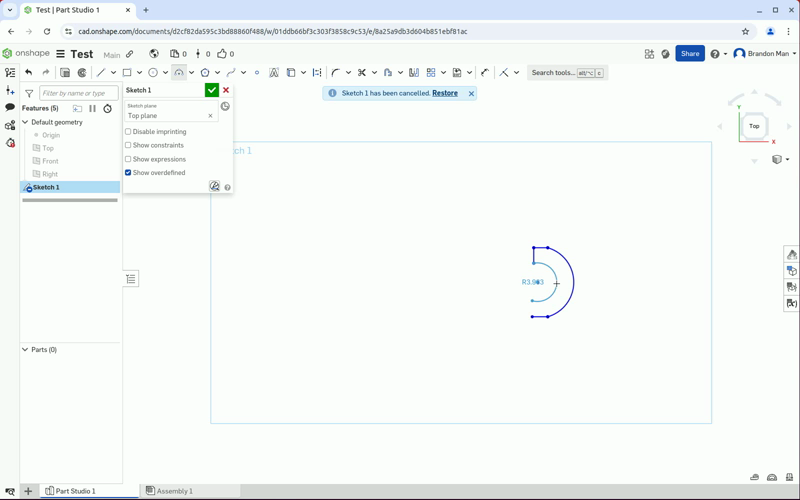
click(556, 283)
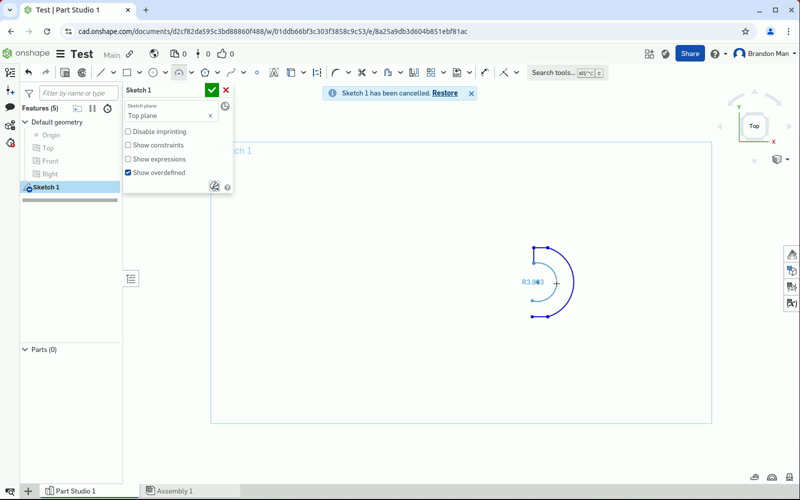
key_up(shift)
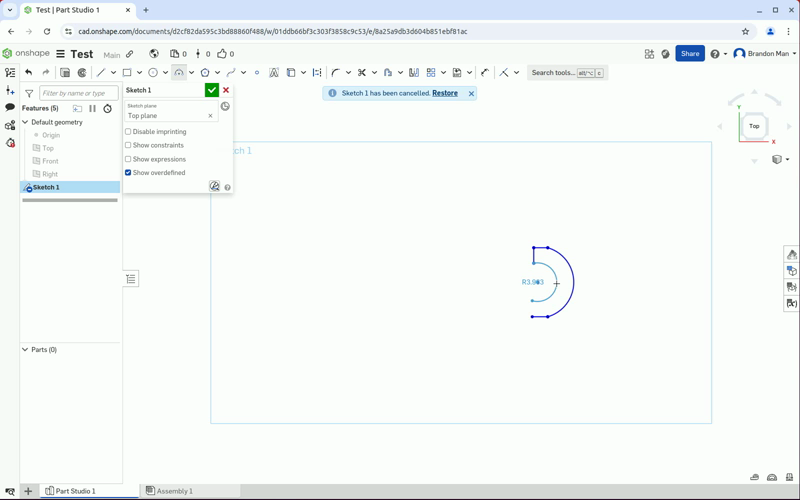
key(esc)
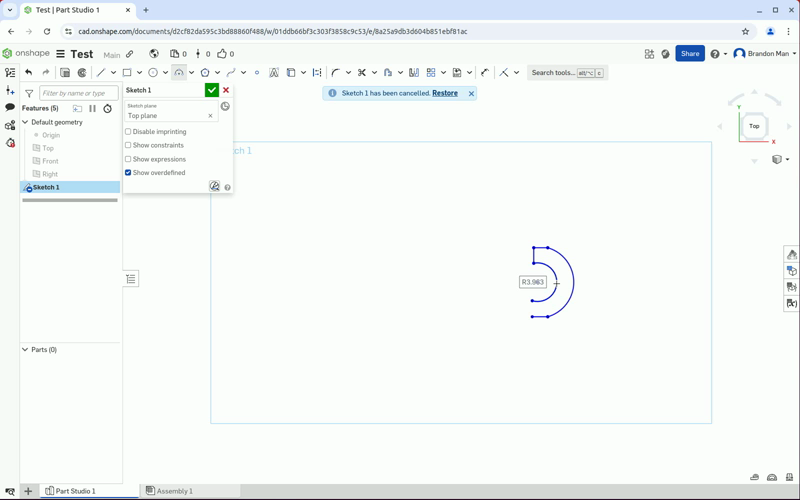
key(l)
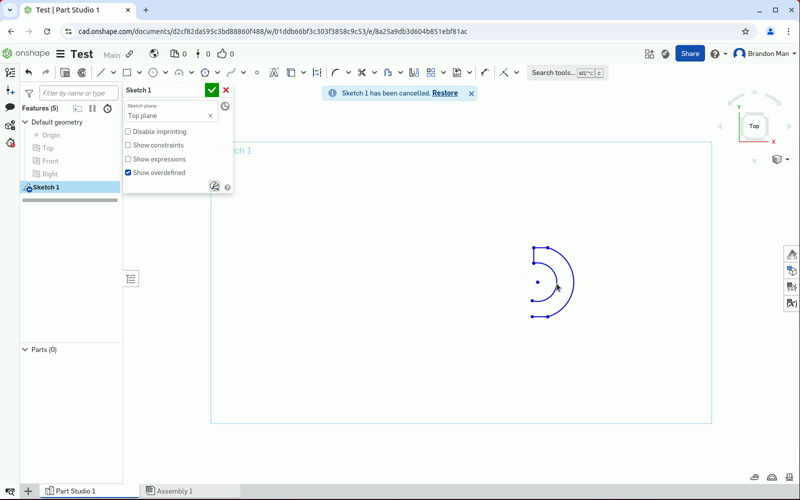
mouse_move(532, 300)
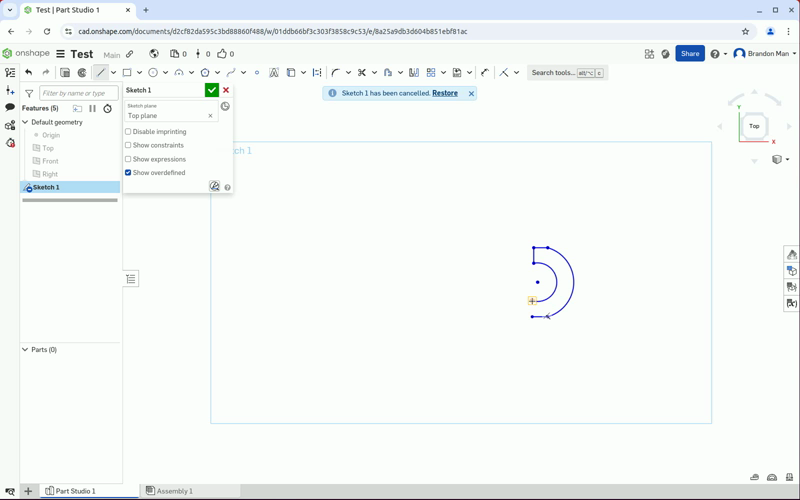
click(532, 300)
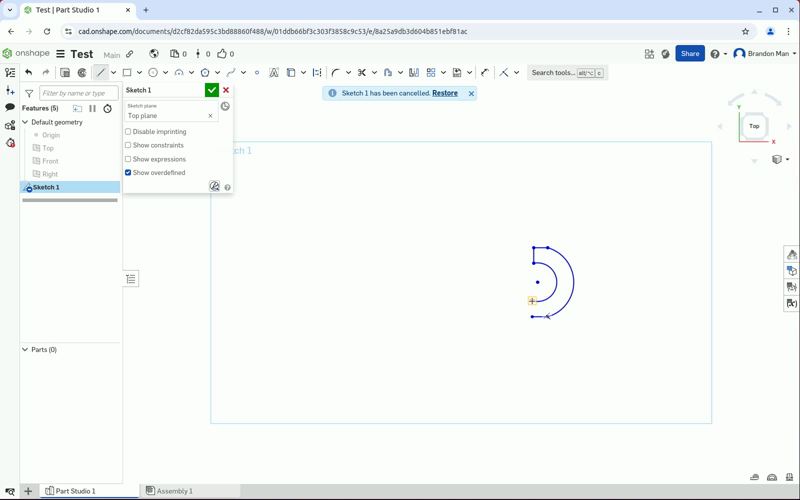
mouse_move(562, 300)
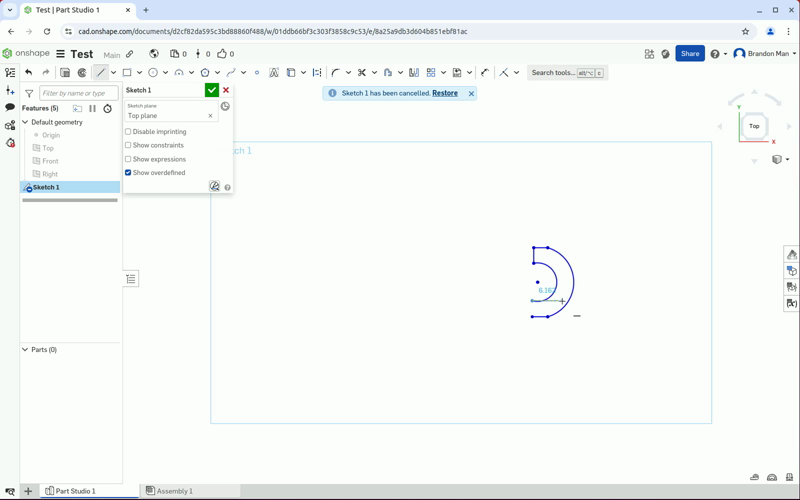
key_down(shift)
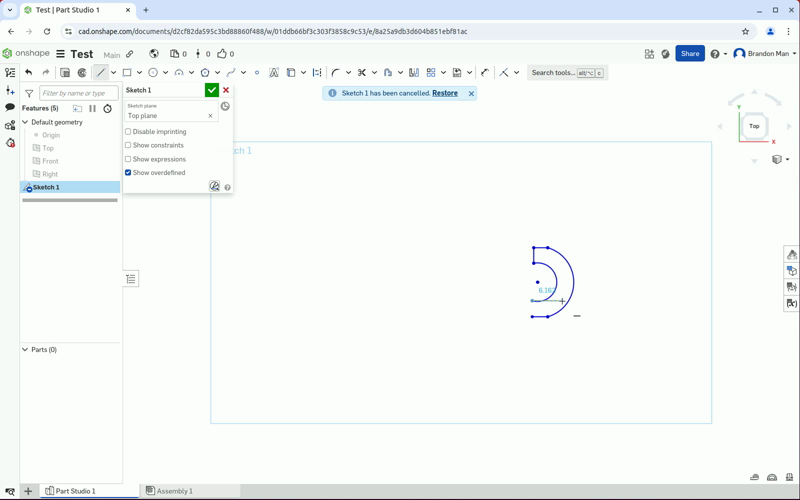
mouse_move(532, 316)
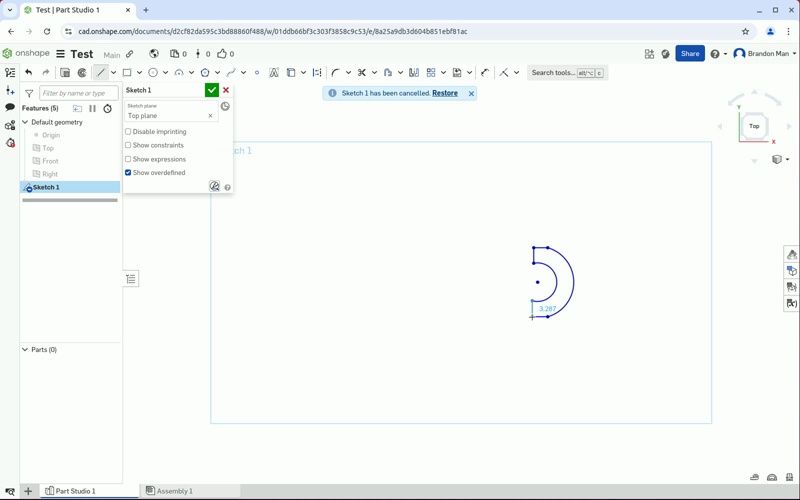
key_up(shift)
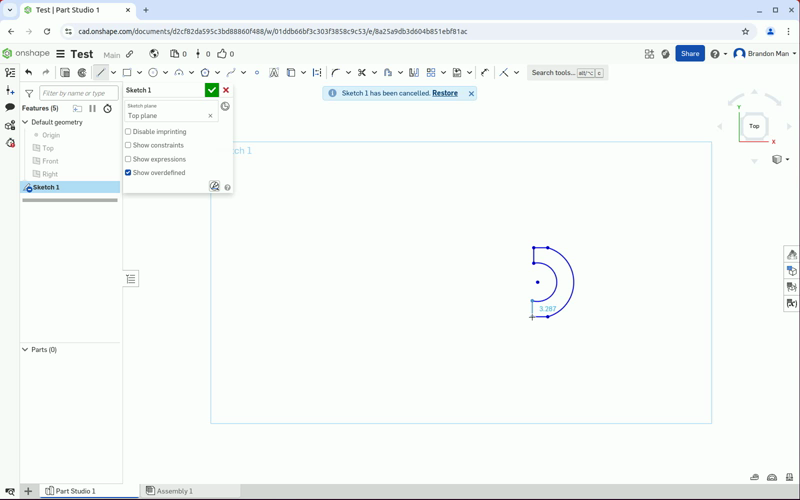
click(532, 316)
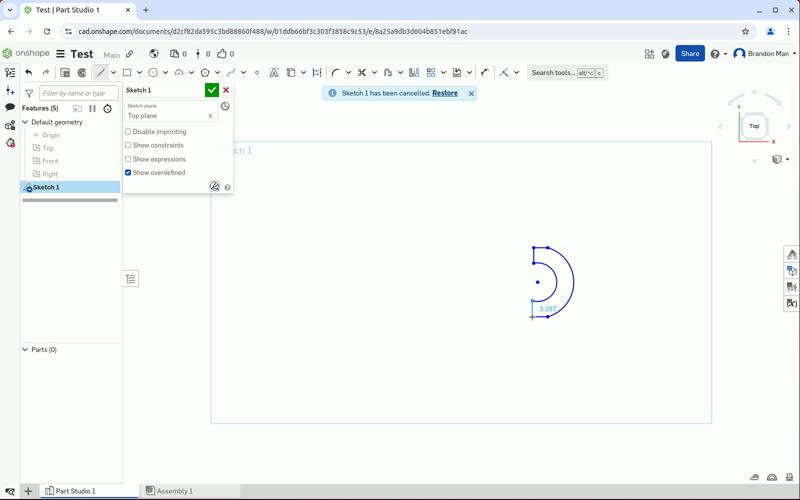
key(esc)
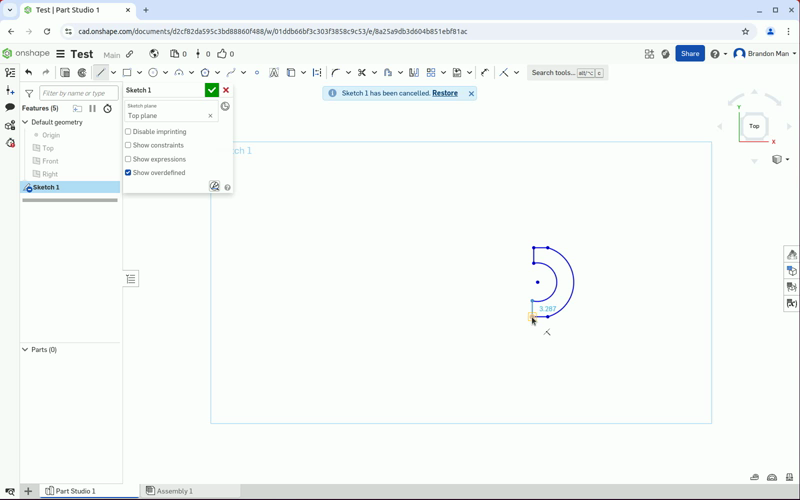
mouse_move(564, 272)
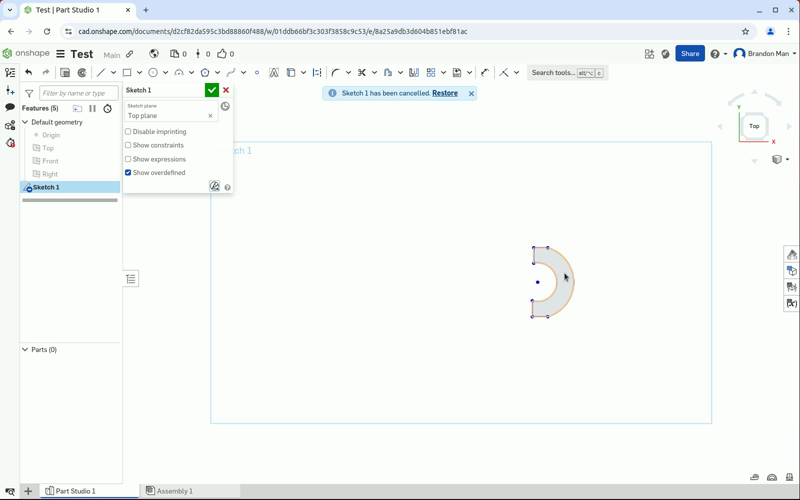
scroll(6)
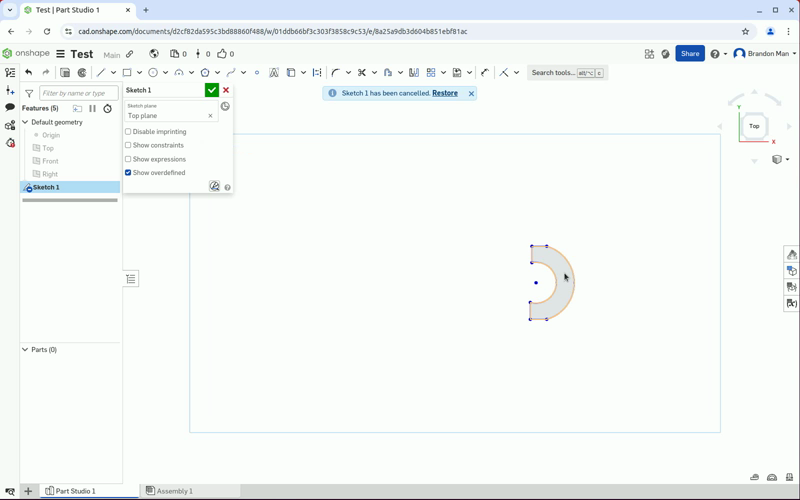
scroll(6)
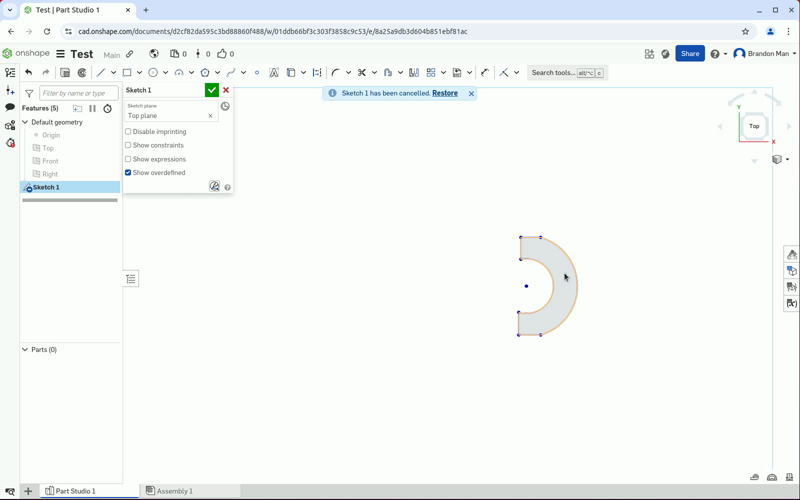
scroll(6)
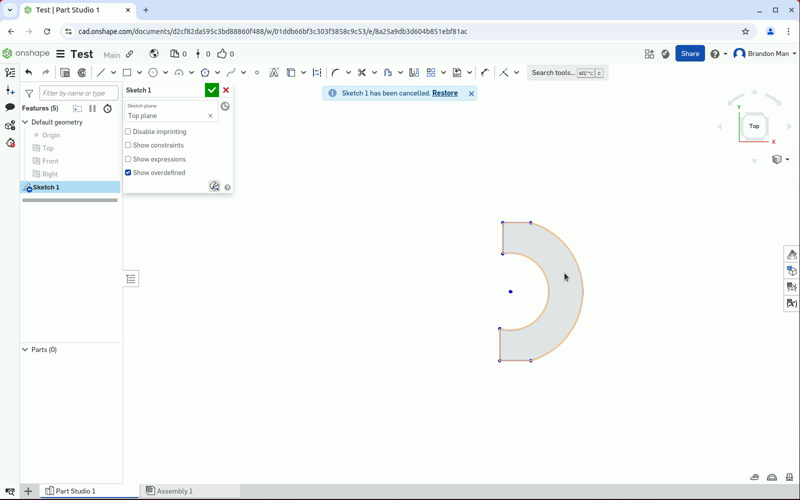
scroll(6)
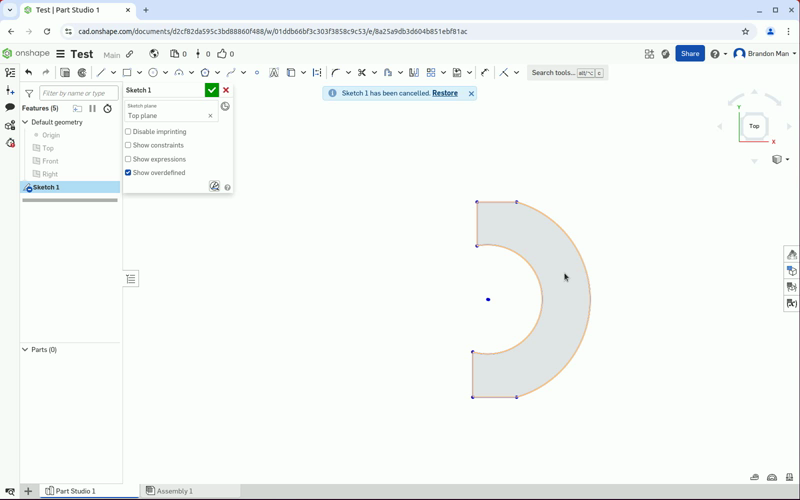
scroll(6)
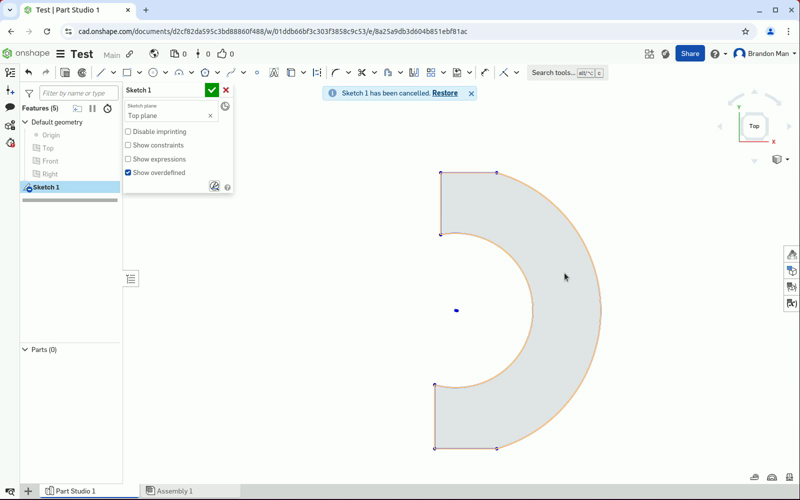
scroll(6)
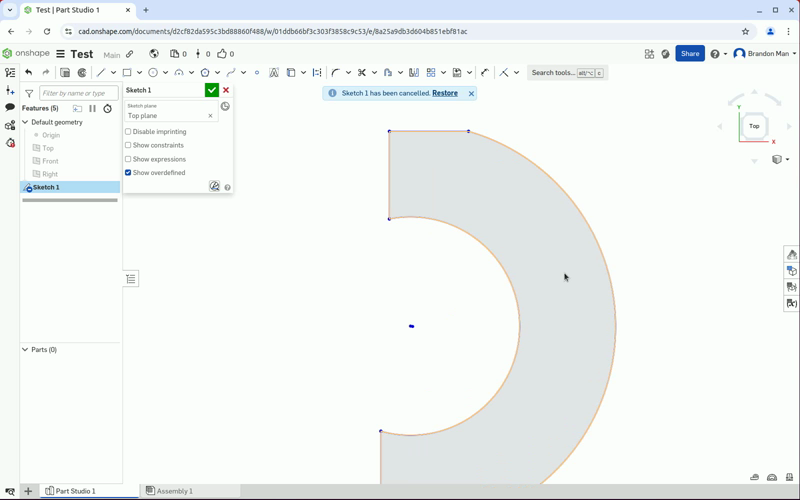
scroll(6)
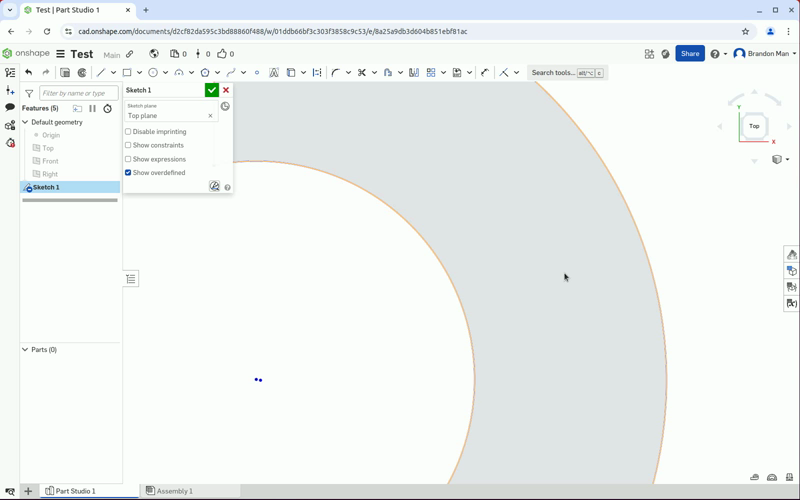
click(564, 272)
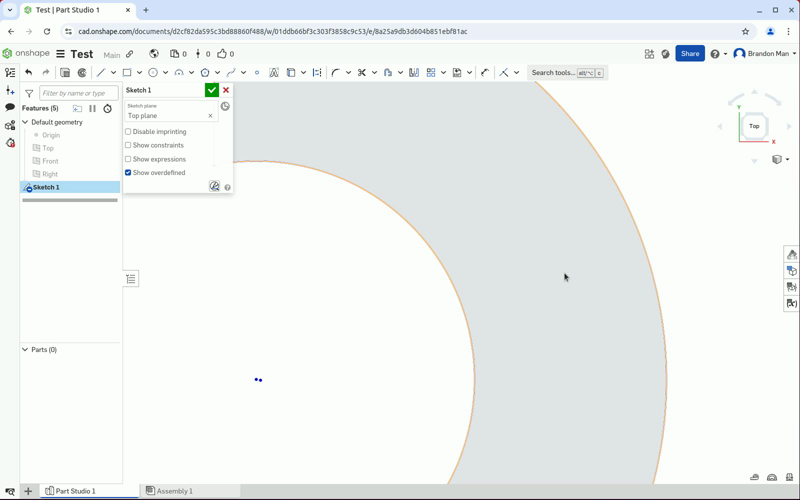
scroll(-6)
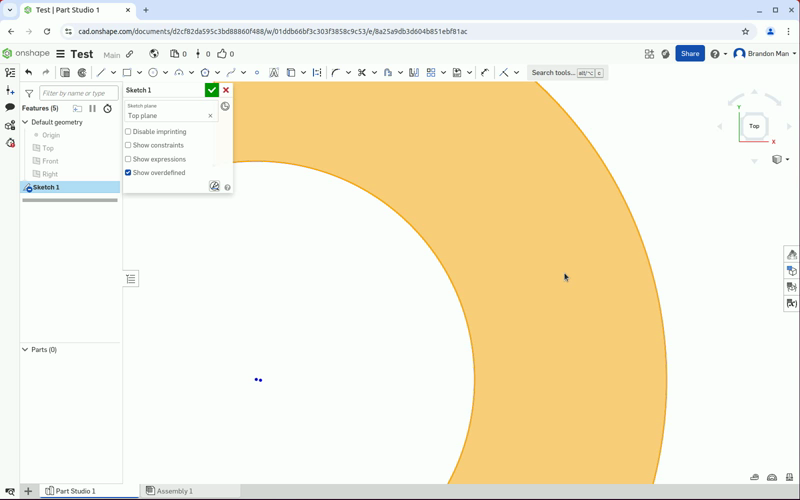
scroll(-6)
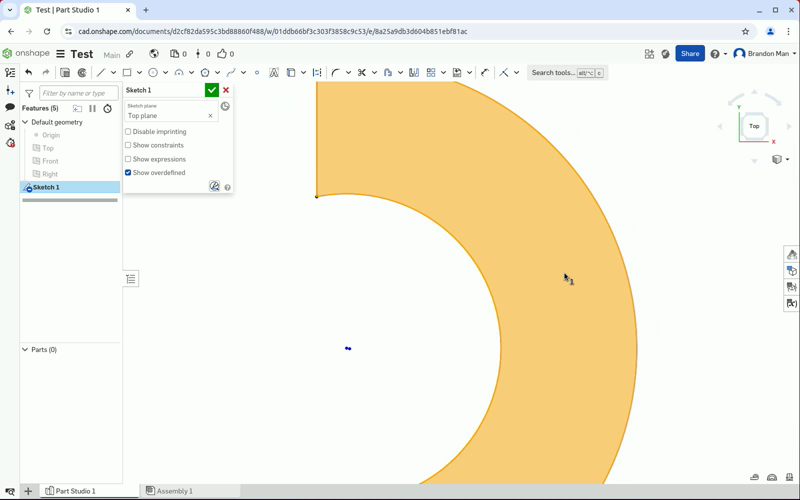
scroll(-6)
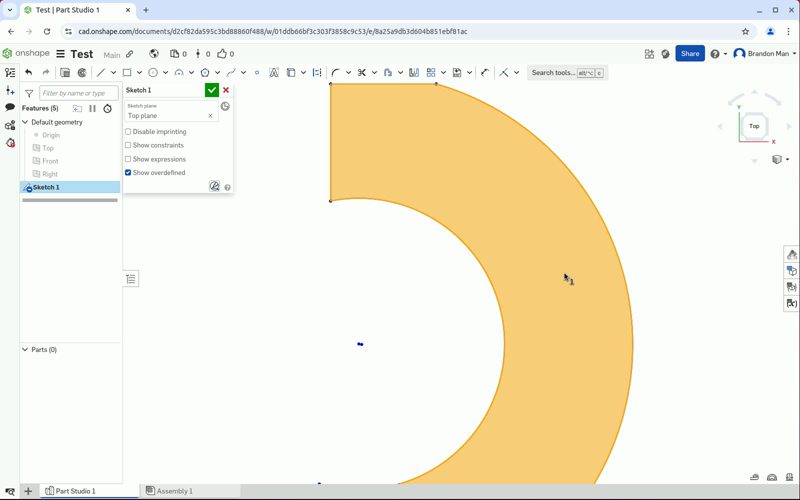
scroll(-6)
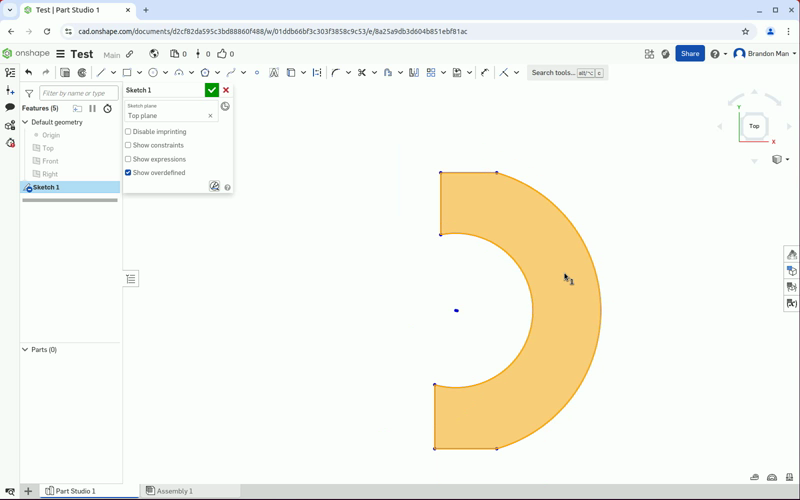
scroll(-6)
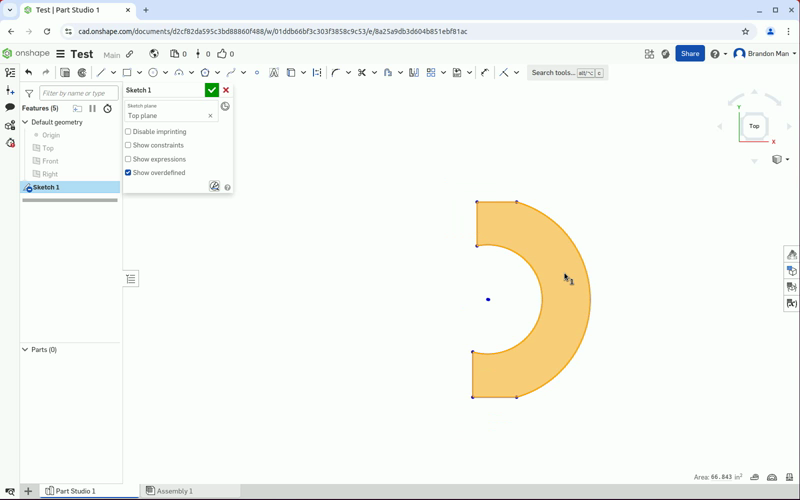
scroll(-6)
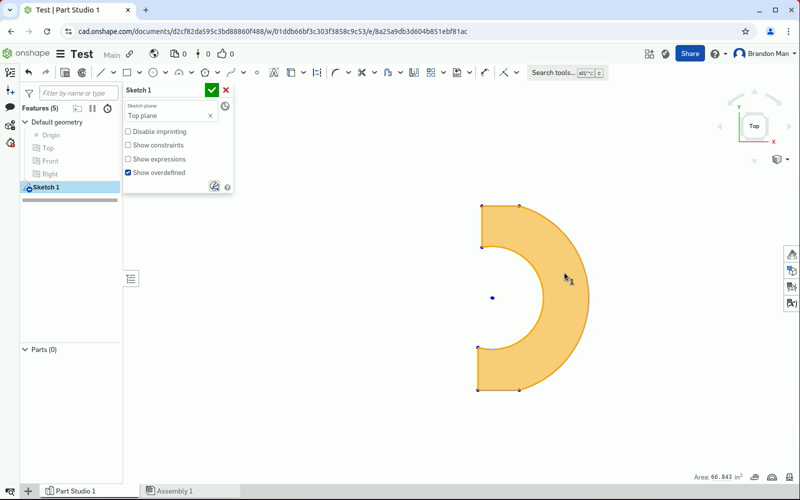
scroll(-6)
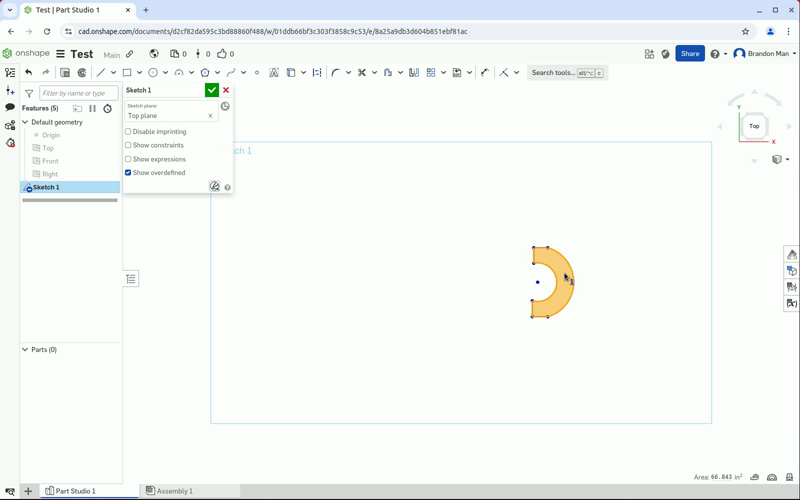
mouse_move(73, 352)
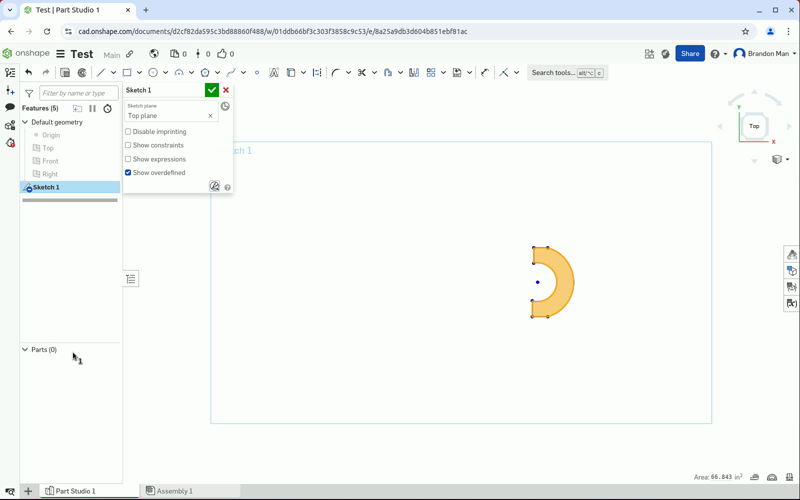
key(shift+y)
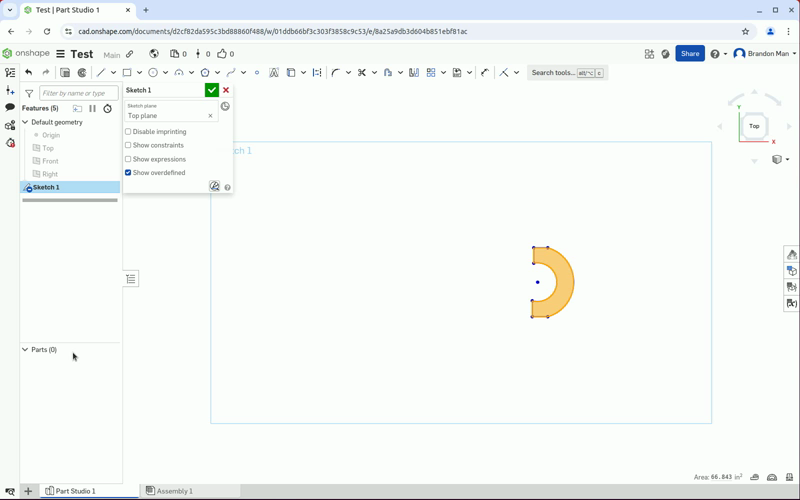
key(shift+e)
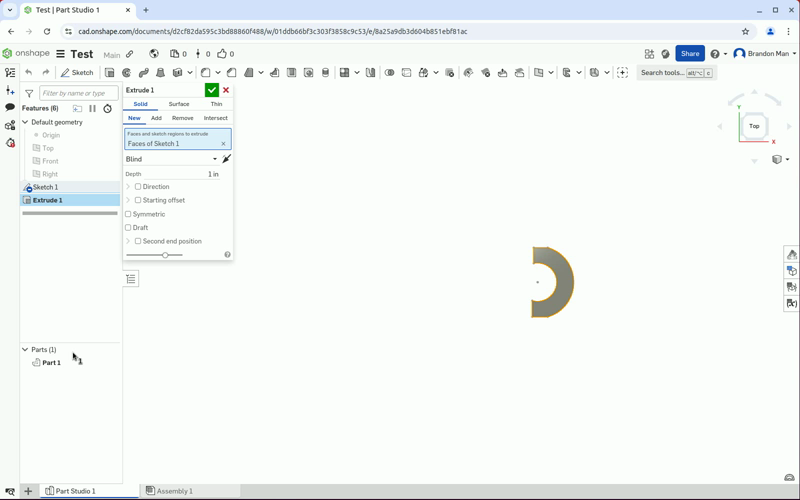
mouse_move(143, 106)
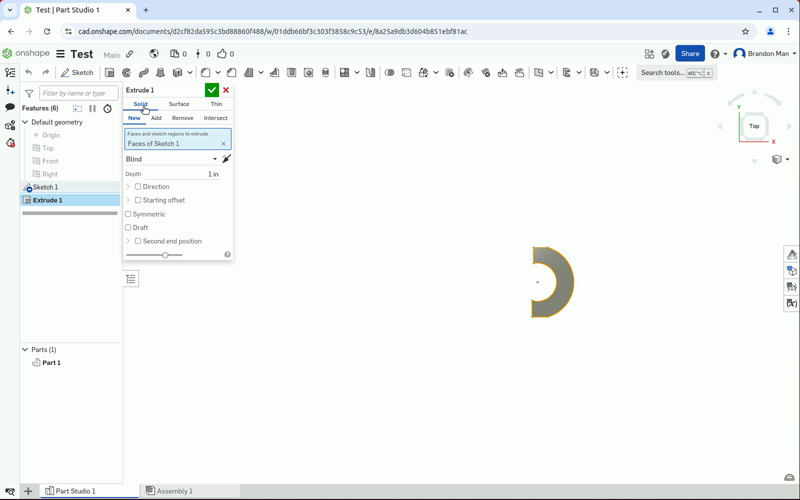
click(143, 106)
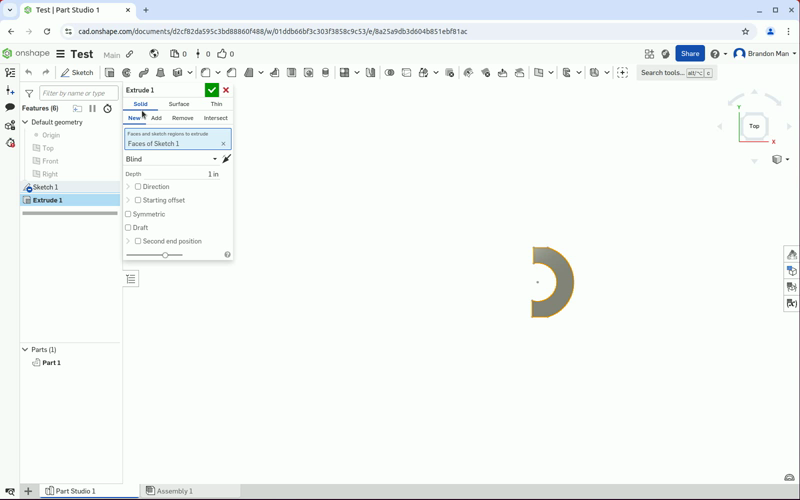
mouse_move(137, 120)
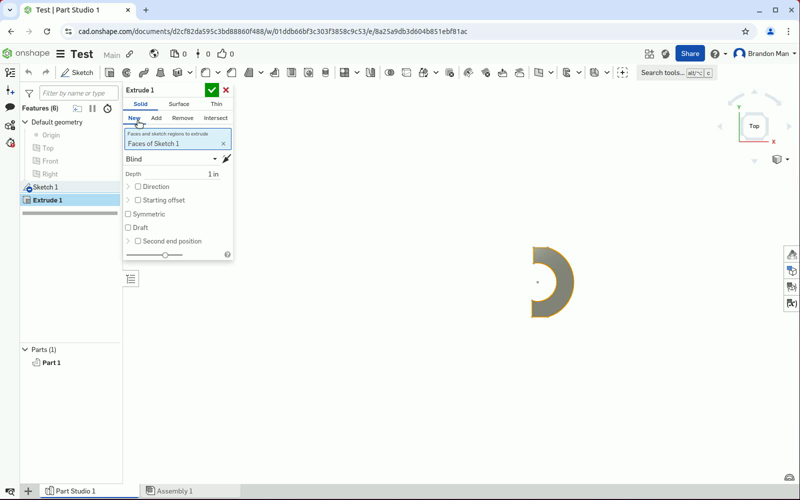
click(137, 120)
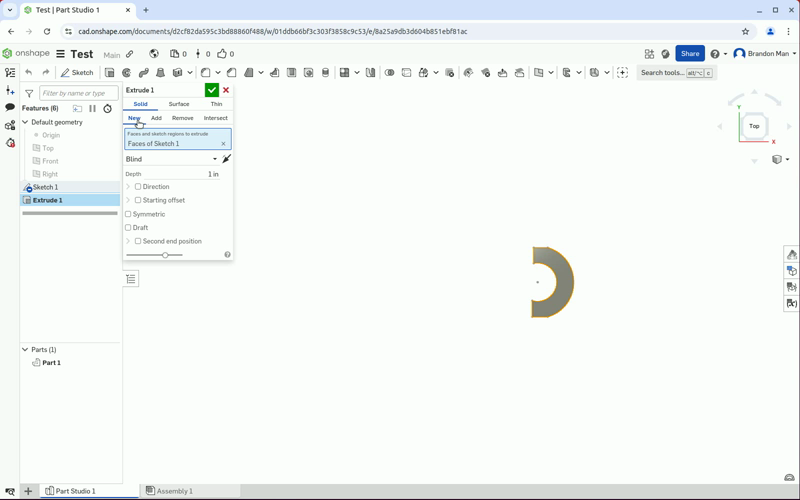
key(tab, 4)
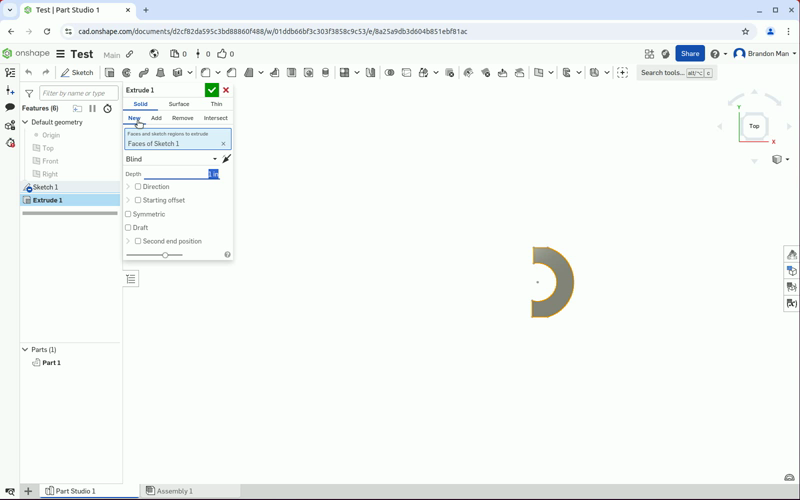
text(2.648)
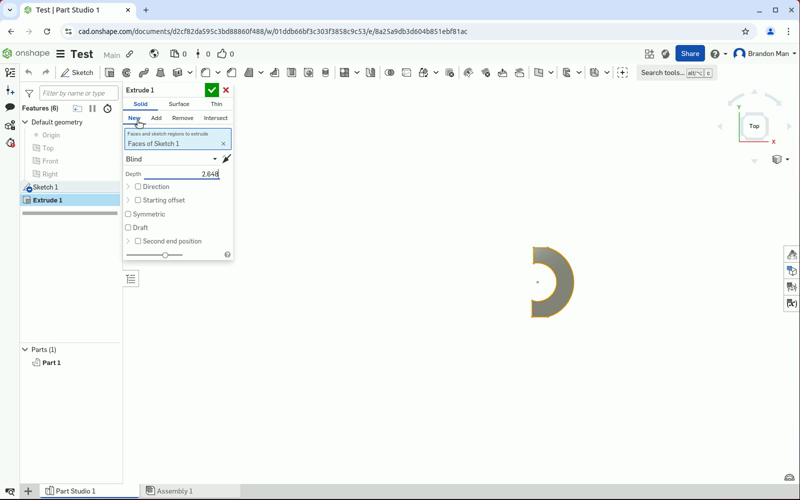
key(enter)
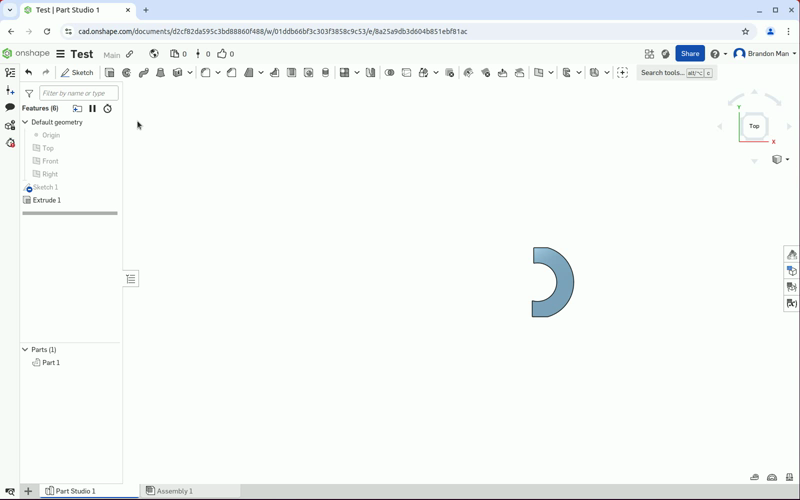
key(shift+h)
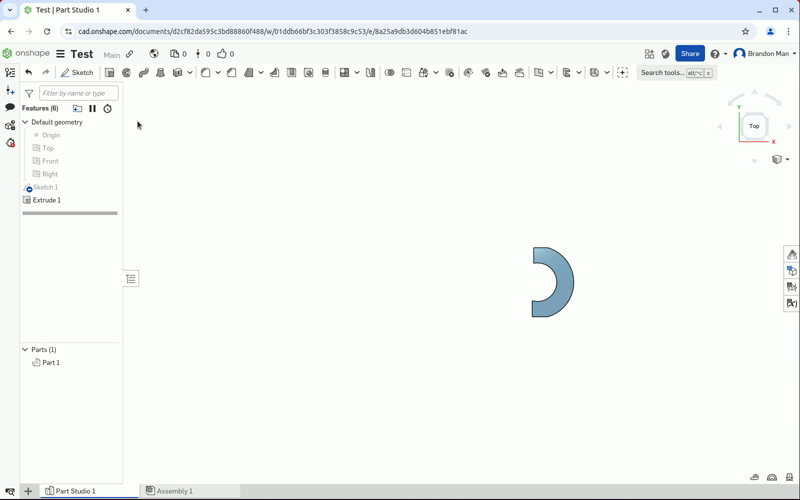
key(shift+h)
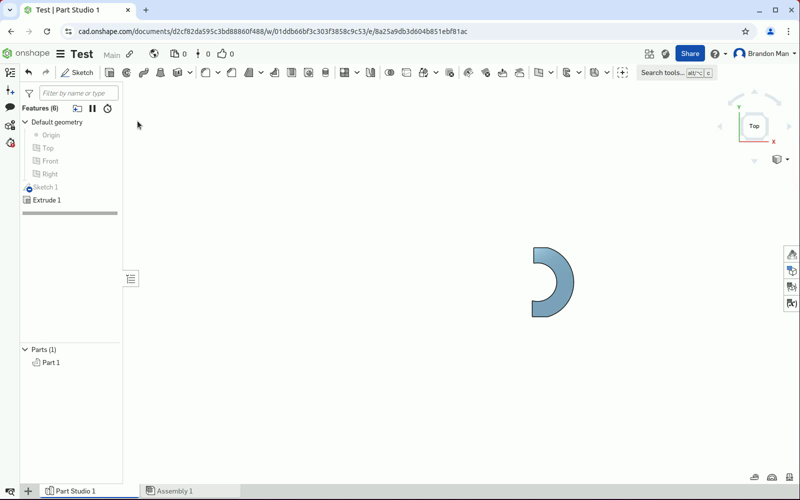
mouse_move(73, 189)
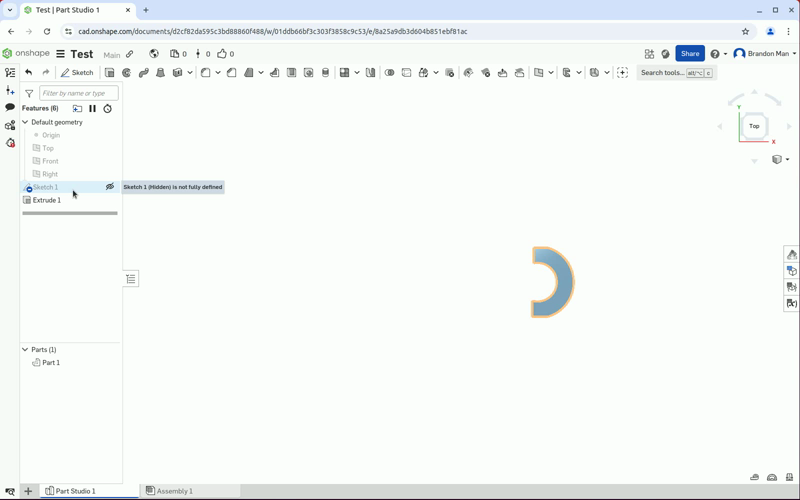
click(73, 189)
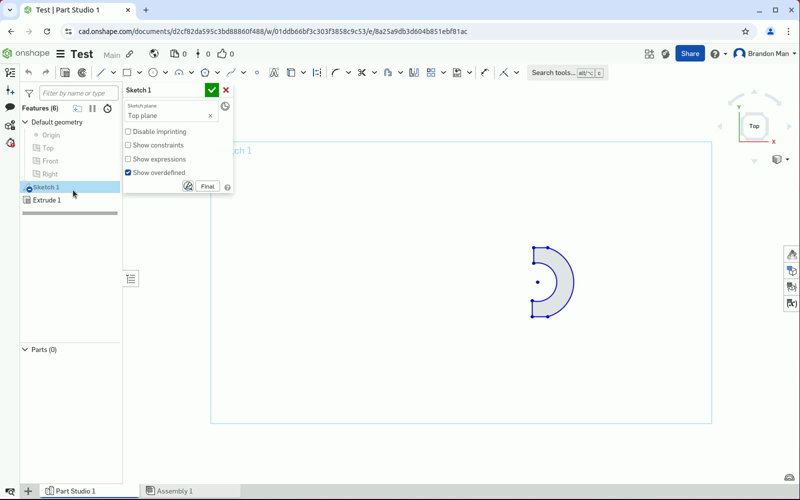
mouse_move(229, 92)
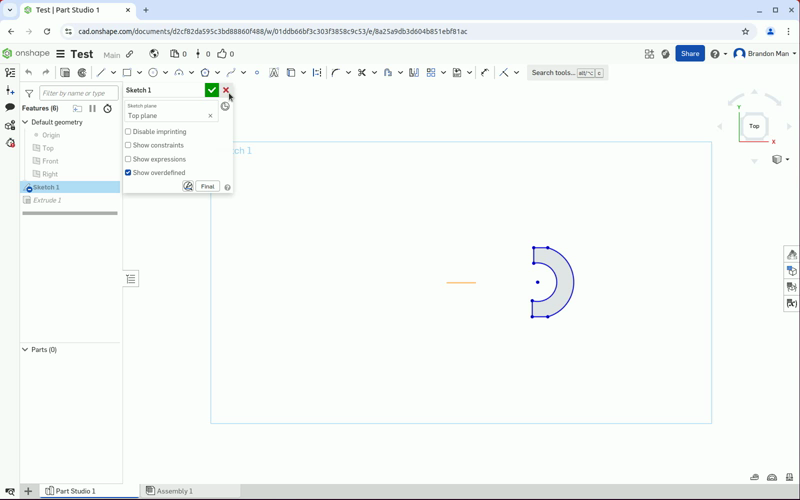
click(229, 92)
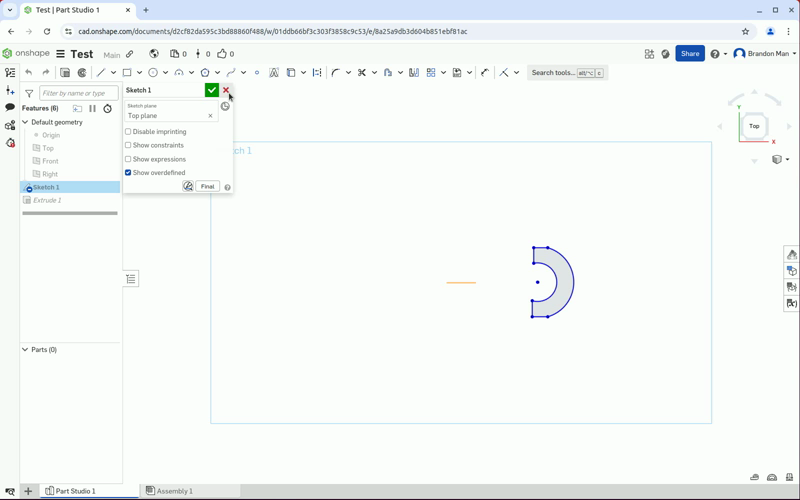
key(shift+s)
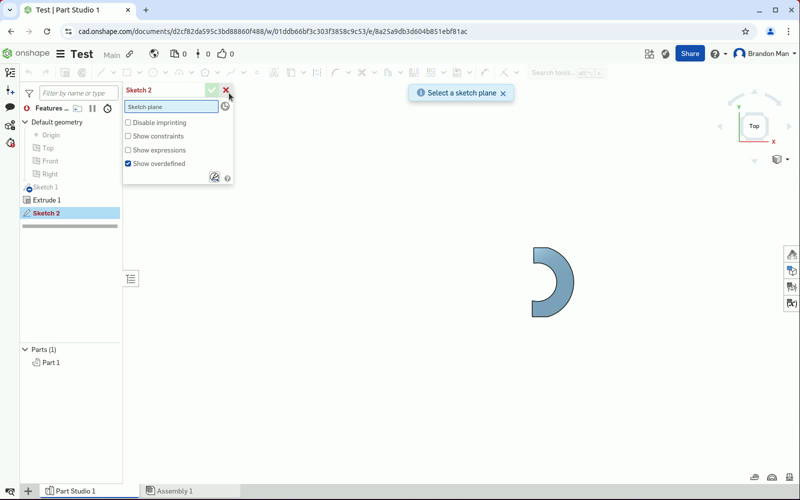
mouse_move(73, 150)
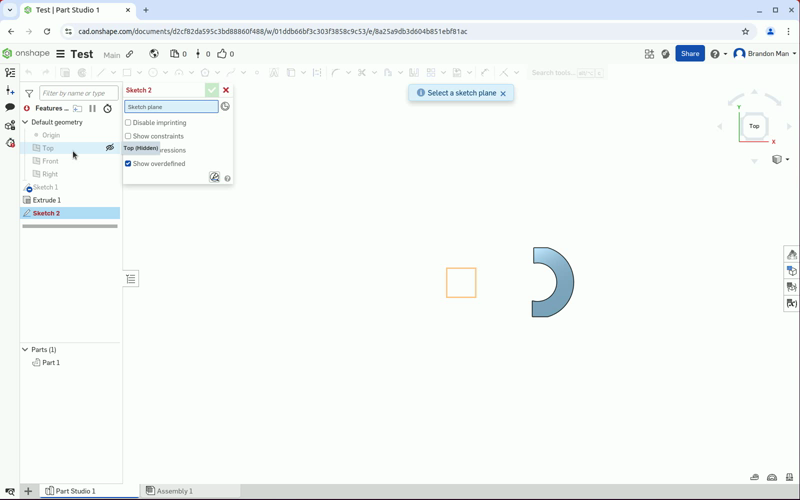
click(73, 150)
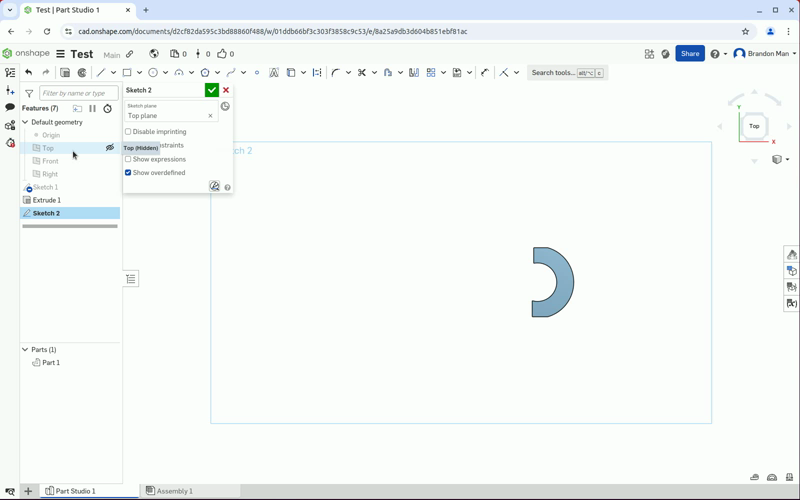
mouse_move(73, 352)
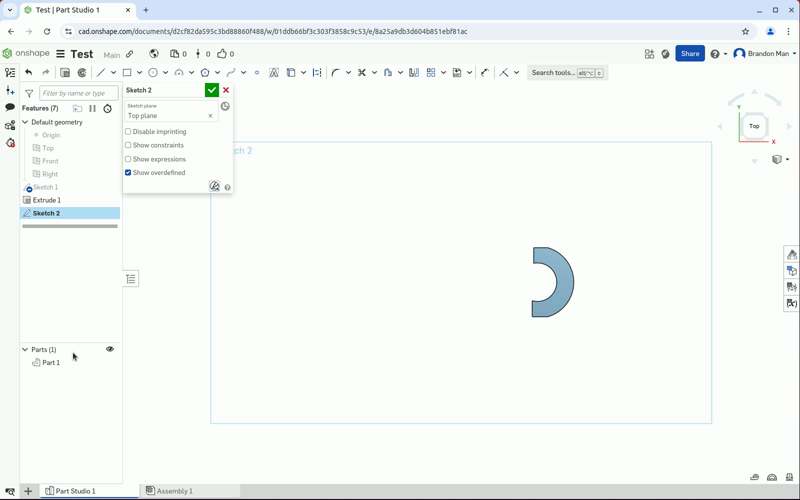
key(y)
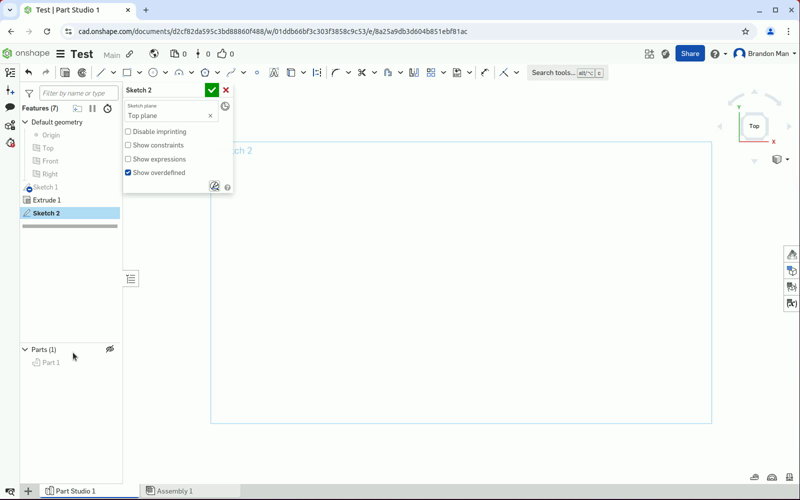
key(l)
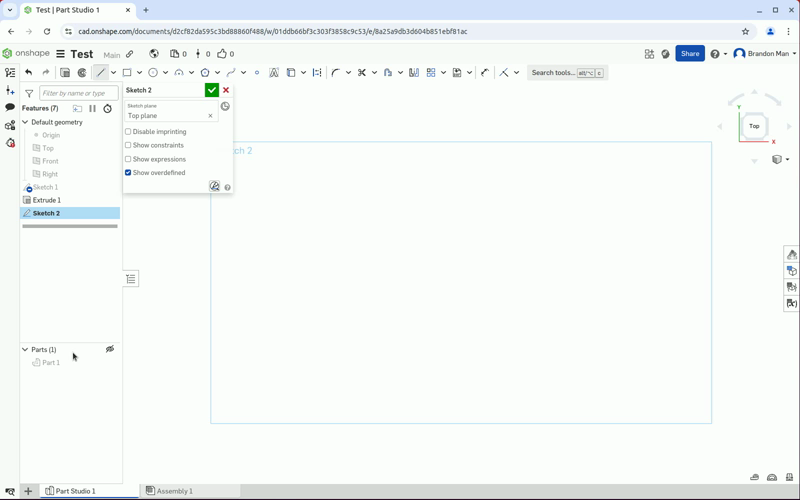
key_down(shift)
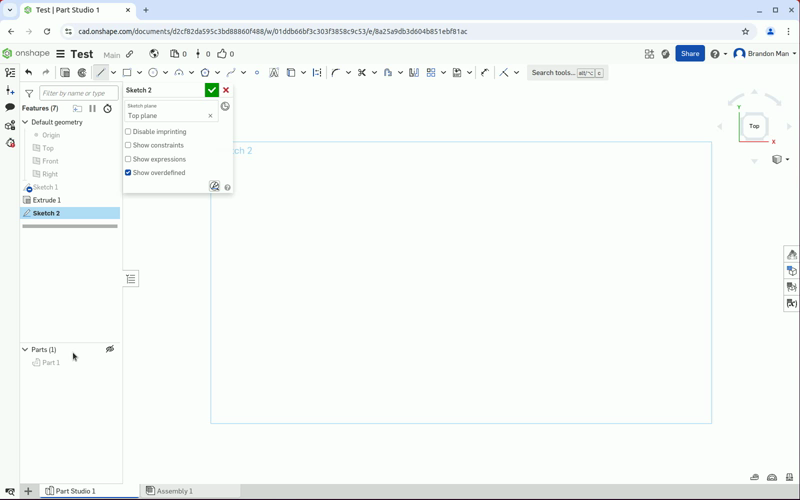
mouse_move(374, 316)
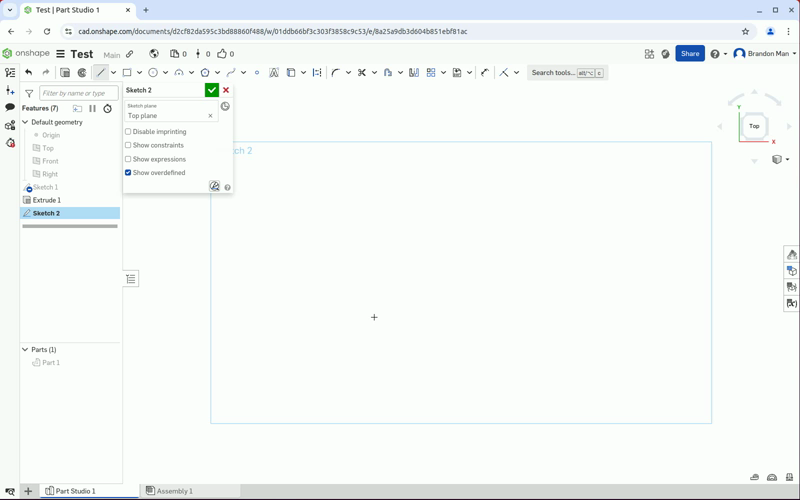
click(374, 316)
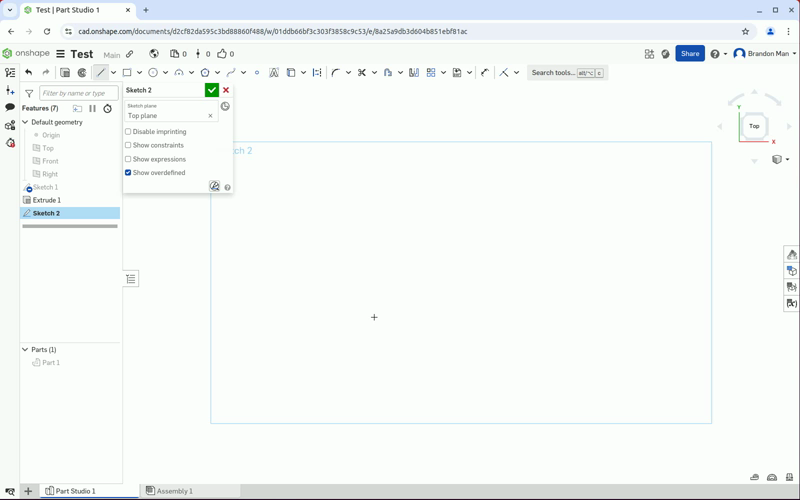
key_up(shift)
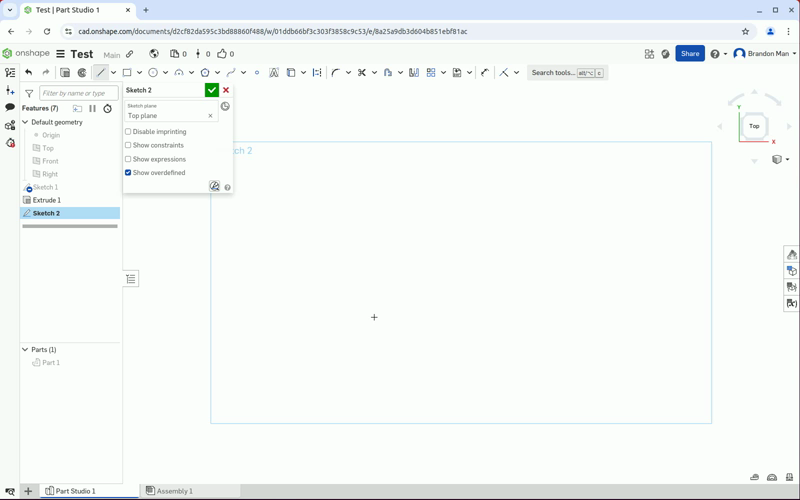
key_down(shift)
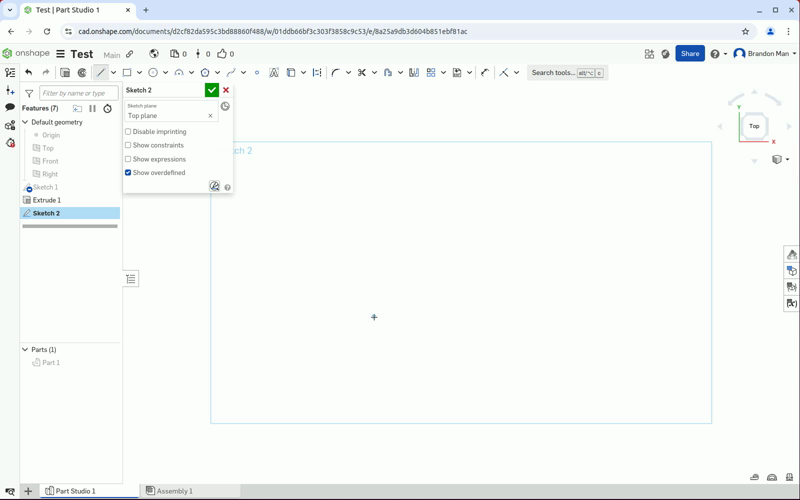
mouse_move(531, 316)
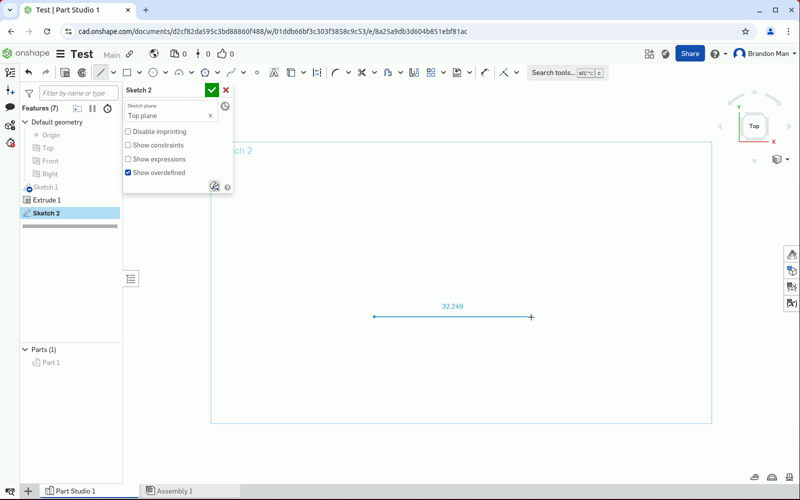
click(531, 316)
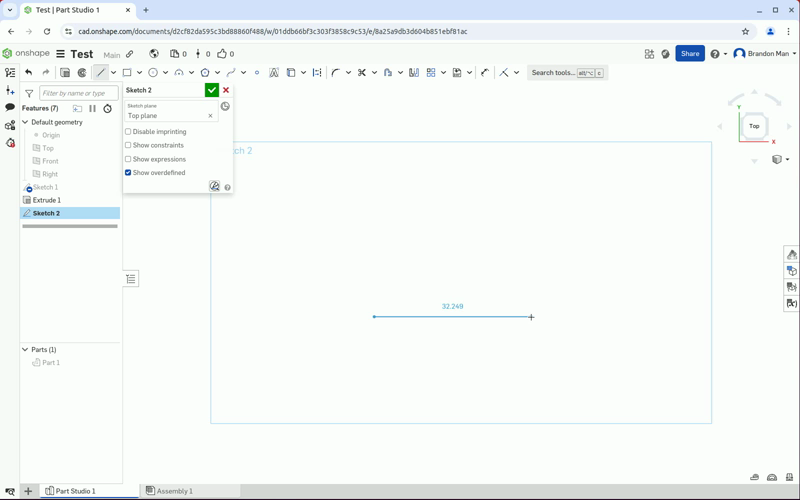
key_up(shift)
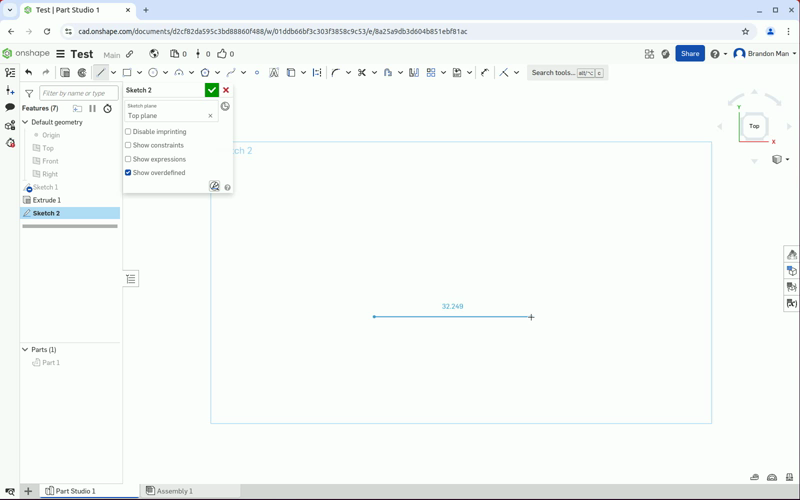
key_down(shift)
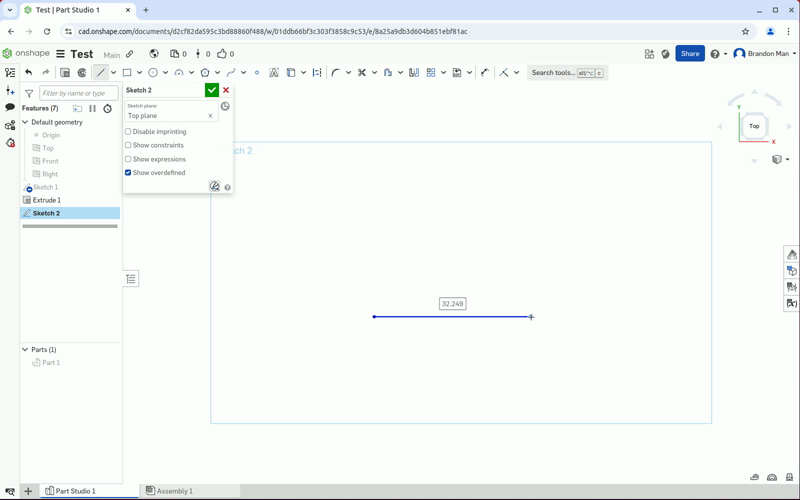
mouse_move(561, 316)
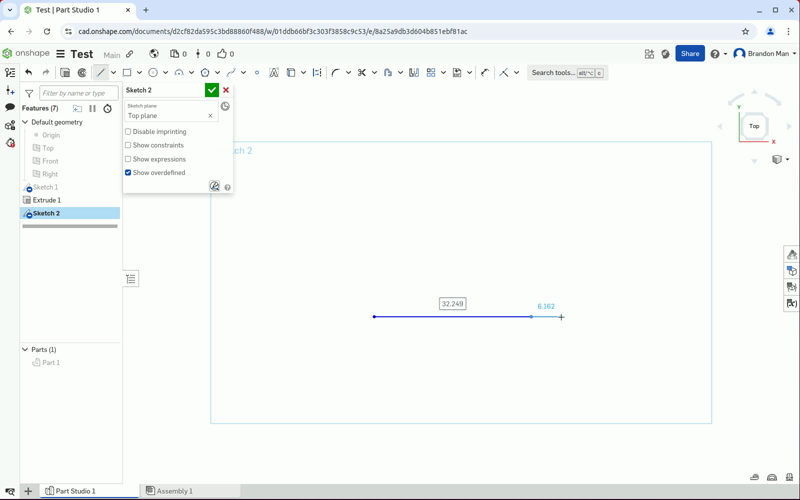
mouse_move(531, 300)
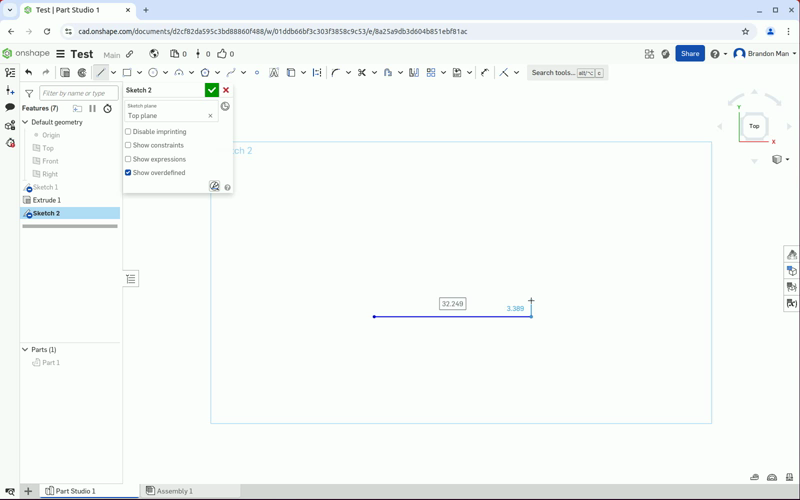
click(531, 300)
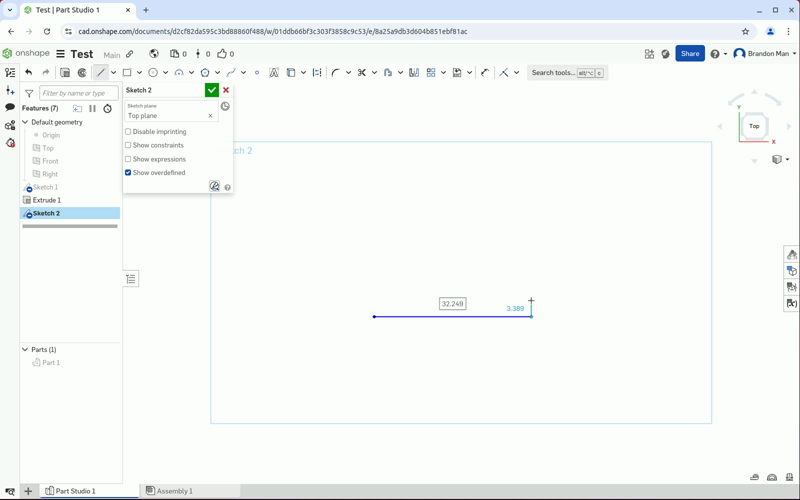
key_up(shift)
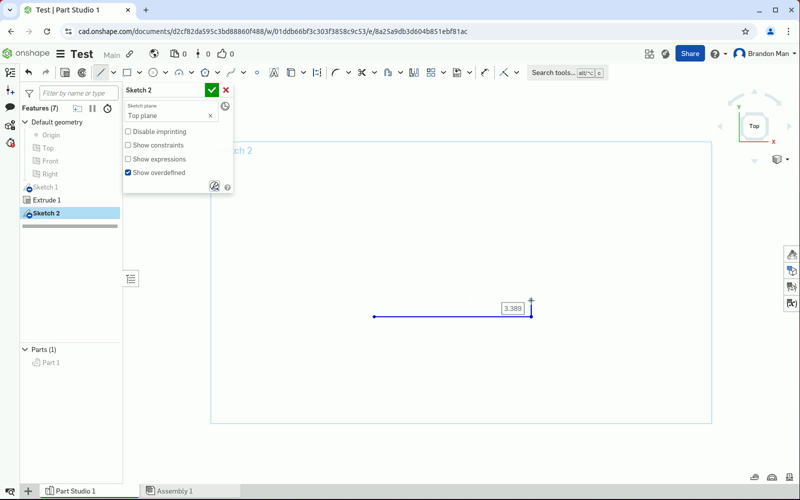
key_down(shift)
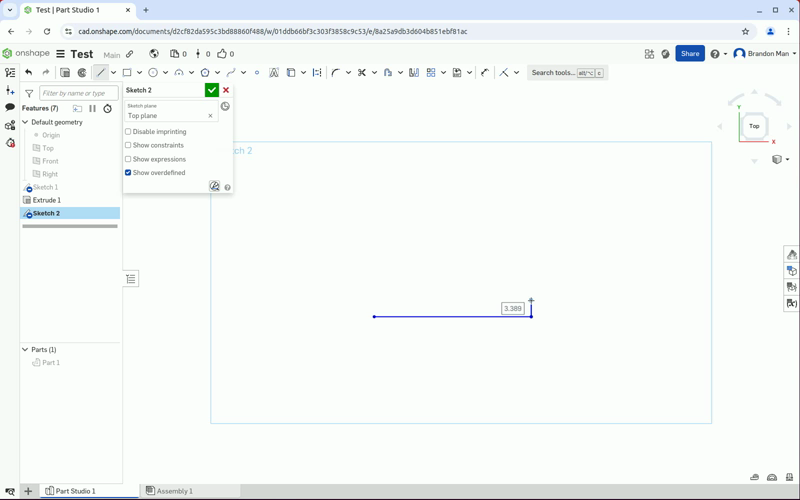
mouse_move(561, 300)
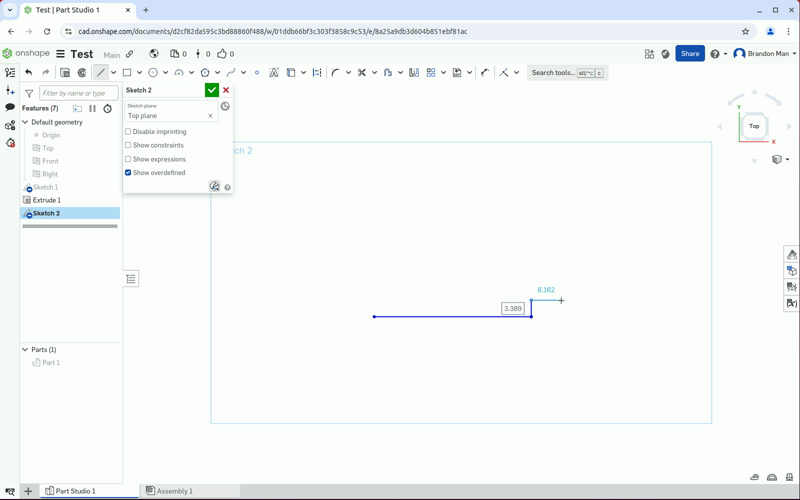
mouse_move(509, 295)
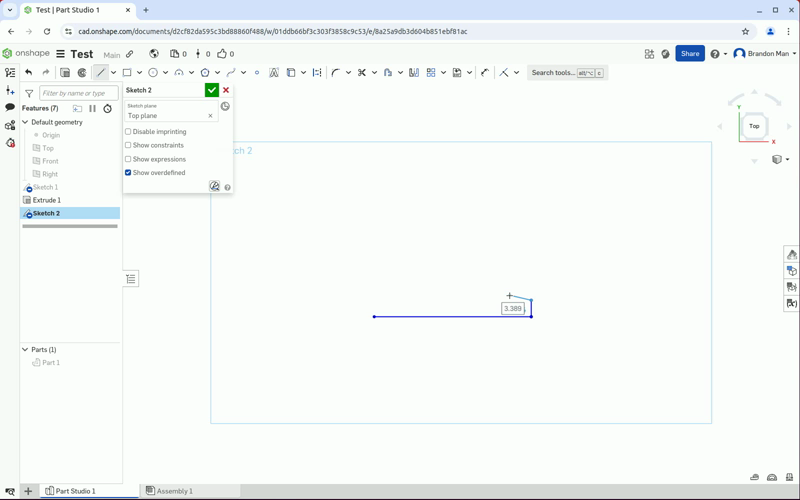
click(509, 295)
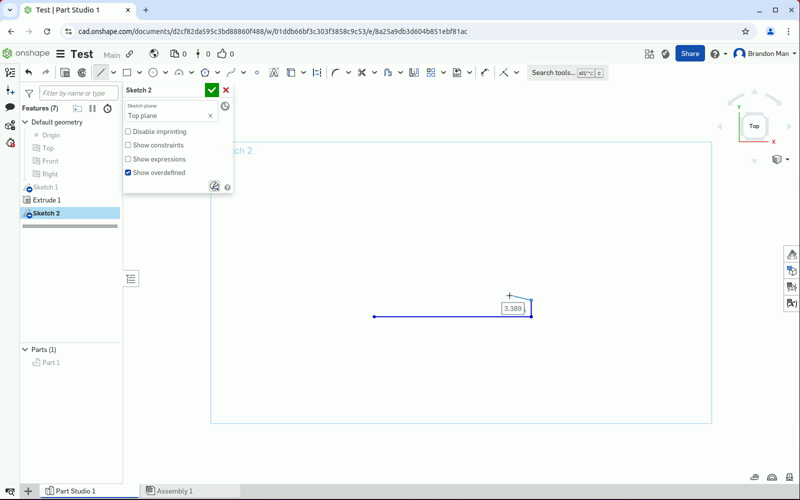
key_up(shift)
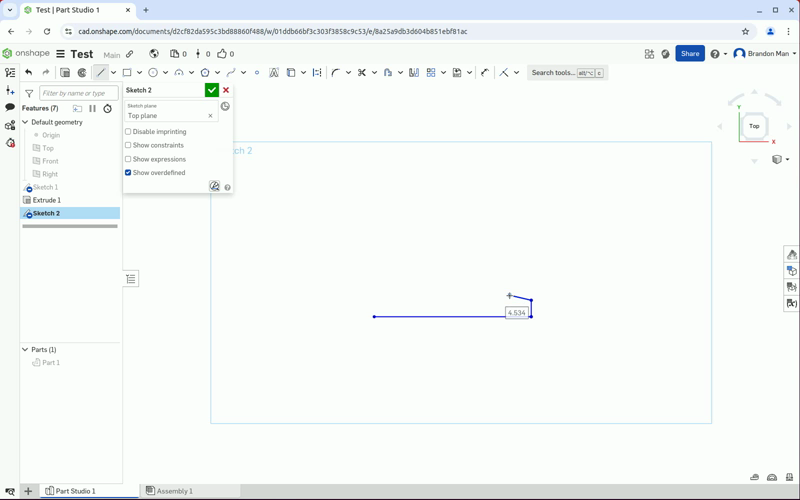
key_down(shift)
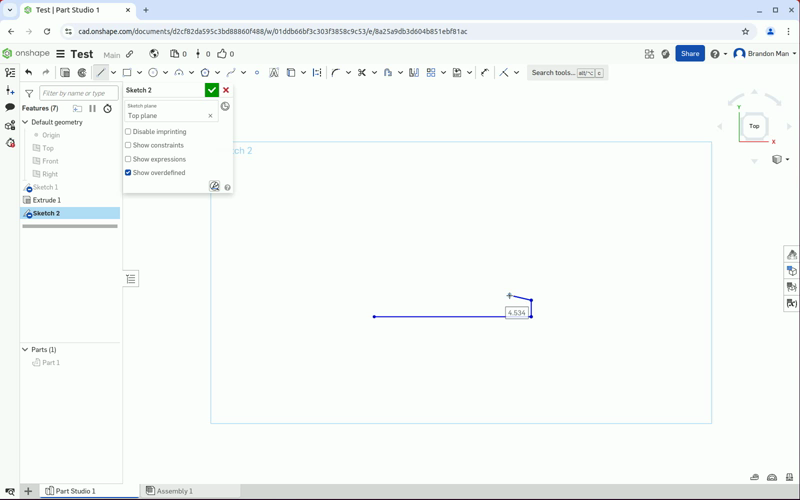
mouse_move(539, 295)
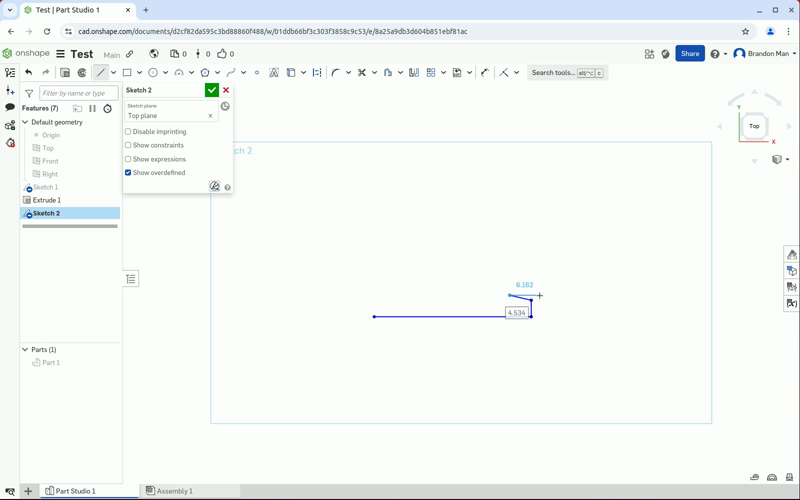
mouse_move(509, 286)
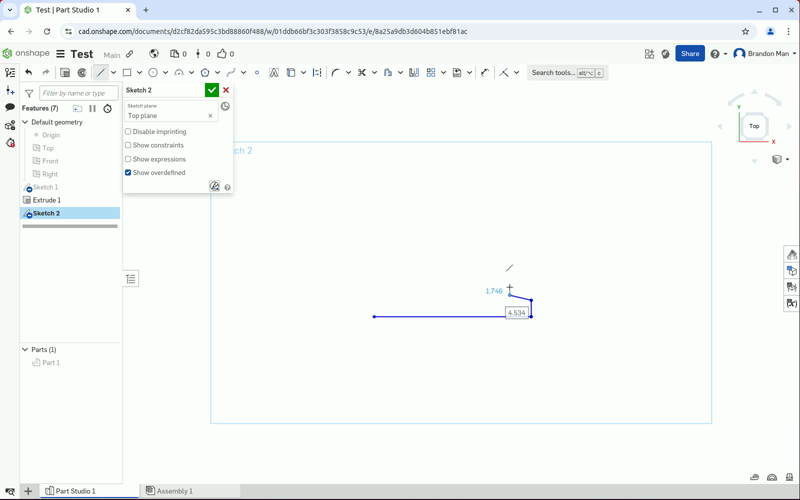
click(509, 286)
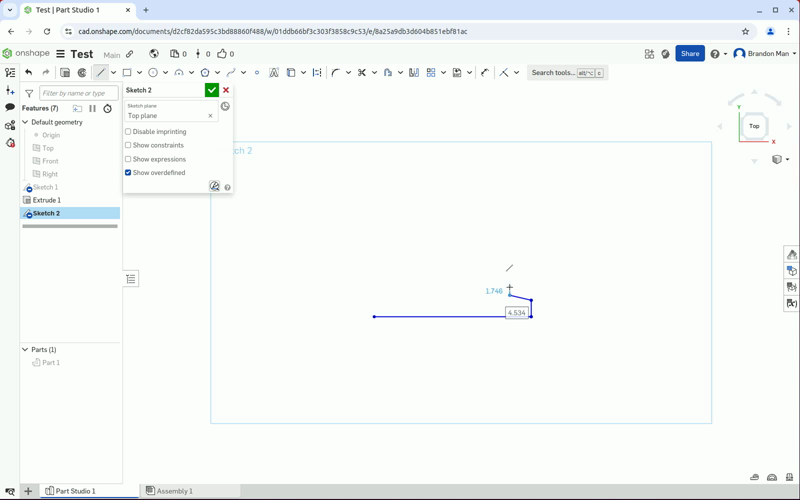
key_up(shift)
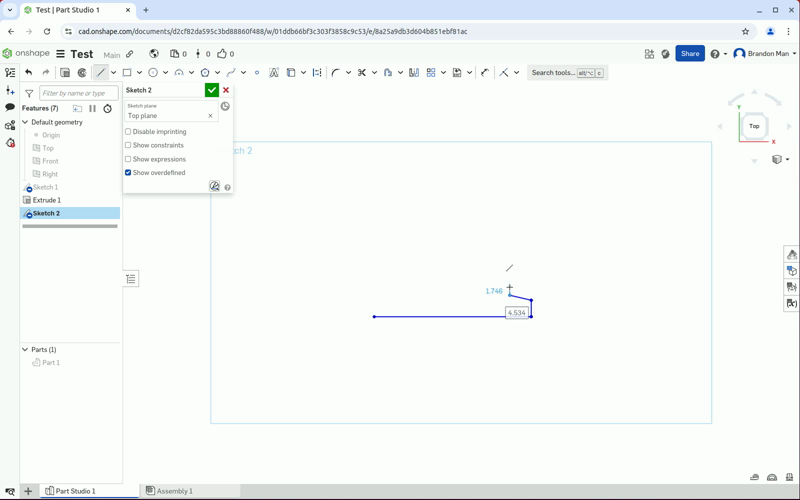
key(esc)
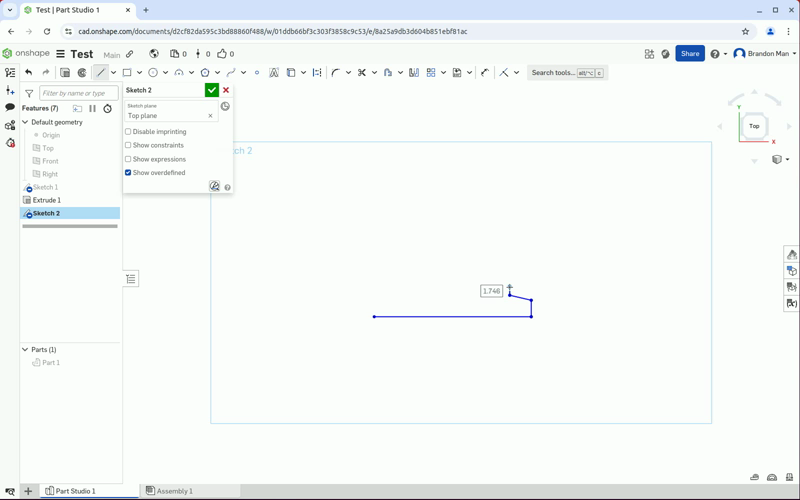
key(a)
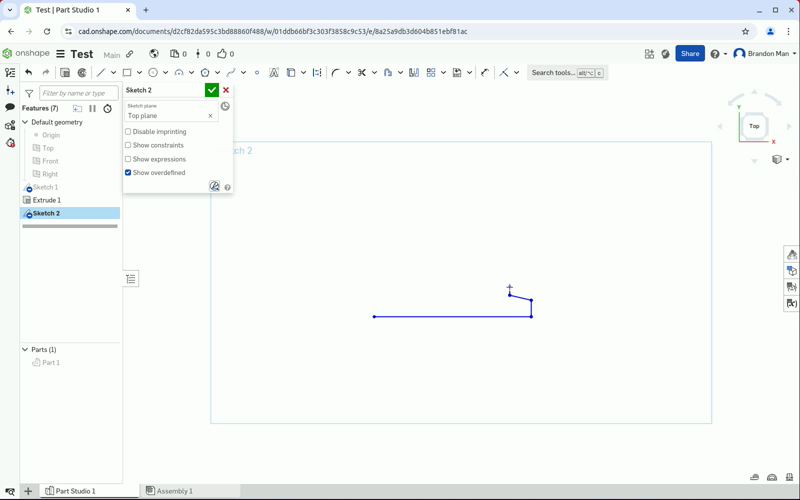
mouse_move(509, 286)
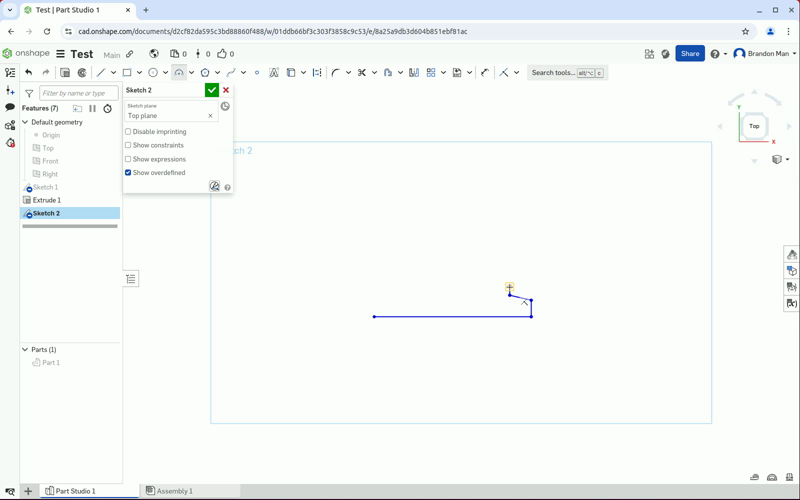
click(509, 286)
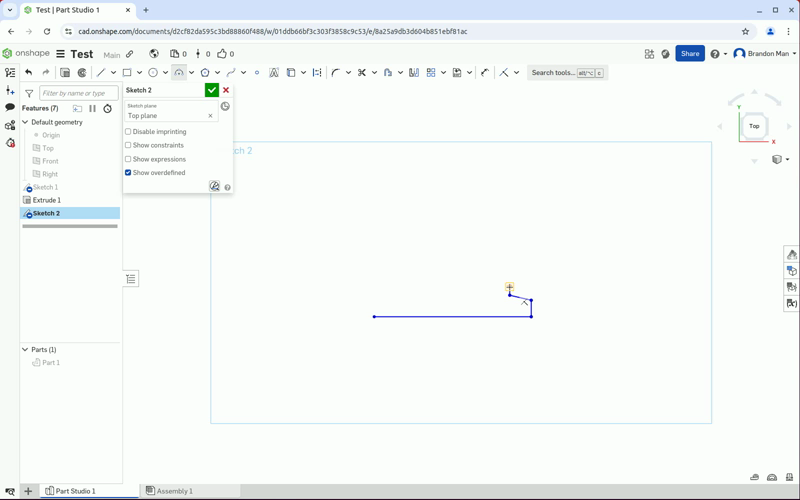
key_down(shift)
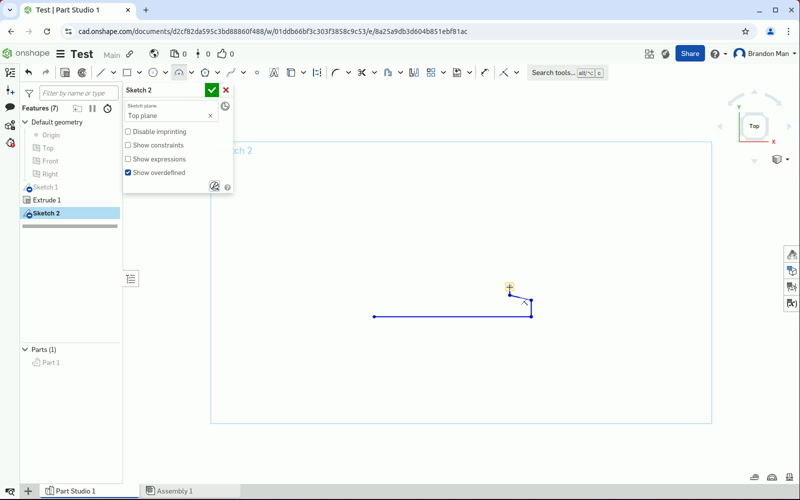
mouse_move(509, 276)
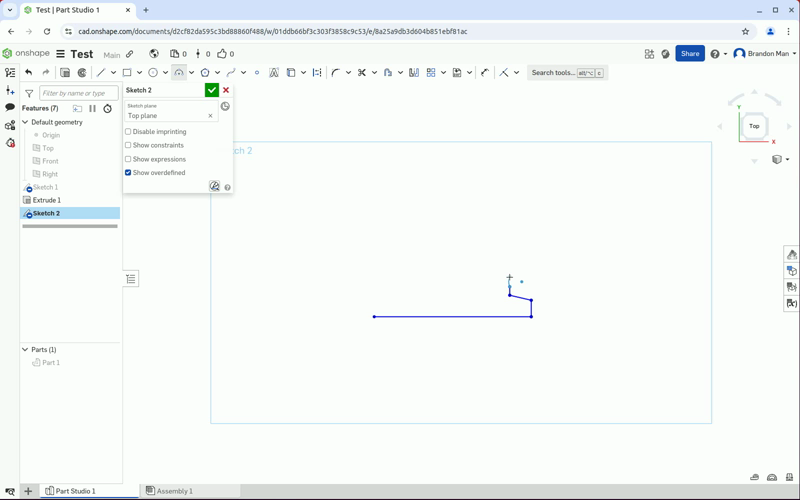
click(509, 276)
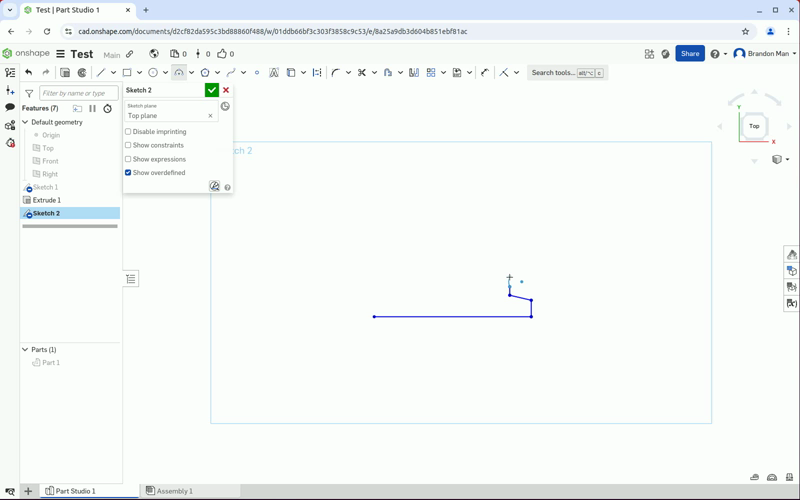
mouse_move(514, 281)
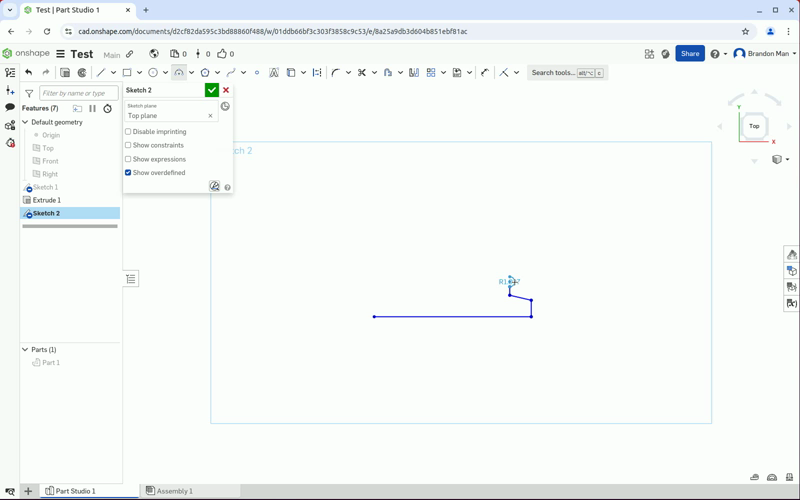
click(514, 281)
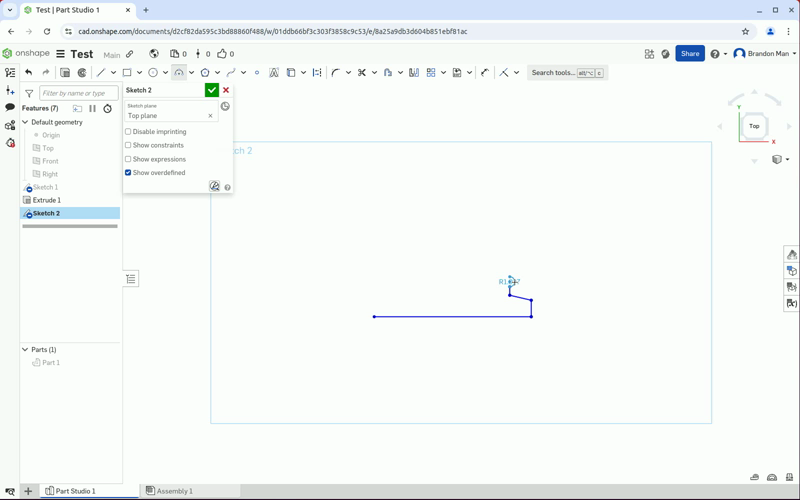
key_up(shift)
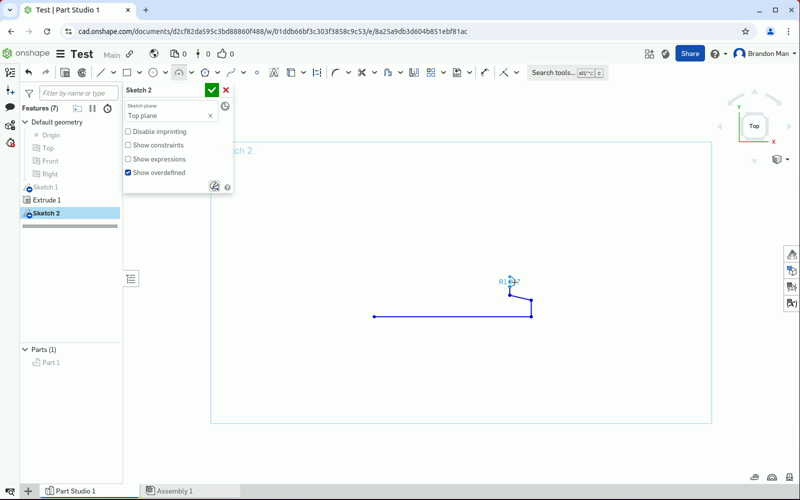
key(esc)
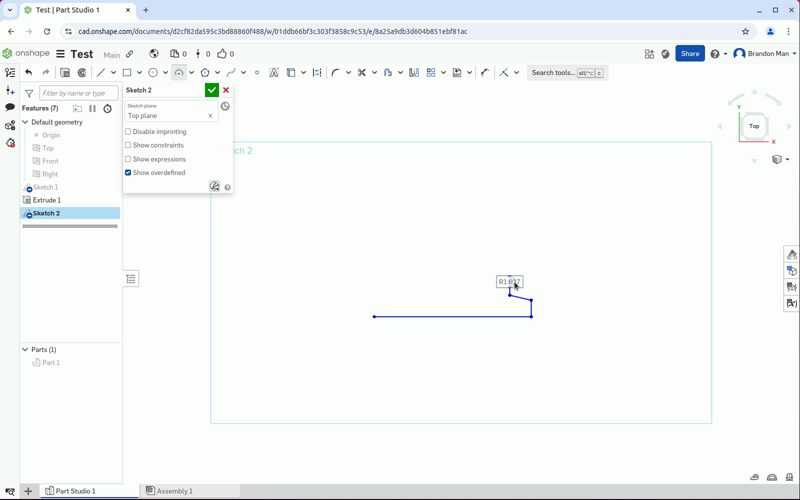
key(l)
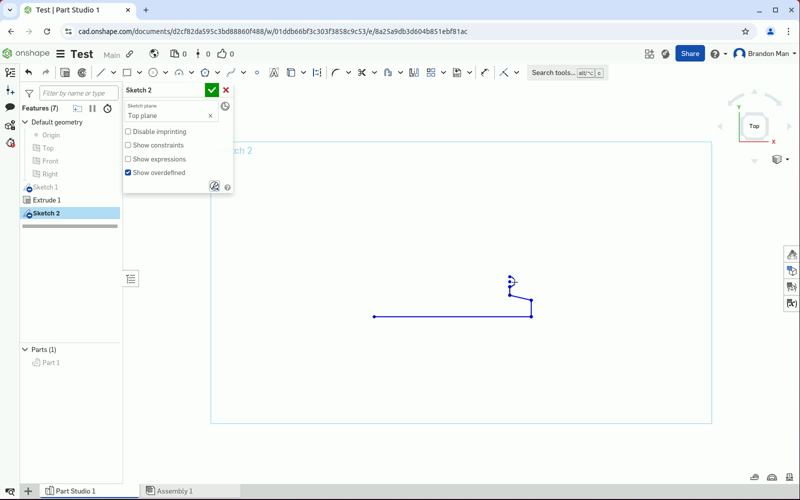
mouse_move(509, 276)
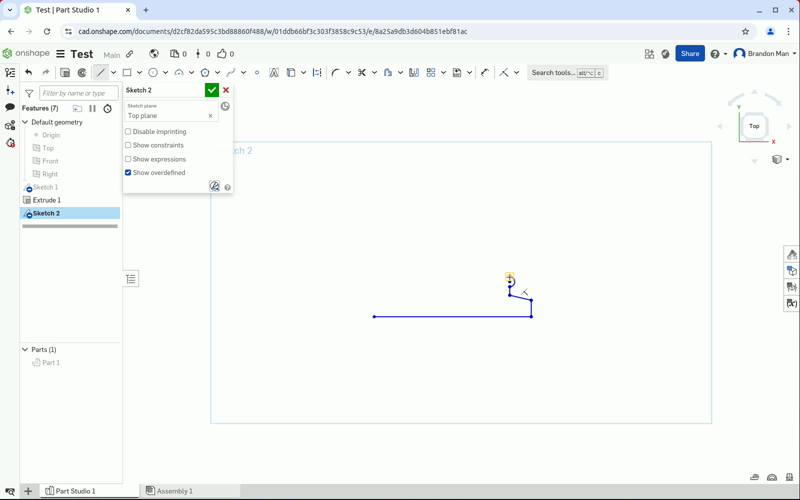
click(509, 276)
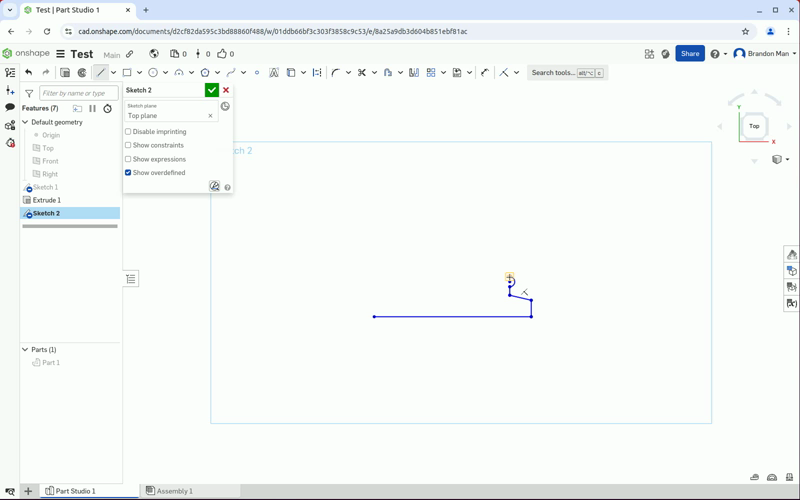
key_down(shift)
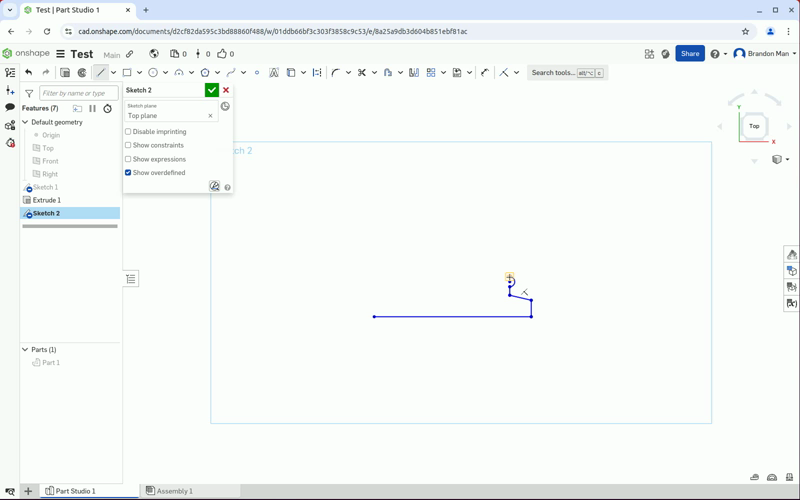
mouse_move(539, 276)
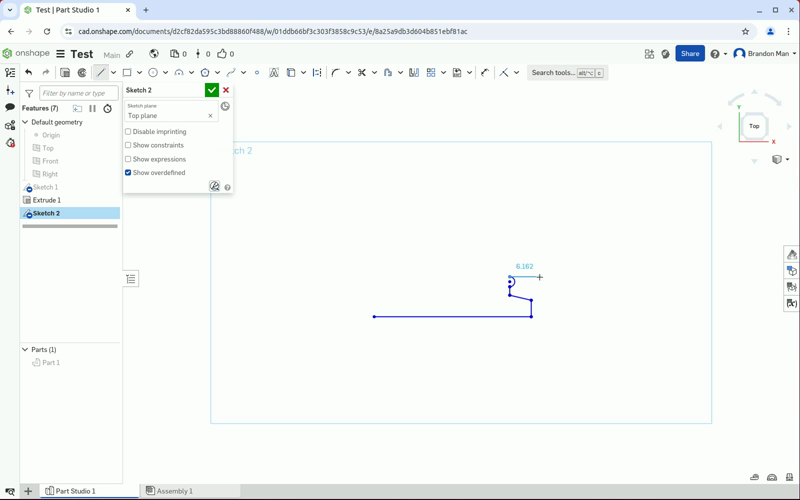
mouse_move(509, 268)
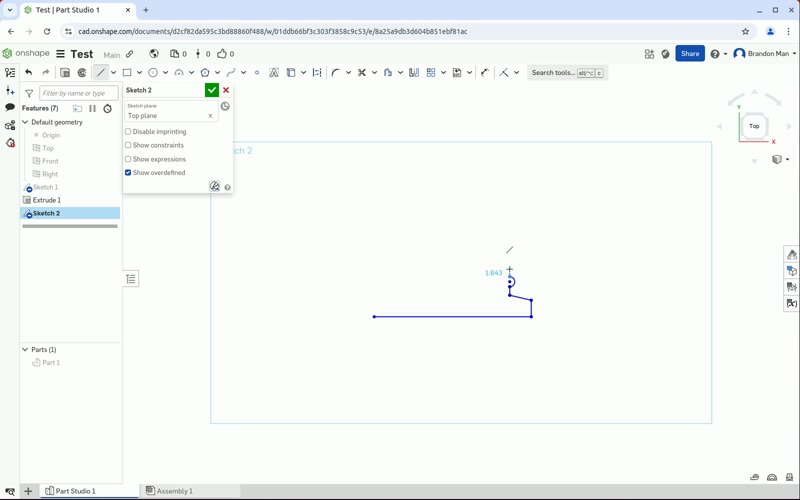
click(509, 268)
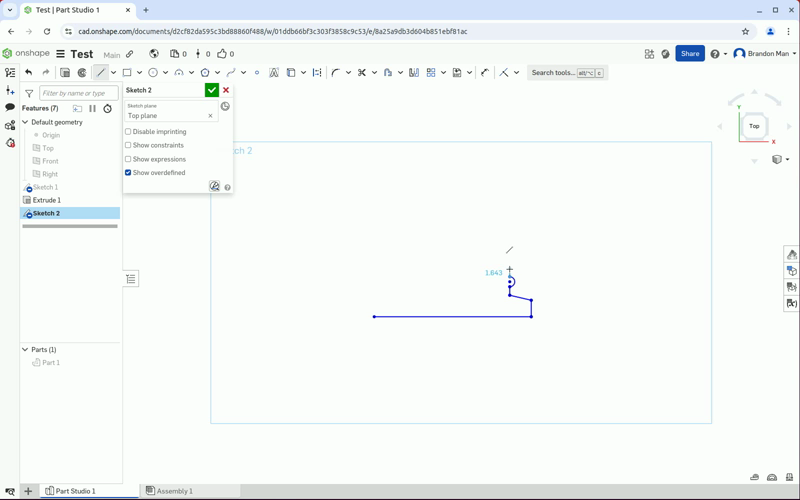
key_up(shift)
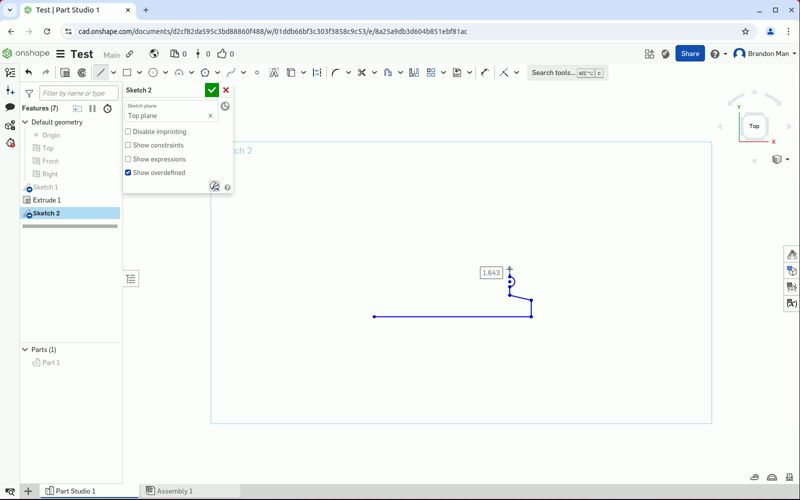
key_down(shift)
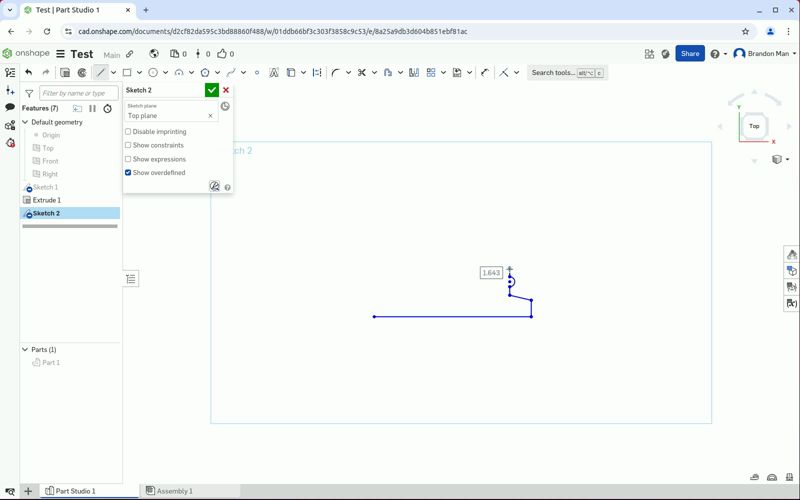
mouse_move(539, 268)
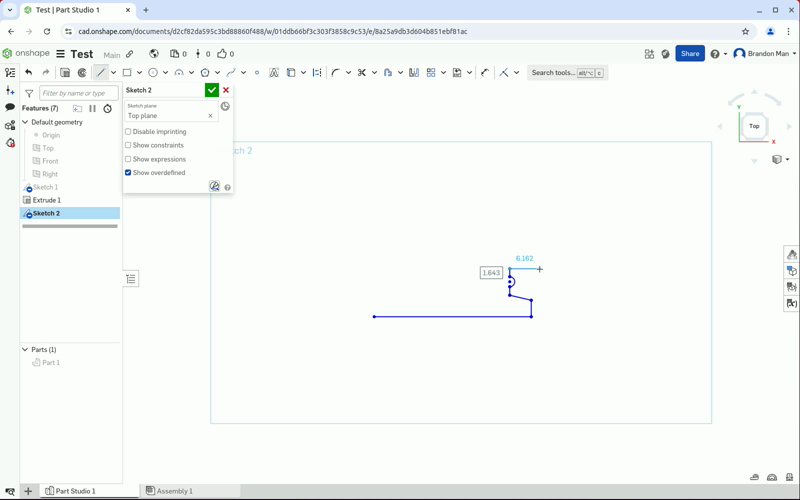
mouse_move(533, 265)
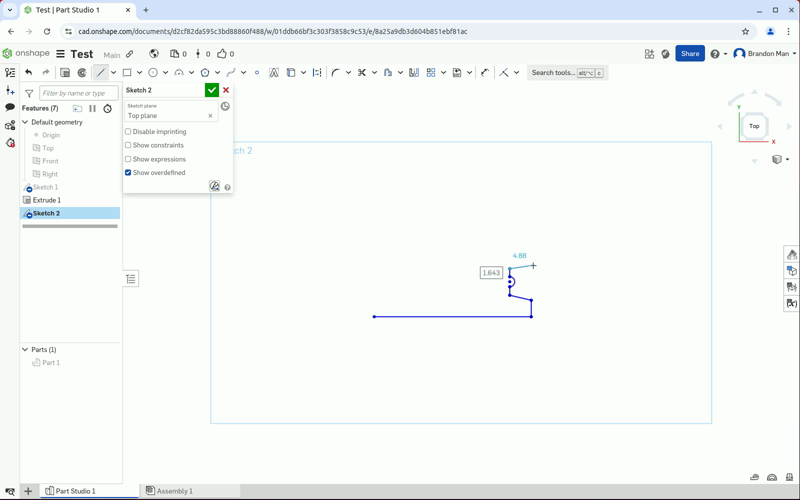
click(533, 265)
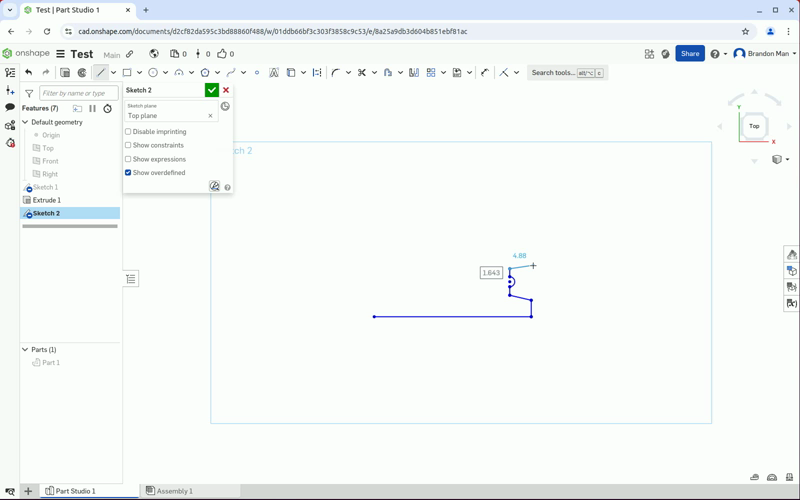
key_up(shift)
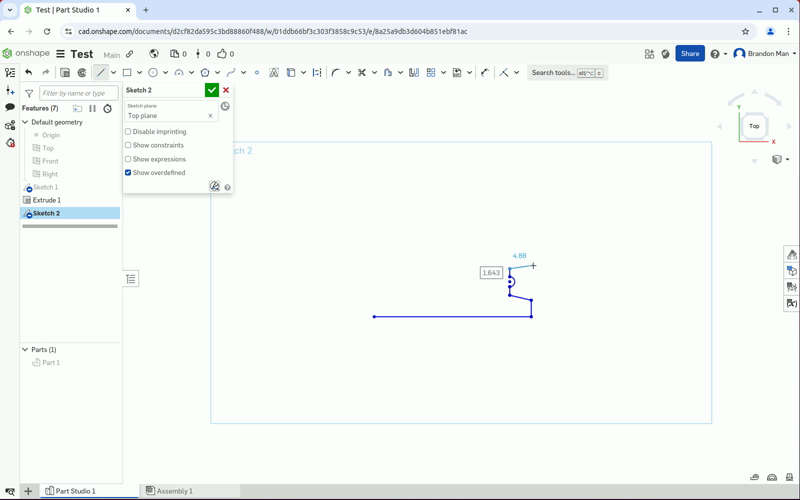
key_down(shift)
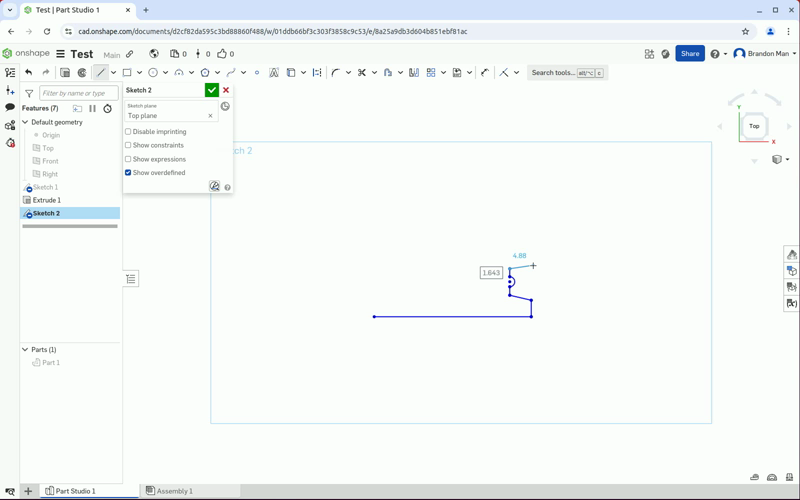
mouse_move(563, 265)
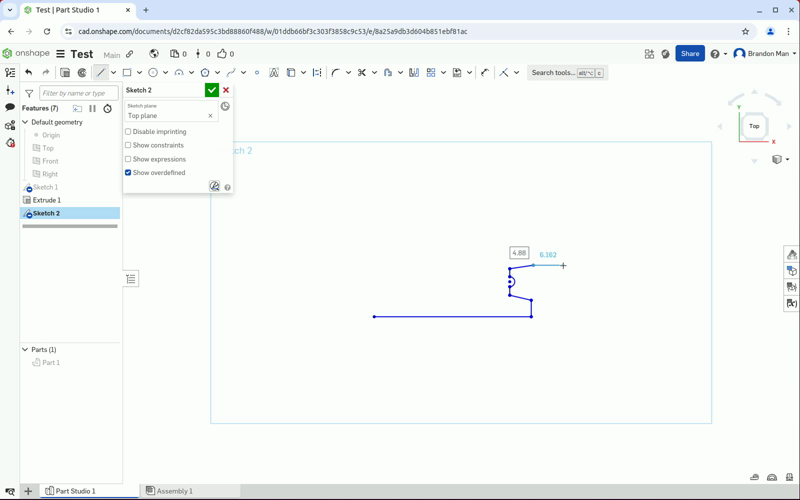
mouse_move(533, 248)
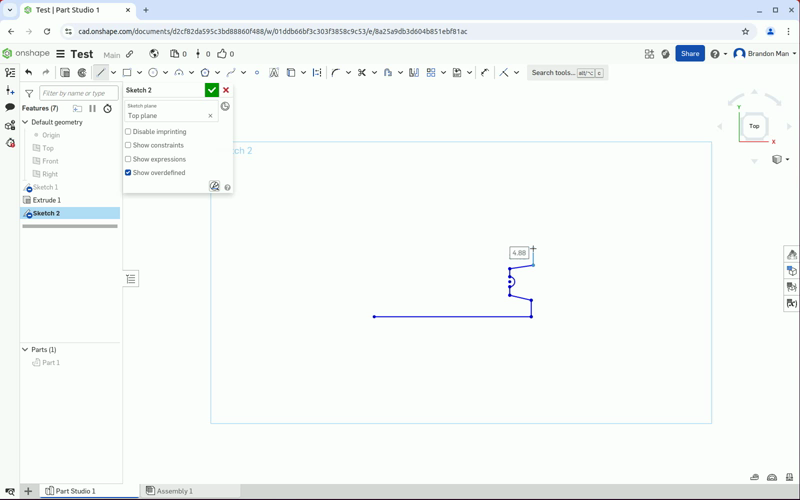
click(533, 248)
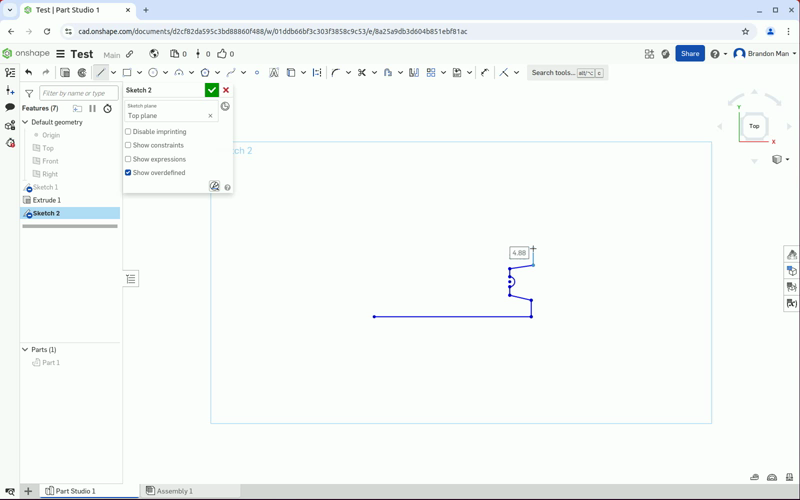
key_up(shift)
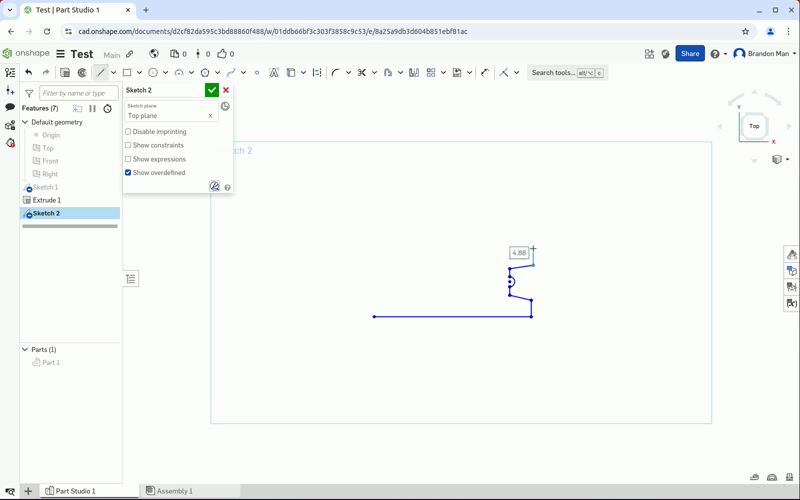
key_down(shift)
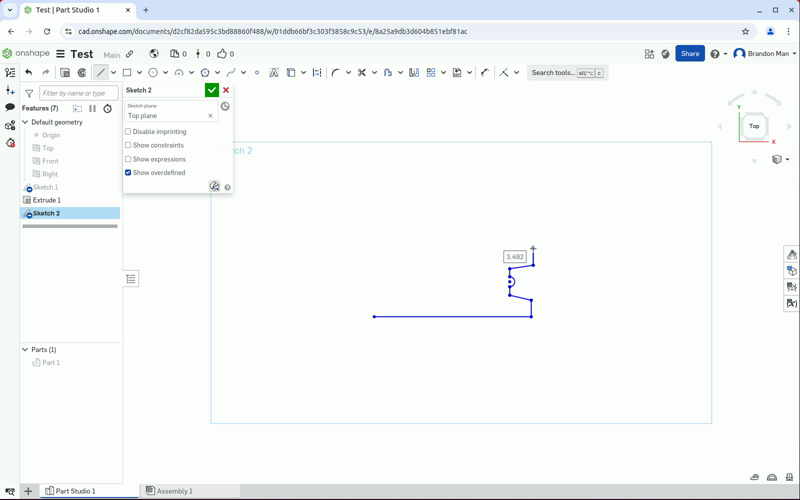
mouse_move(374, 248)
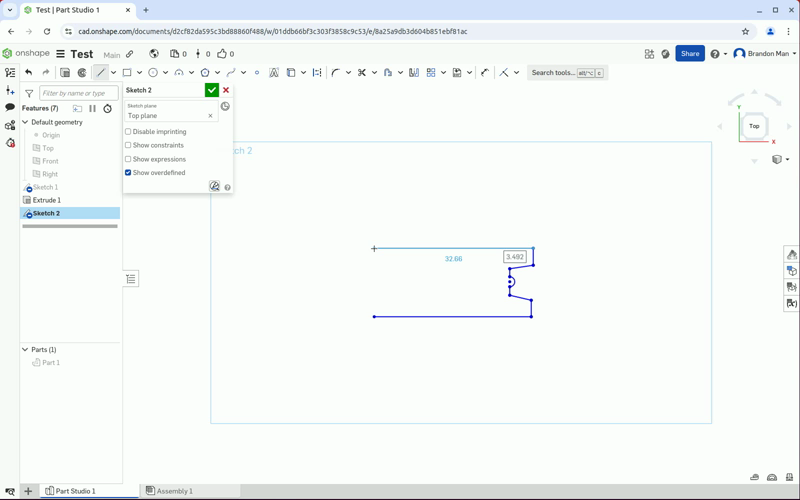
click(374, 248)
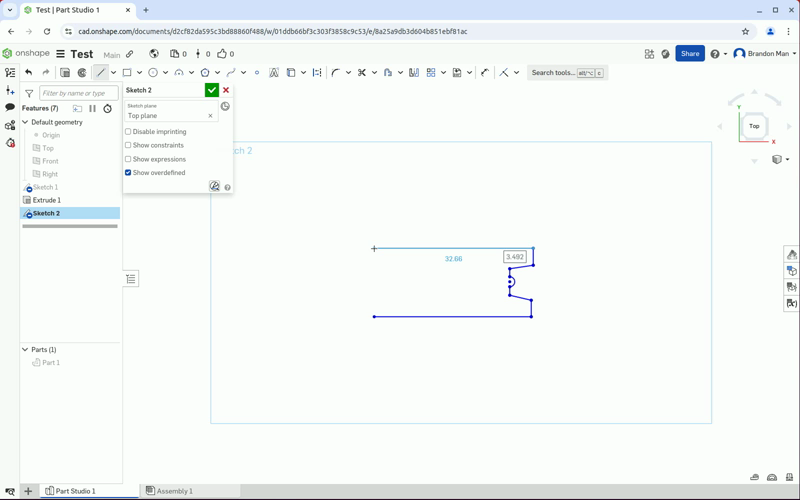
key_up(shift)
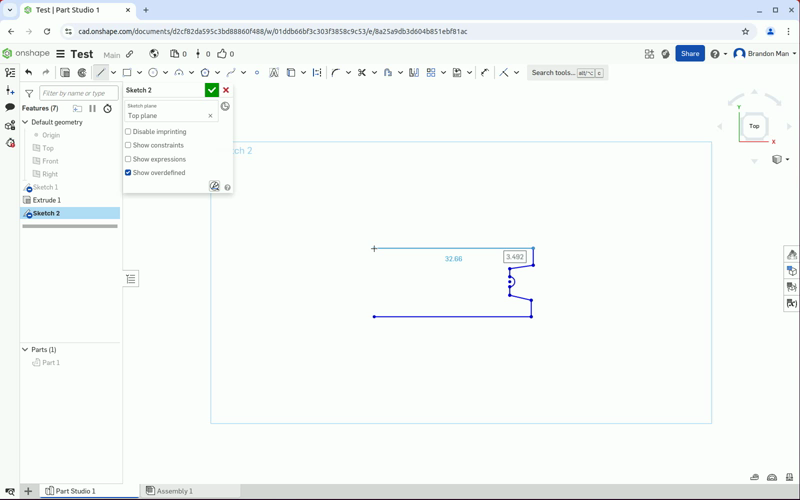
key(esc)
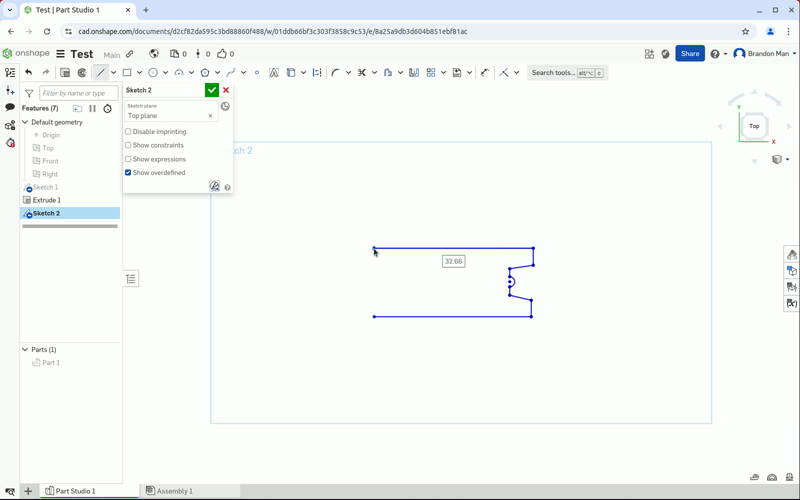
key(a)
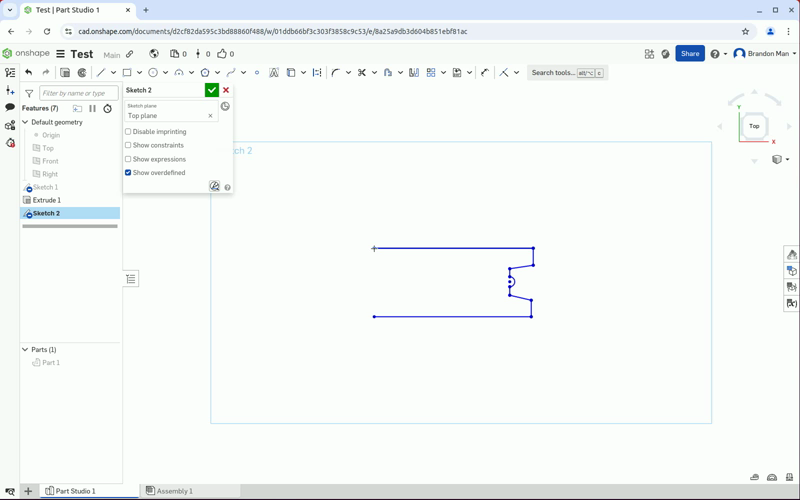
mouse_move(374, 248)
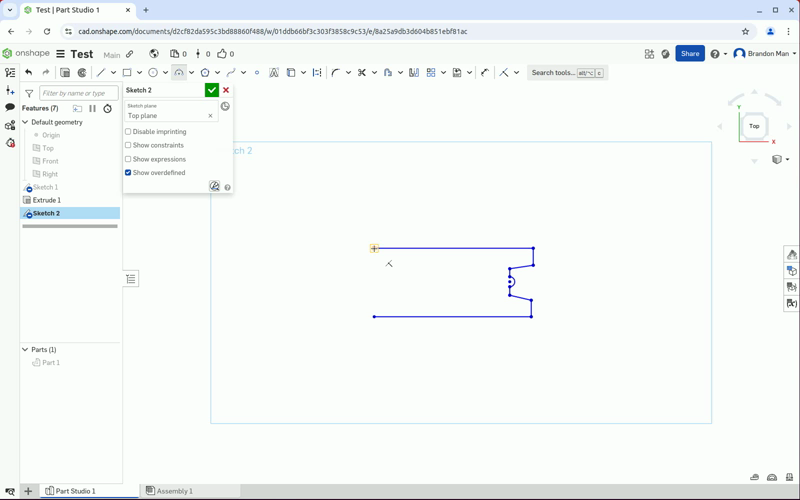
click(374, 248)
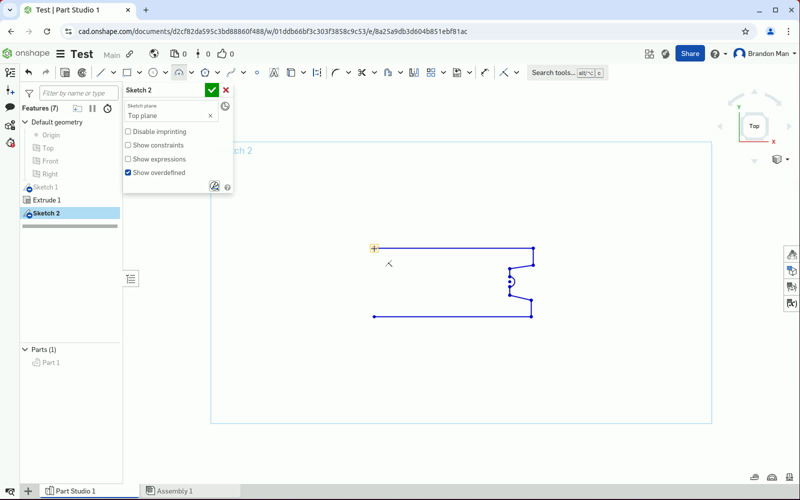
mouse_move(374, 316)
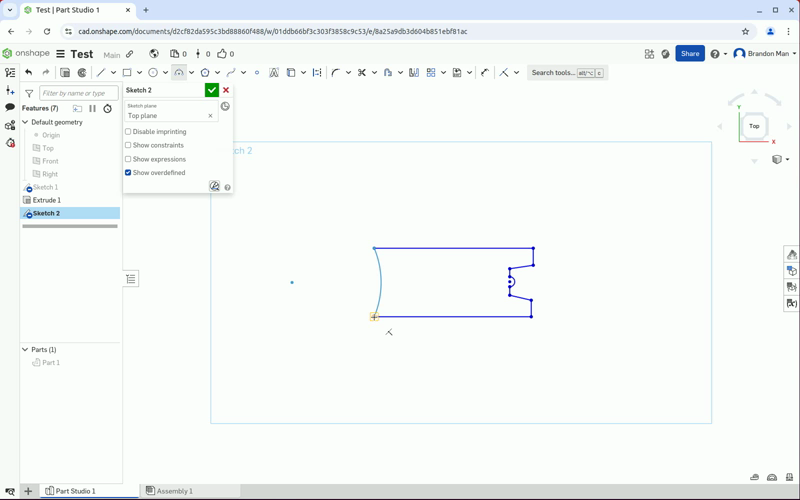
click(374, 316)
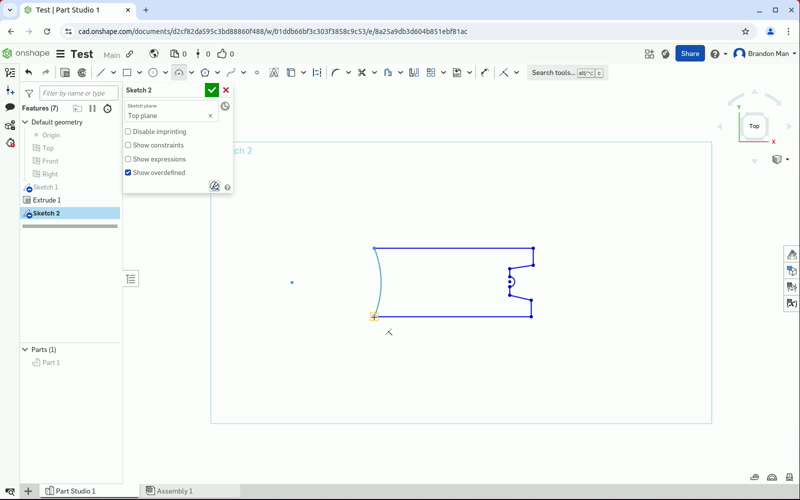
key_down(shift)
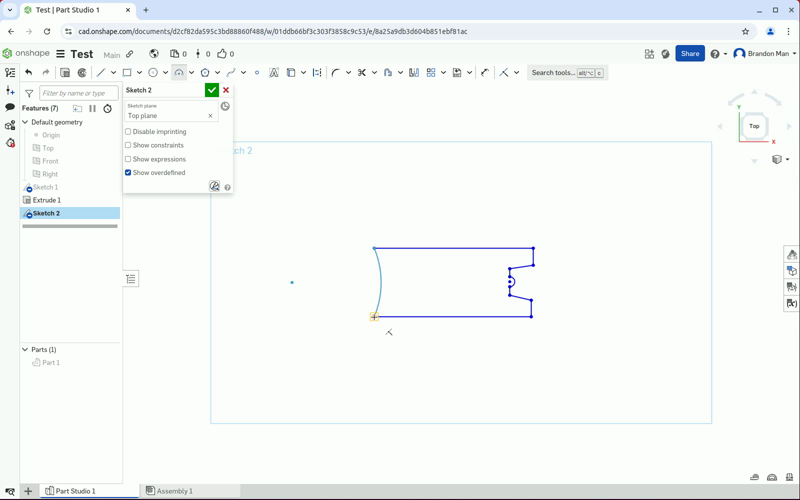
mouse_move(348, 282)
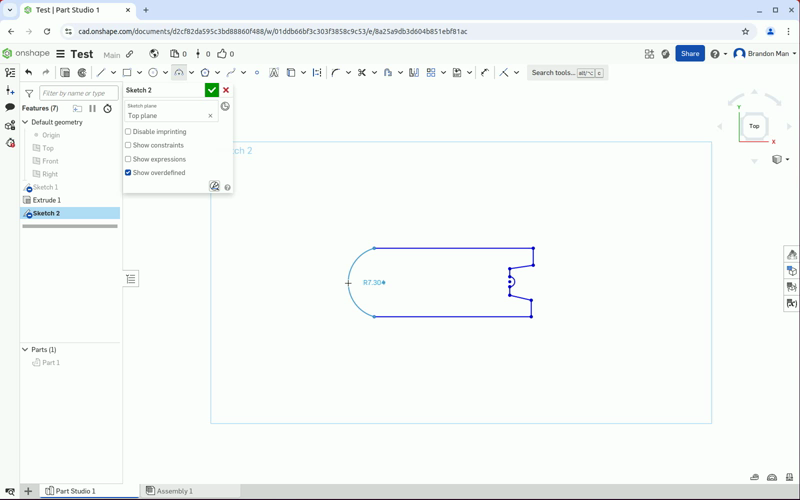
click(348, 282)
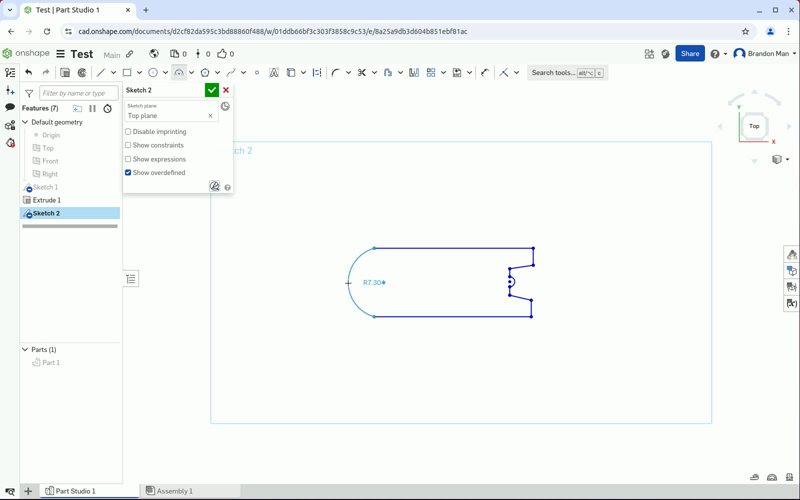
key_up(shift)
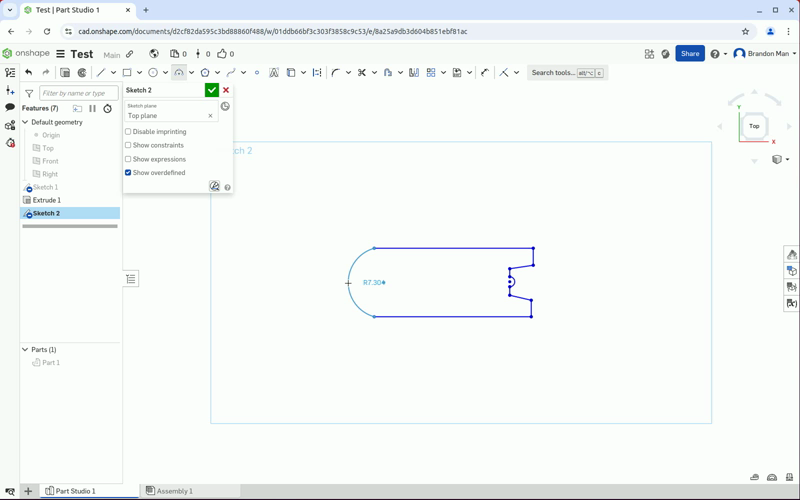
key(esc)
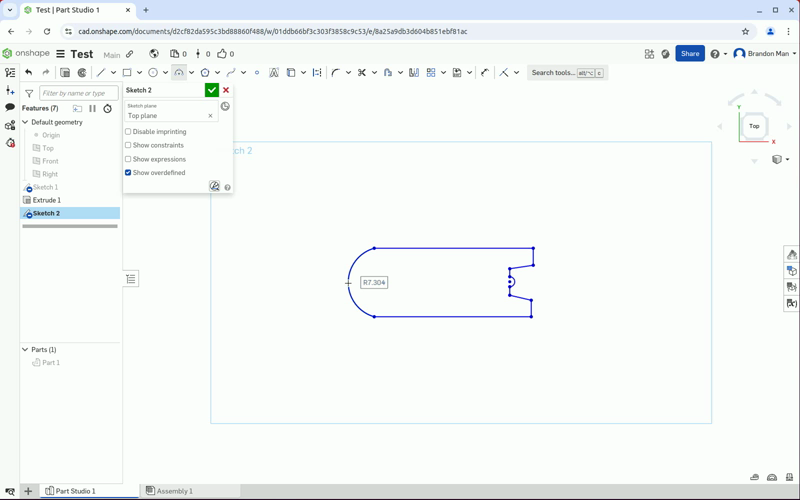
key(a)
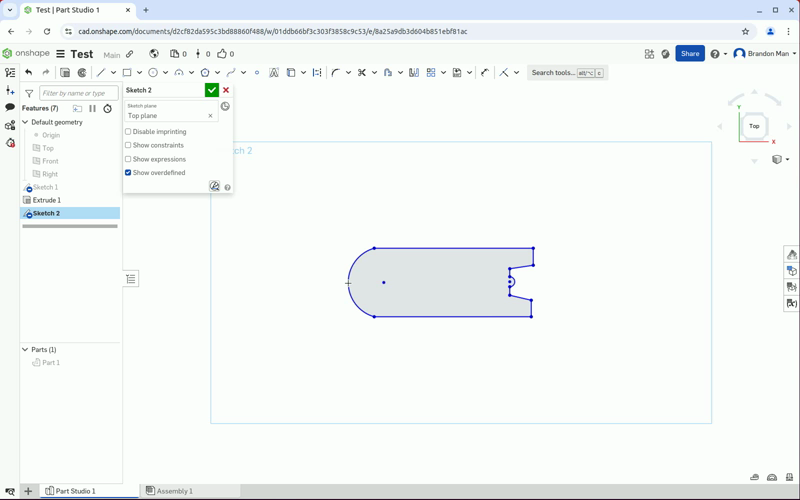
key_down(shift)
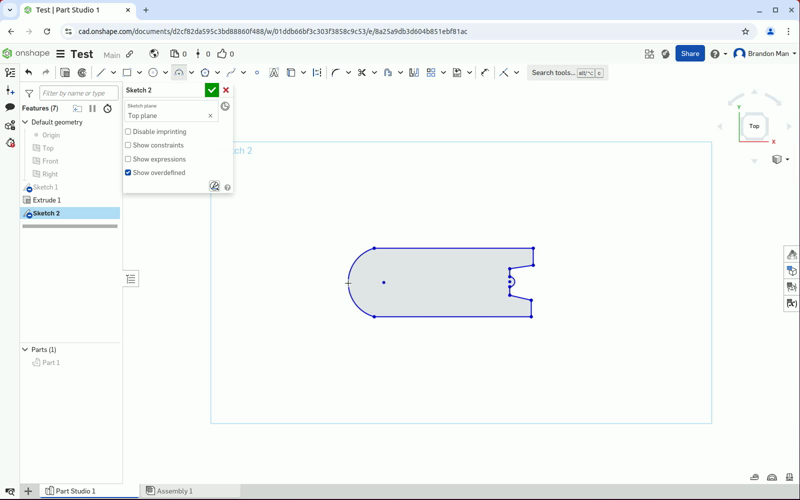
mouse_move(387, 265)
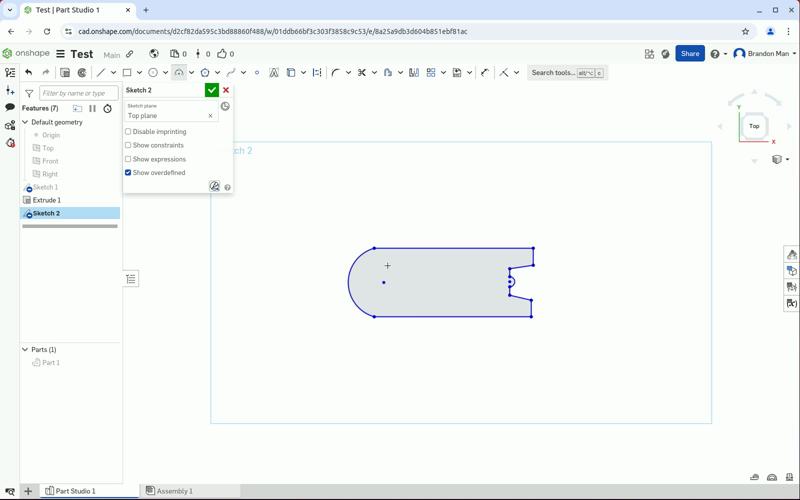
click(387, 265)
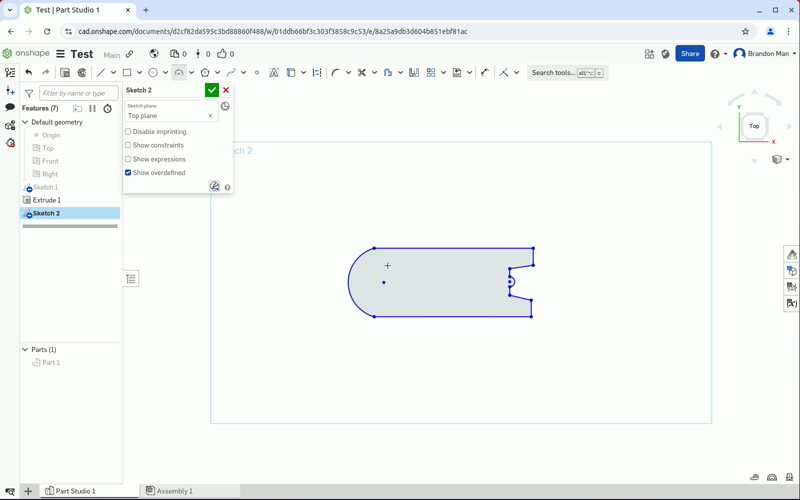
key_up(shift)
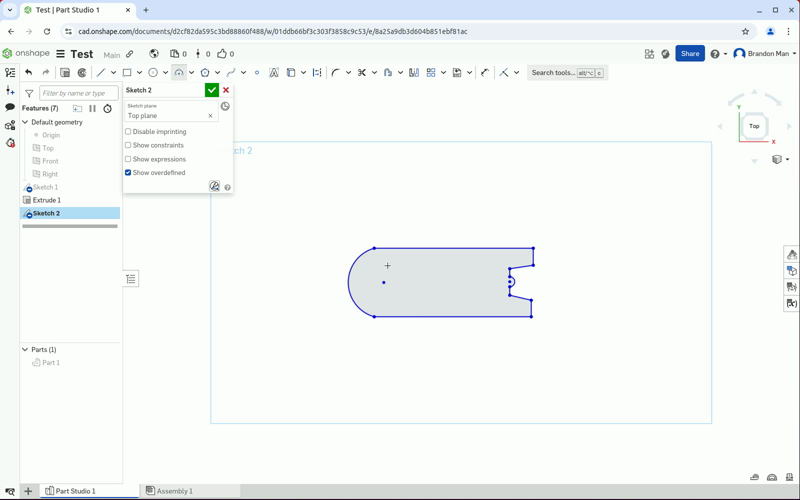
key_down(shift)
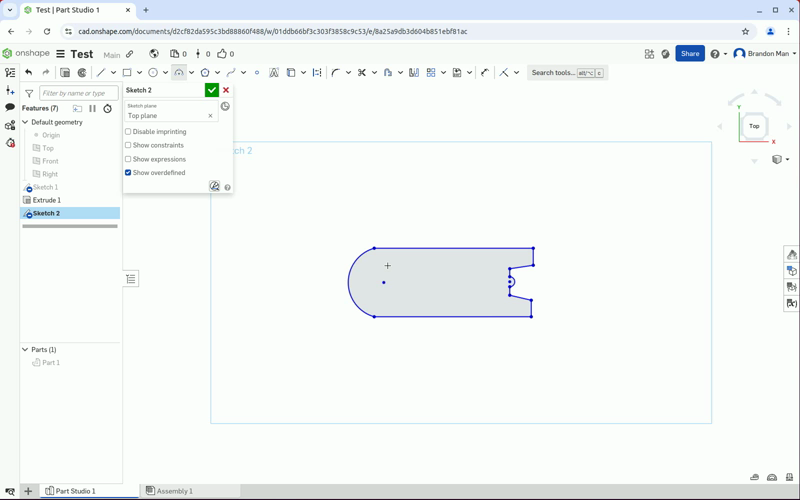
mouse_move(389, 300)
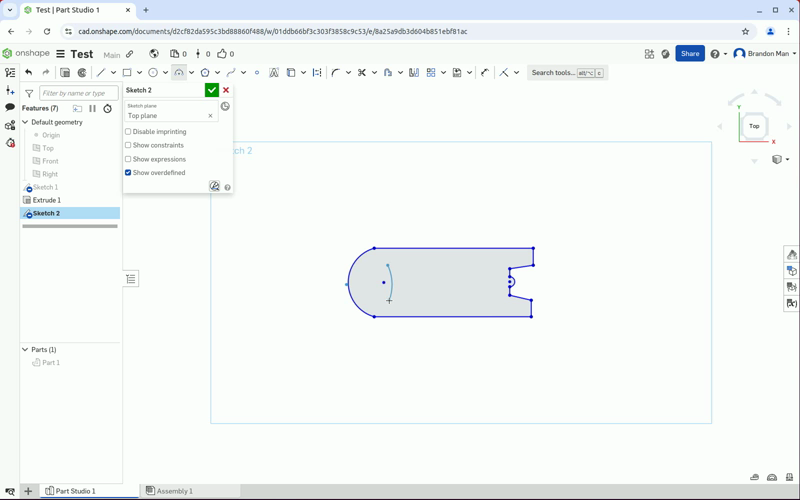
click(389, 300)
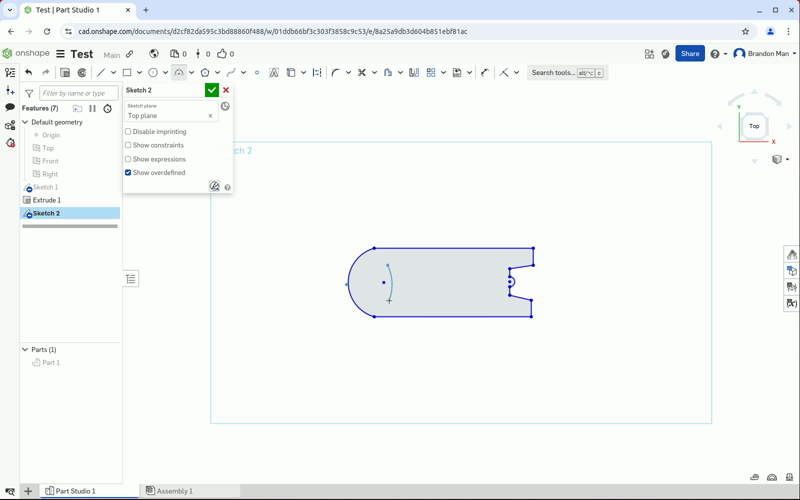
mouse_move(365, 283)
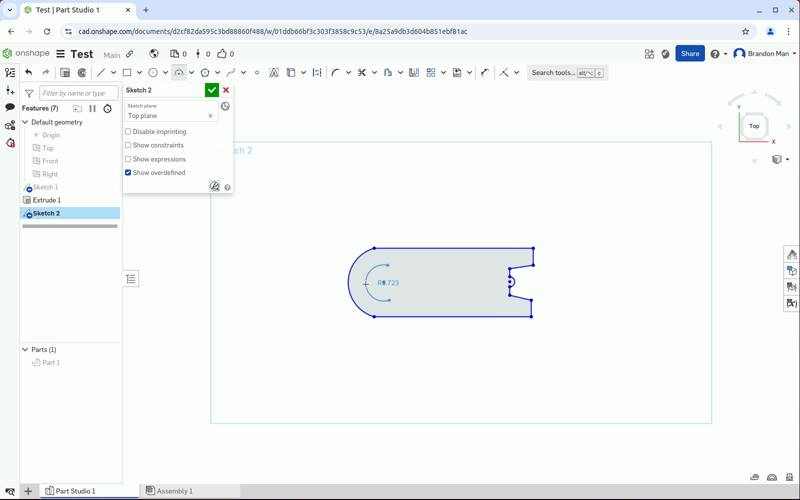
click(365, 283)
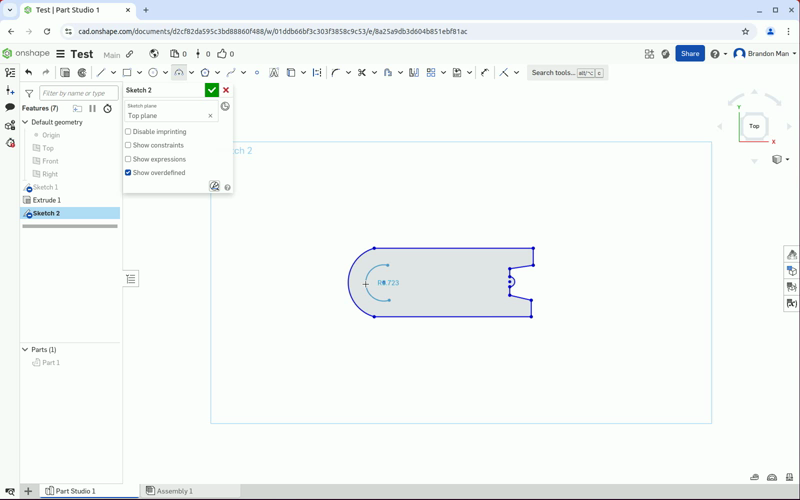
key_up(shift)
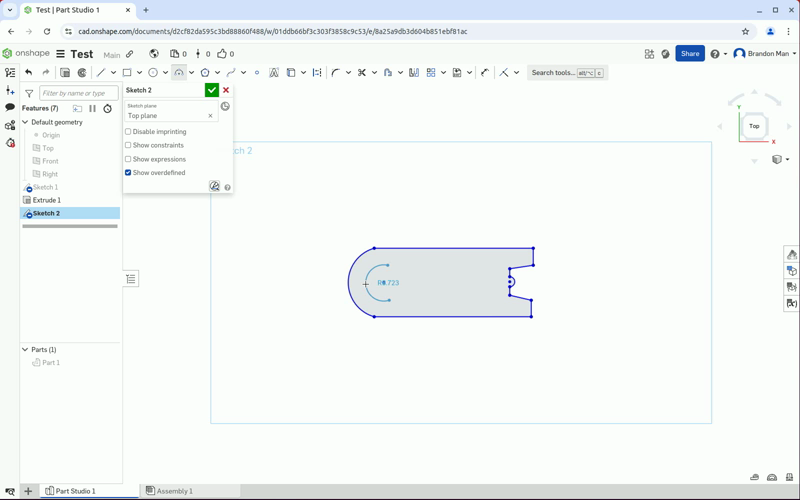
key(esc)
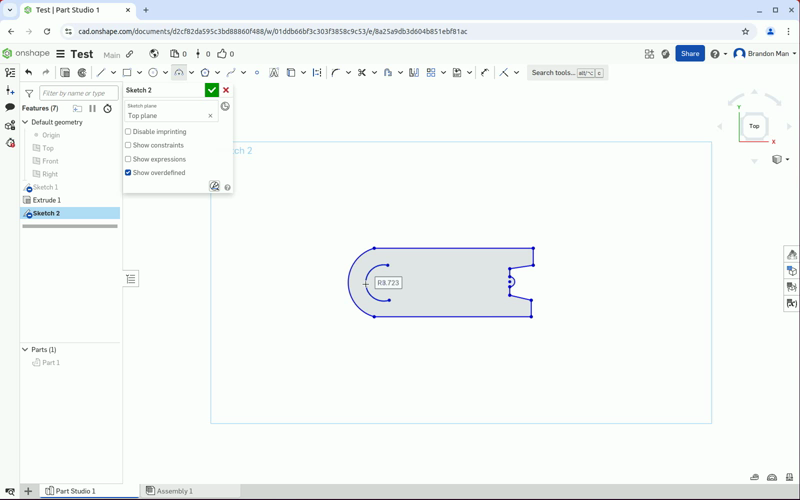
key(l)
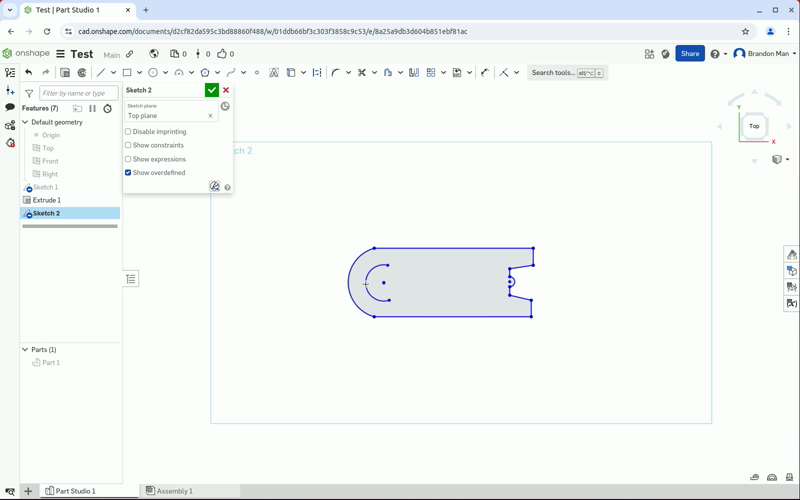
mouse_move(389, 300)
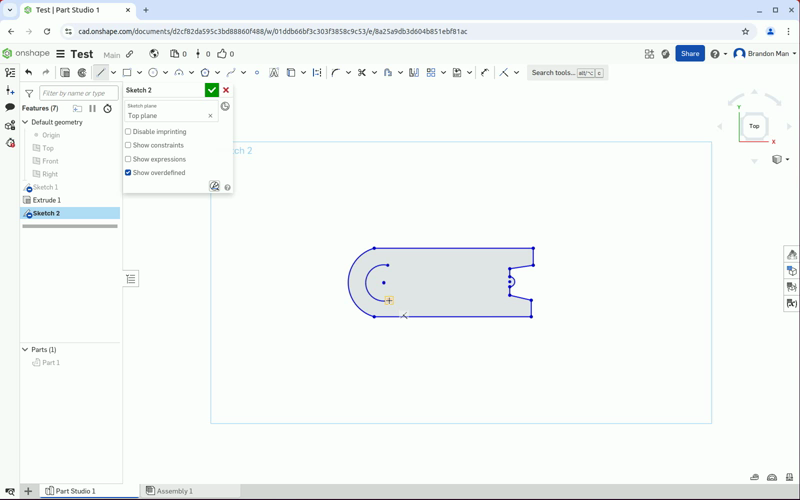
click(389, 300)
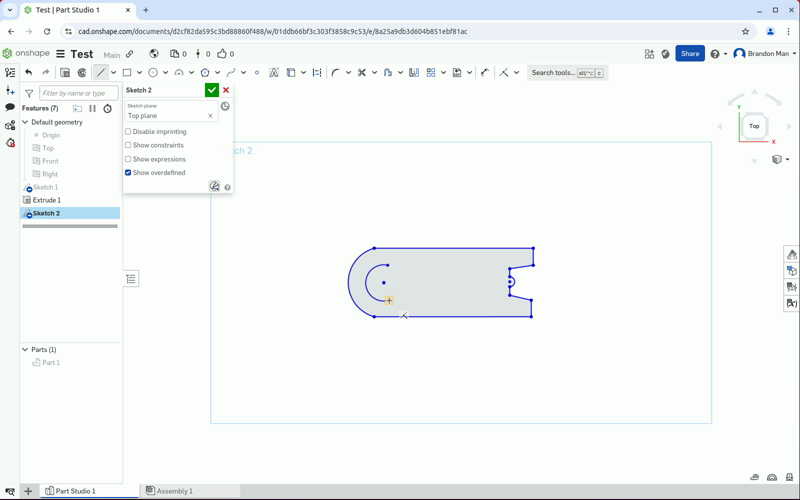
key_down(shift)
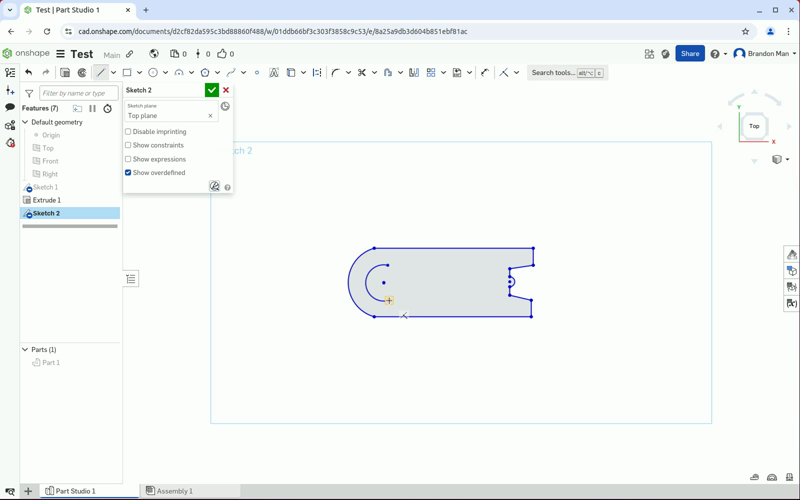
mouse_move(419, 300)
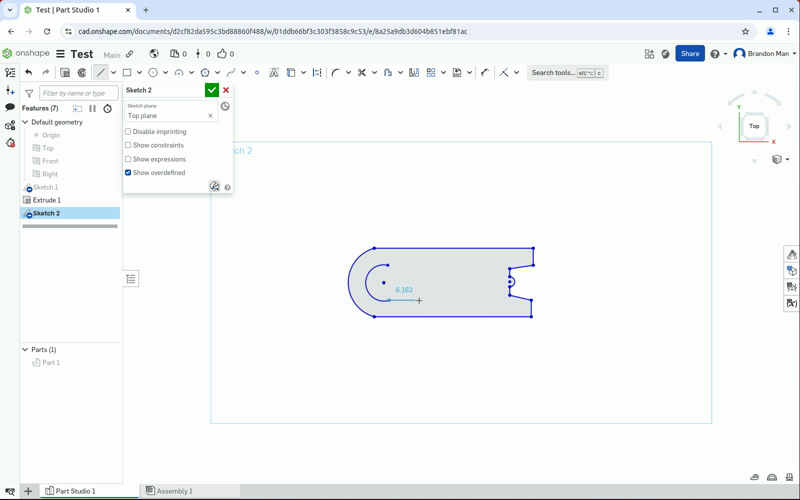
mouse_move(410, 295)
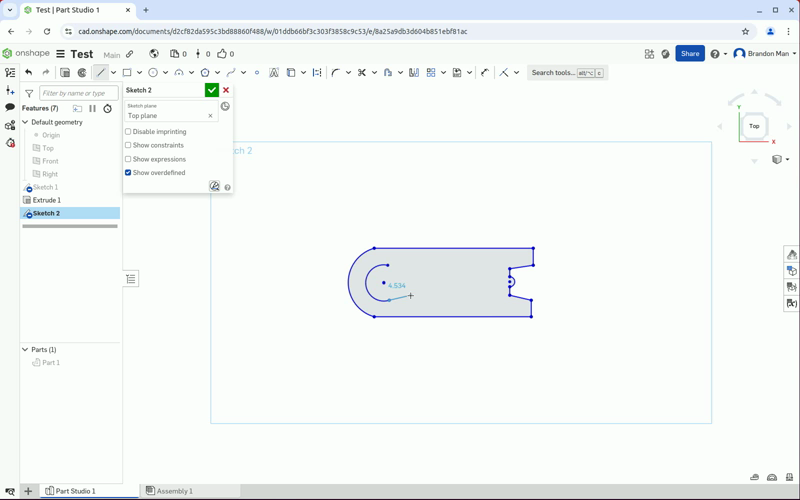
click(410, 295)
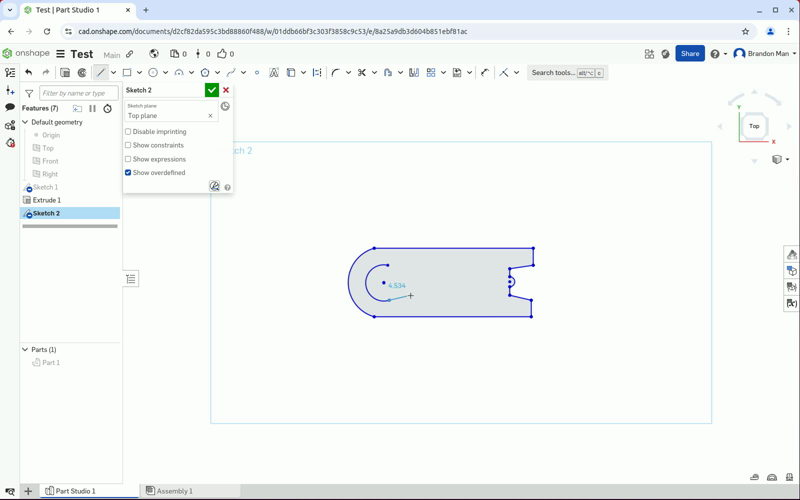
key_up(shift)
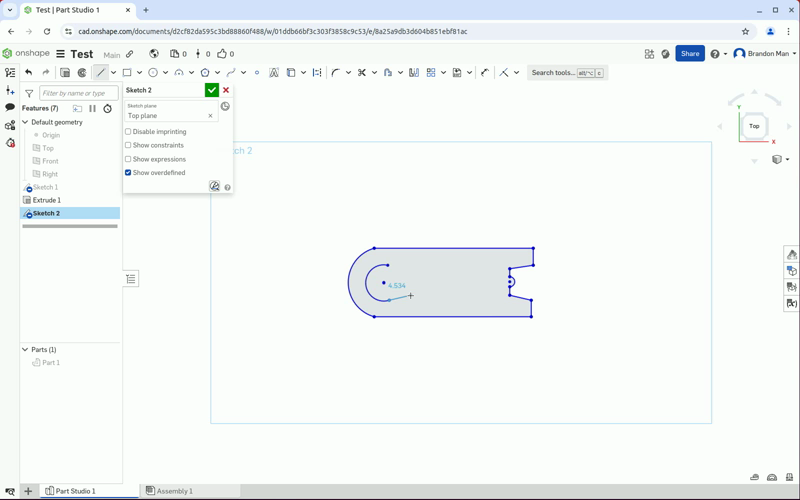
key_down(shift)
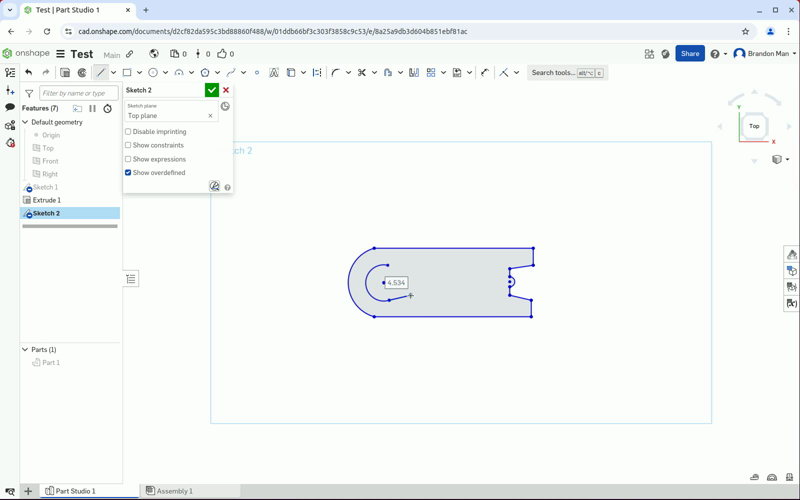
mouse_move(440, 295)
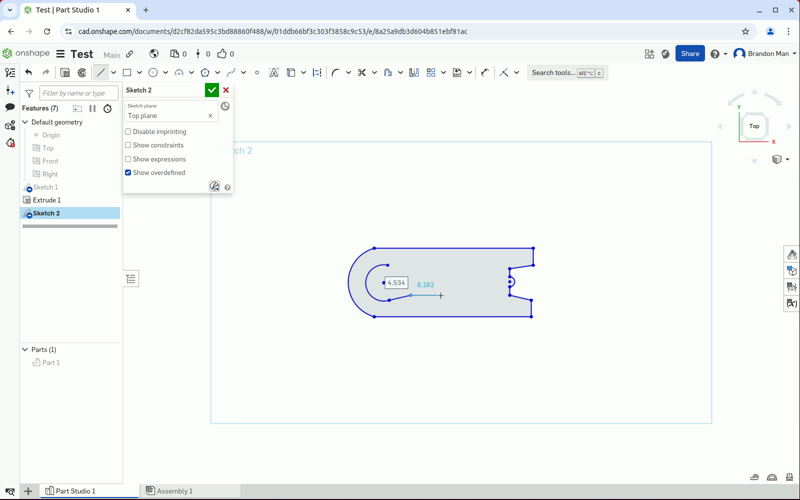
mouse_move(410, 286)
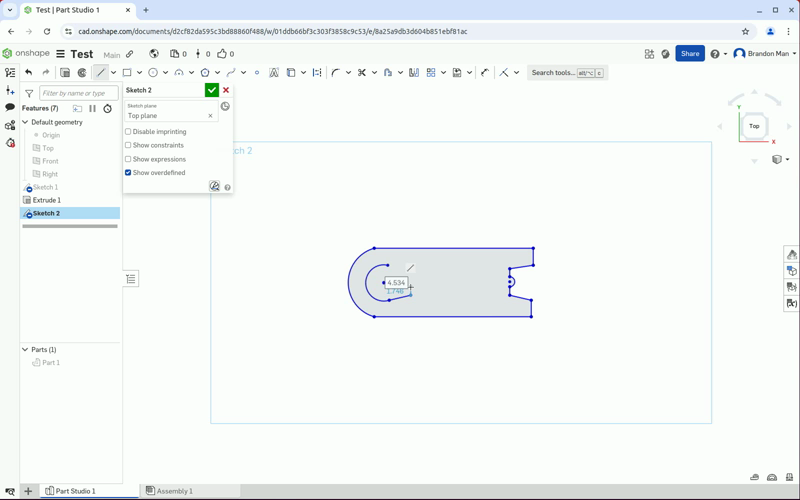
click(410, 286)
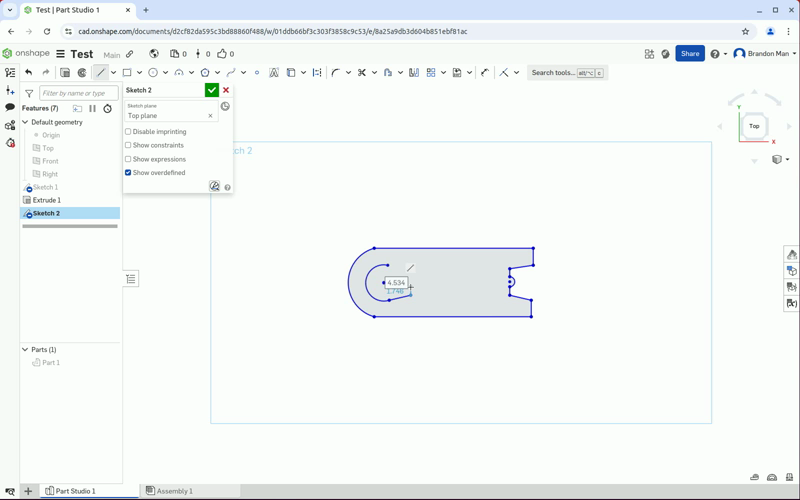
key_up(shift)
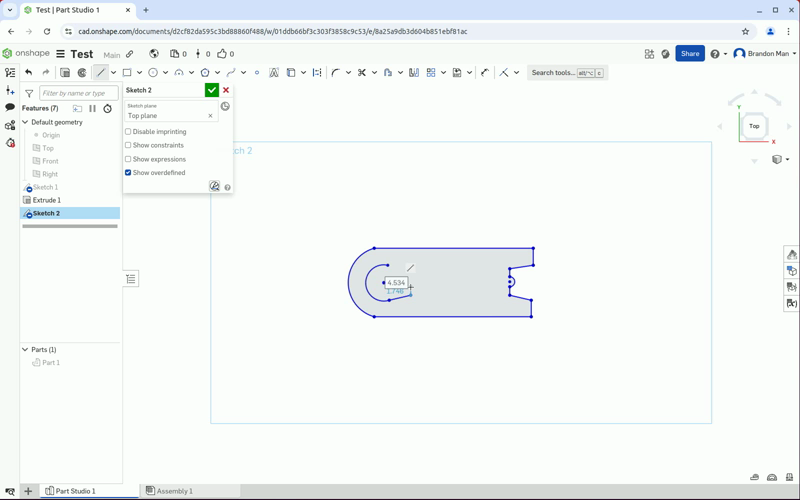
key(esc)
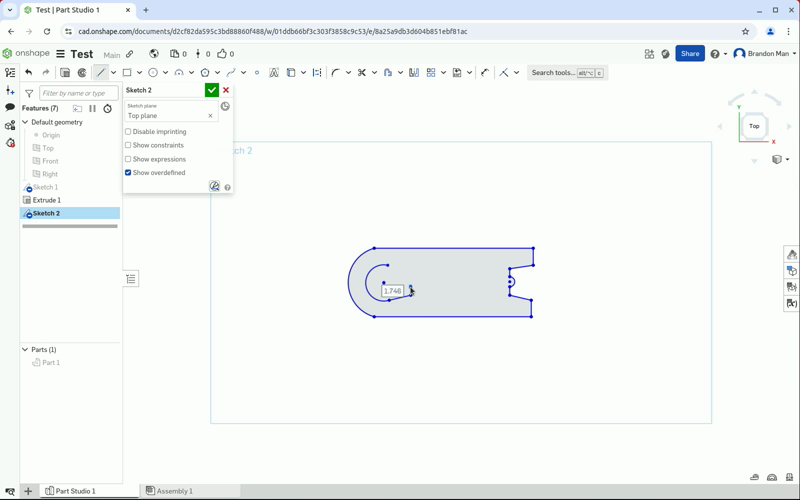
key(a)
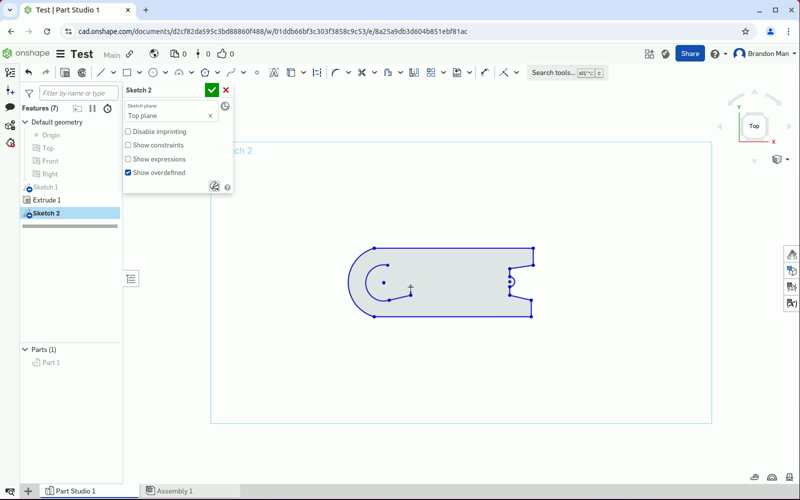
mouse_move(410, 286)
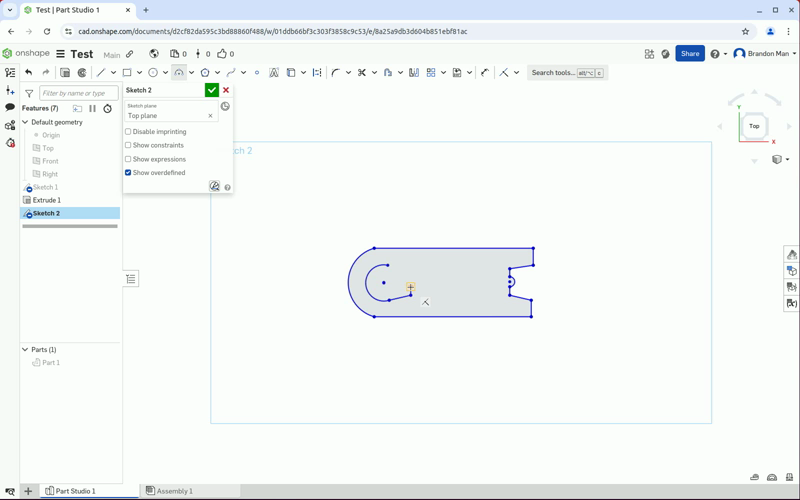
click(410, 286)
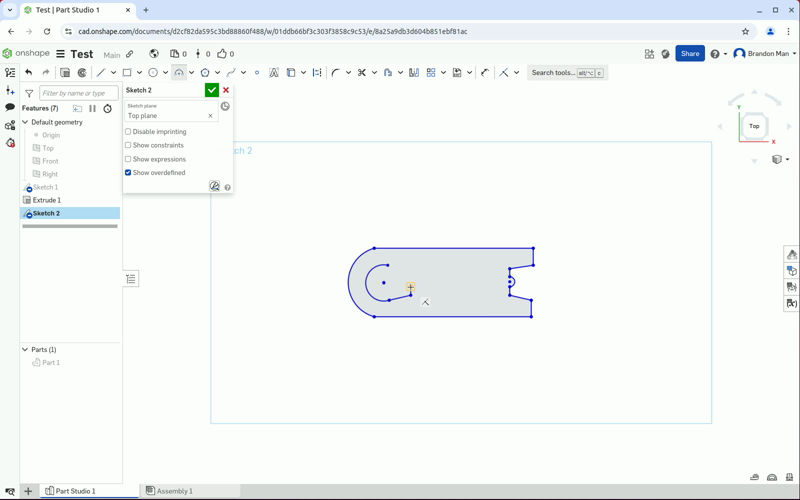
key_down(shift)
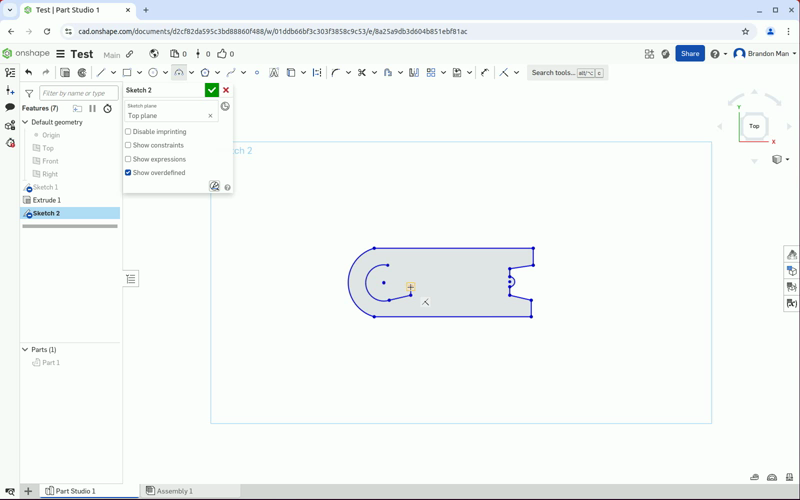
mouse_move(410, 276)
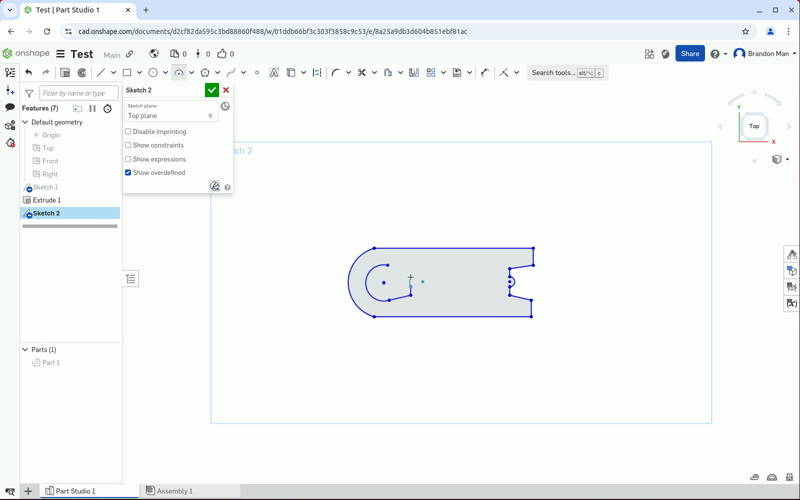
click(410, 276)
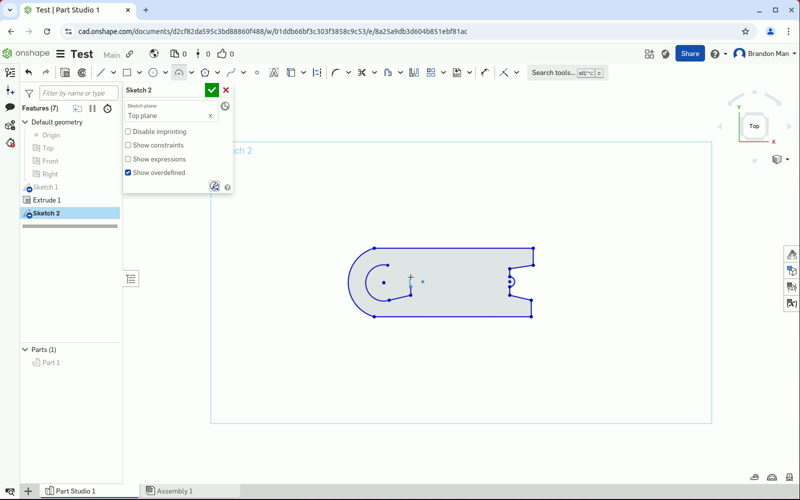
mouse_move(415, 281)
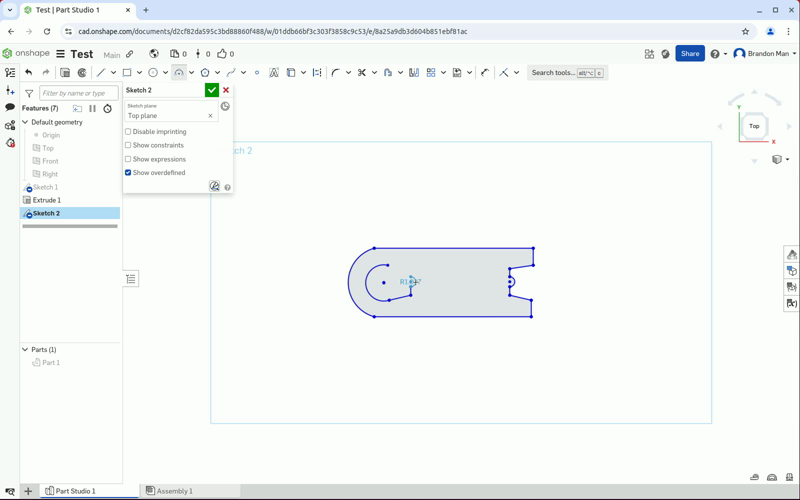
click(415, 281)
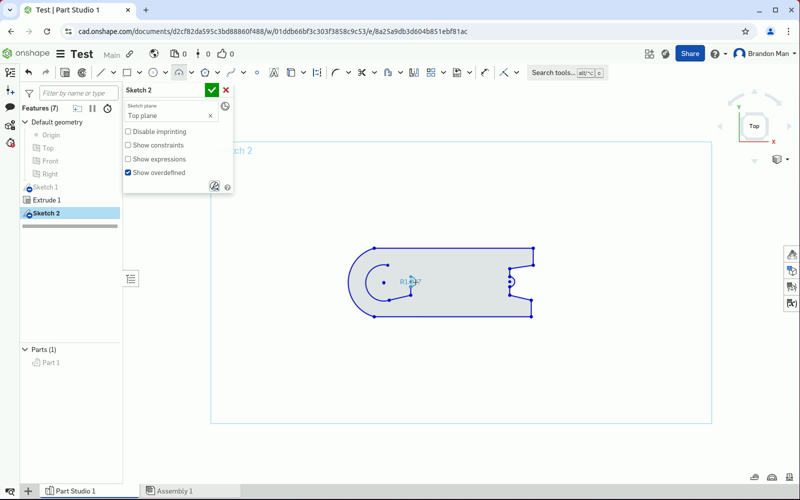
key_up(shift)
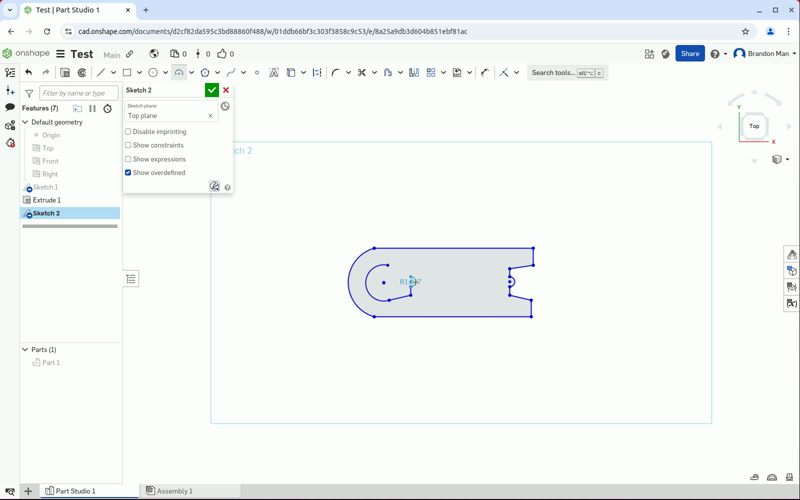
key(esc)
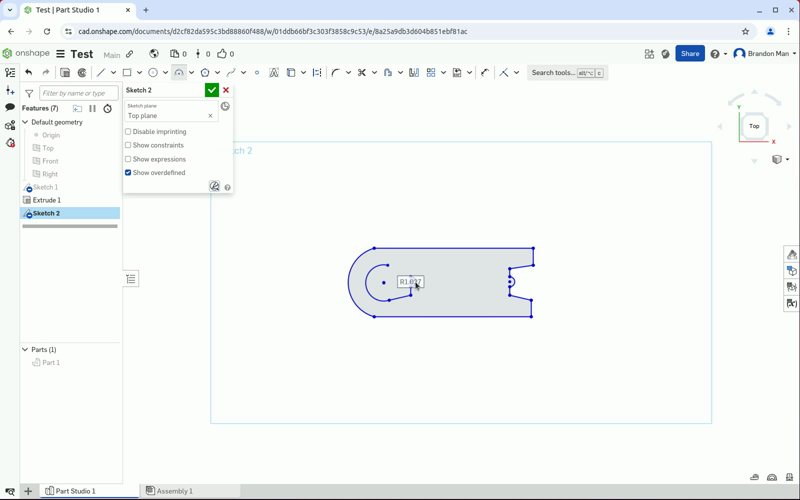
key(l)
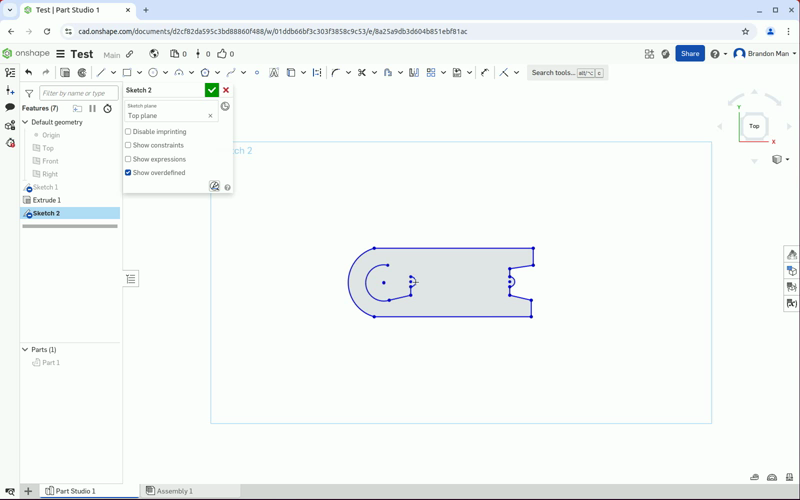
mouse_move(410, 276)
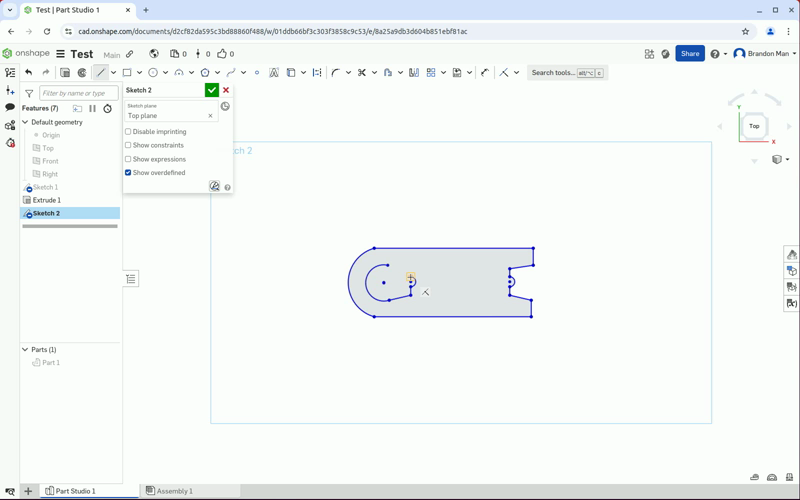
click(410, 276)
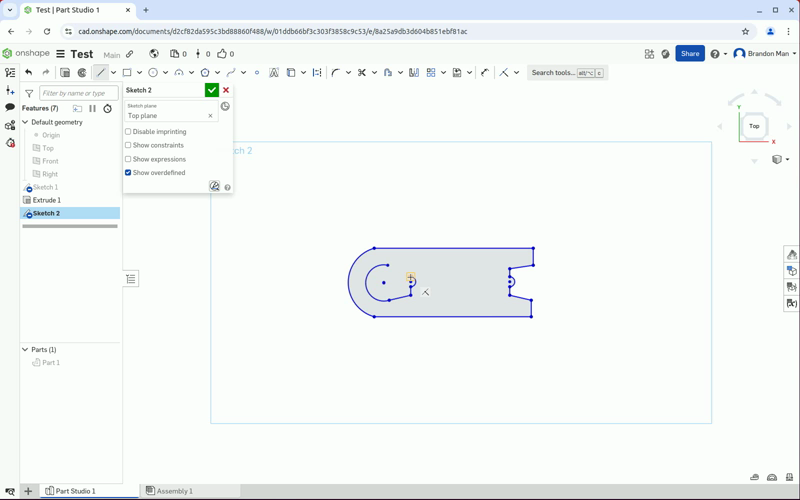
key_down(shift)
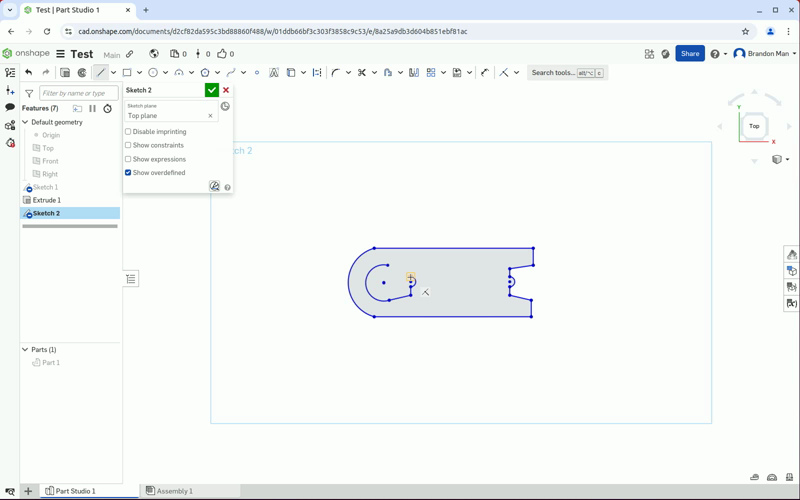
mouse_move(440, 276)
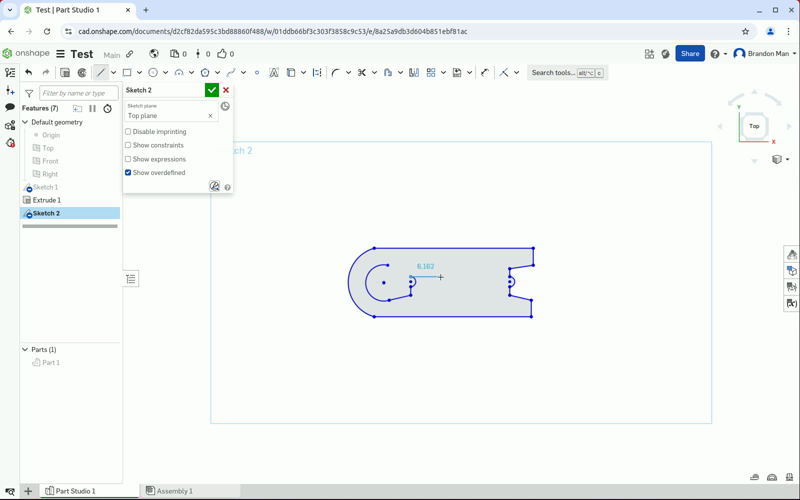
mouse_move(410, 268)
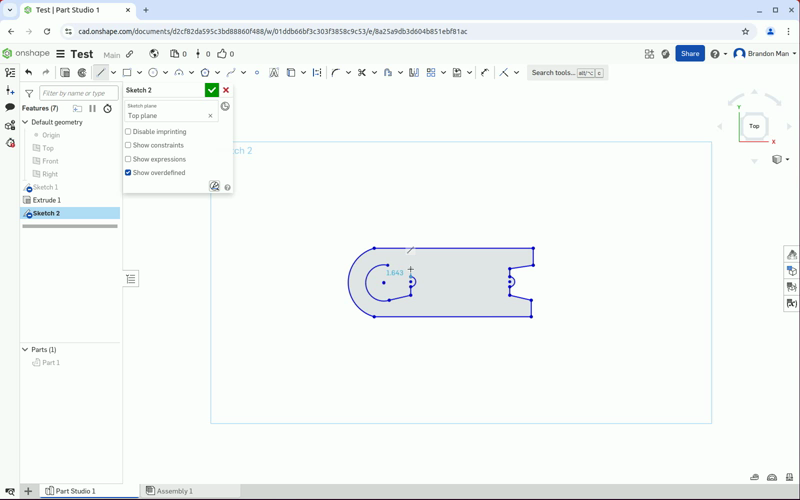
click(410, 268)
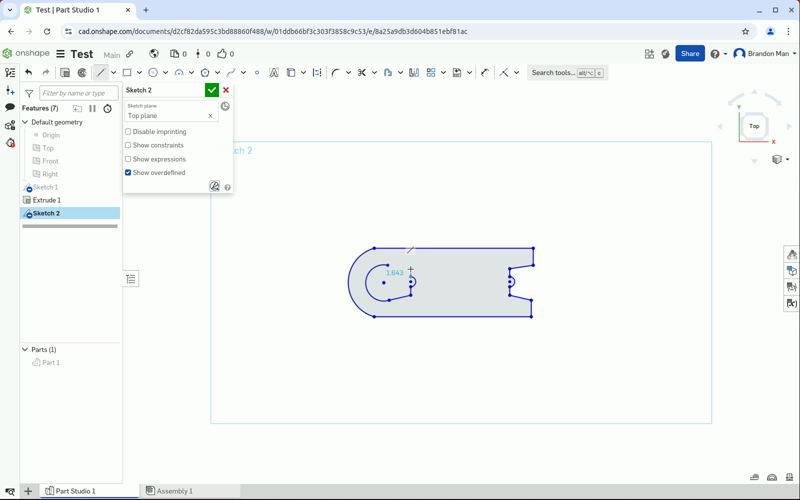
key_up(shift)
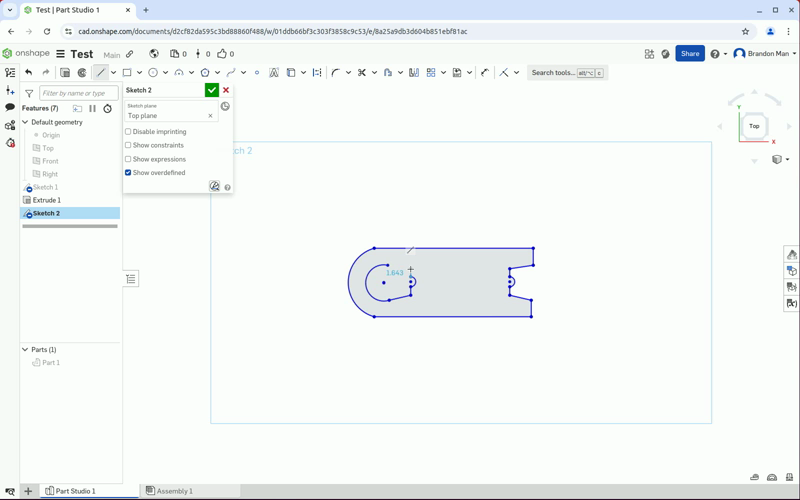
mouse_move(440, 268)
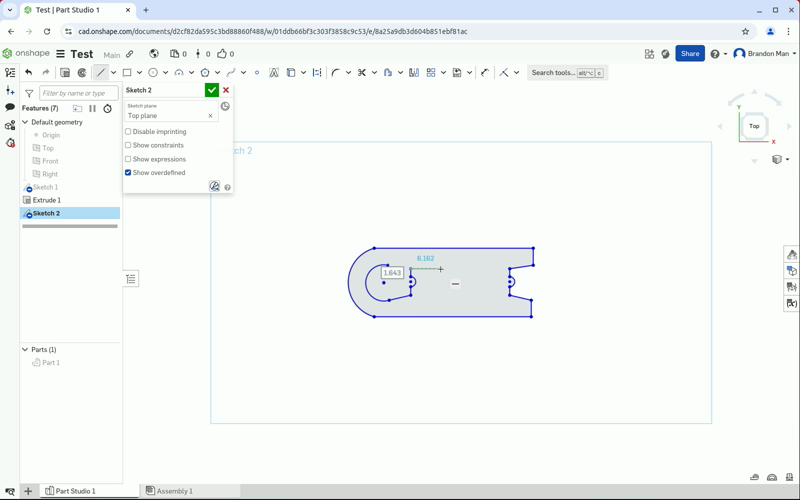
key_down(shift)
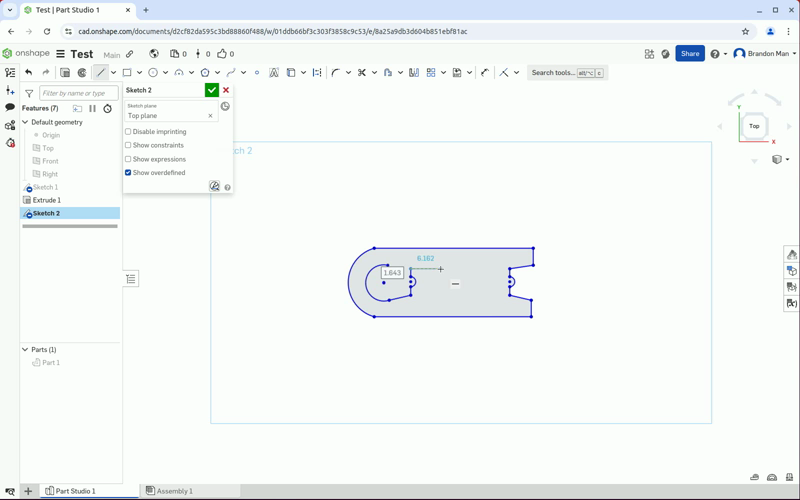
mouse_move(387, 265)
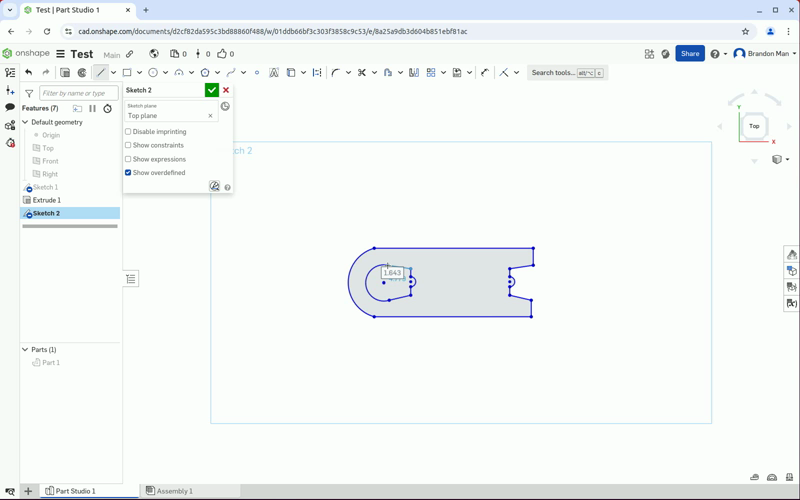
key_up(shift)
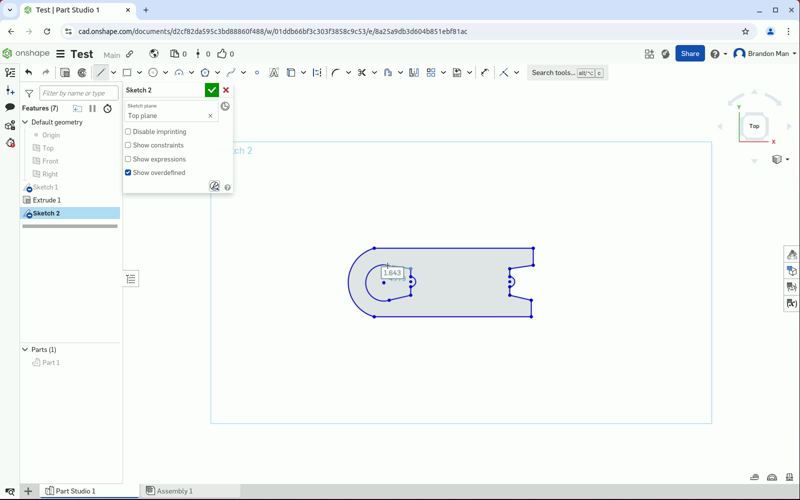
click(387, 265)
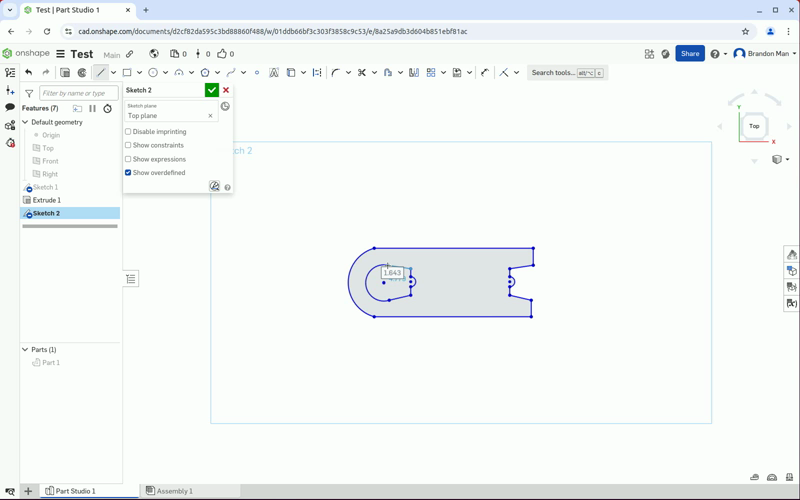
key(esc)
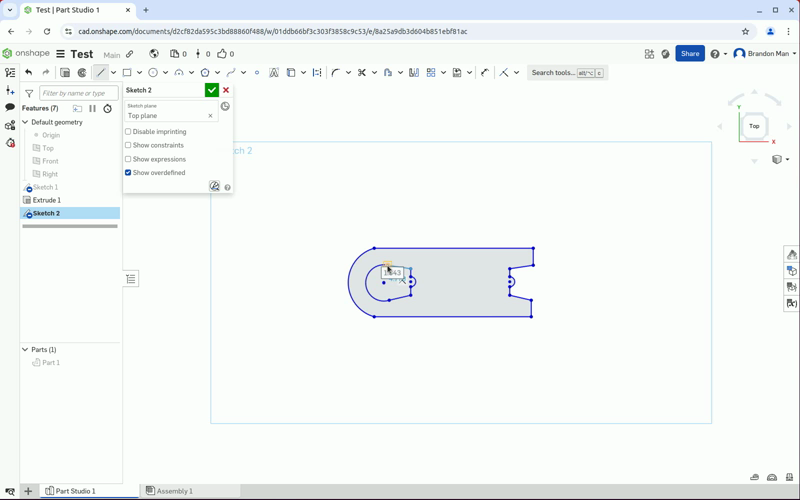
mouse_move(496, 292)
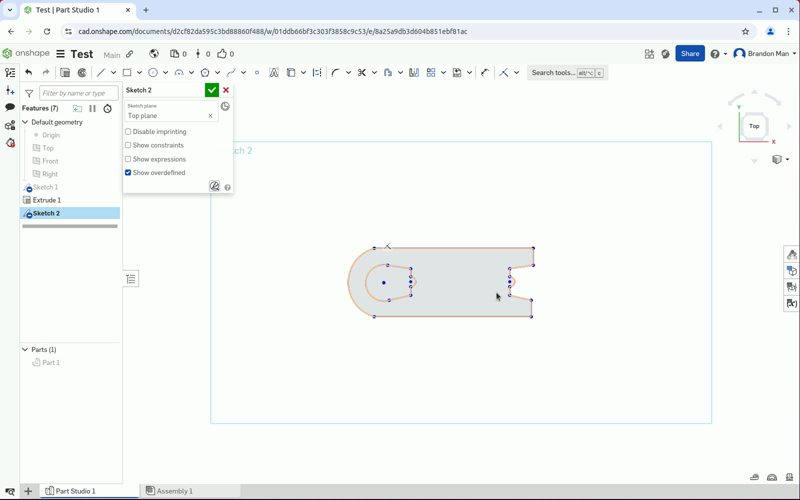
click(496, 292)
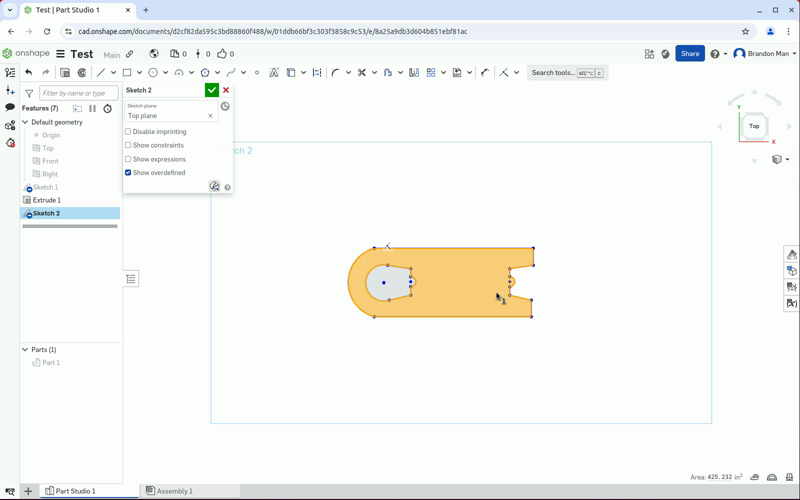
mouse_move(73, 352)
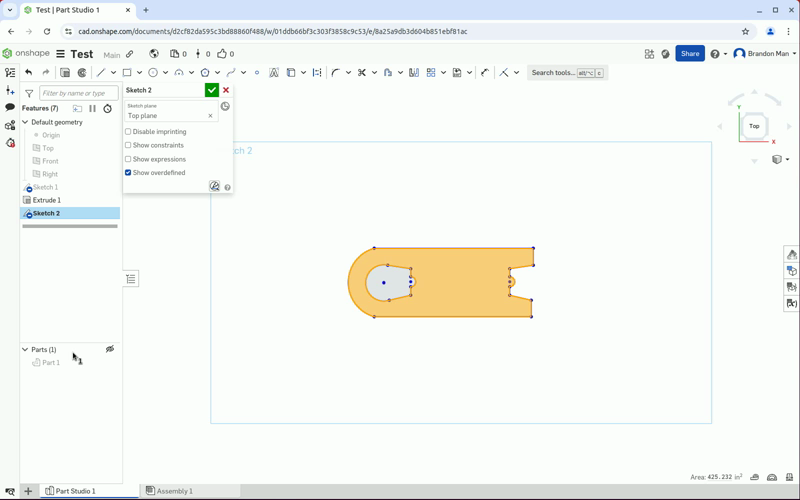
key(shift+y)
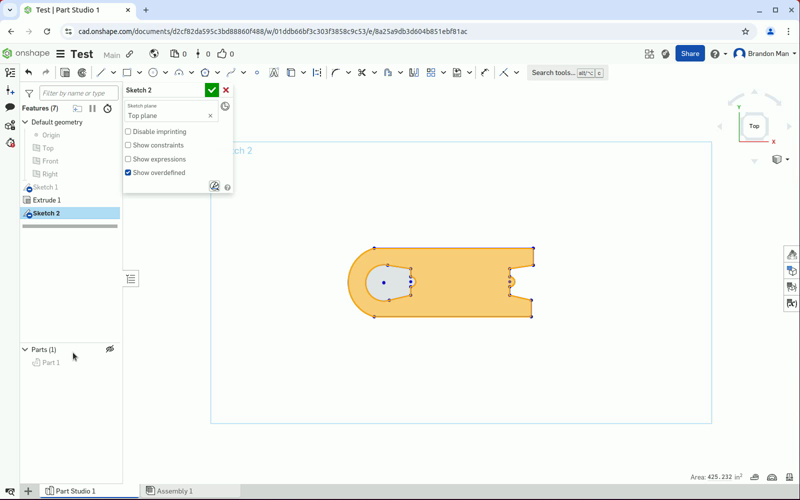
key(shift+e)
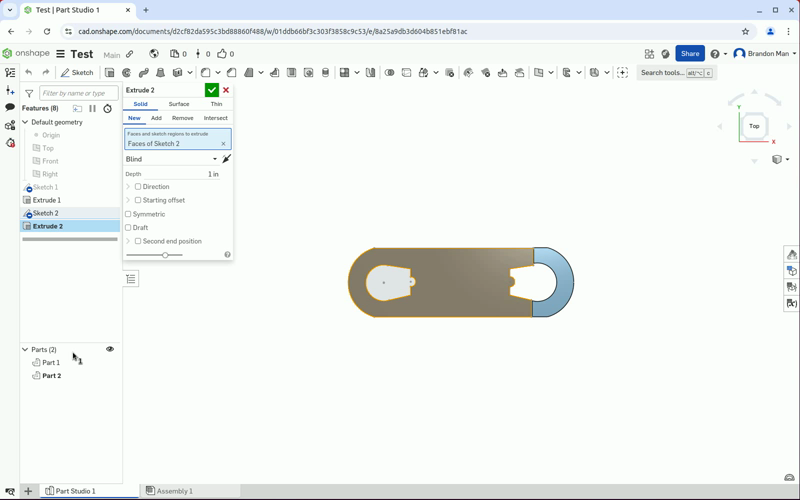
mouse_move(143, 106)
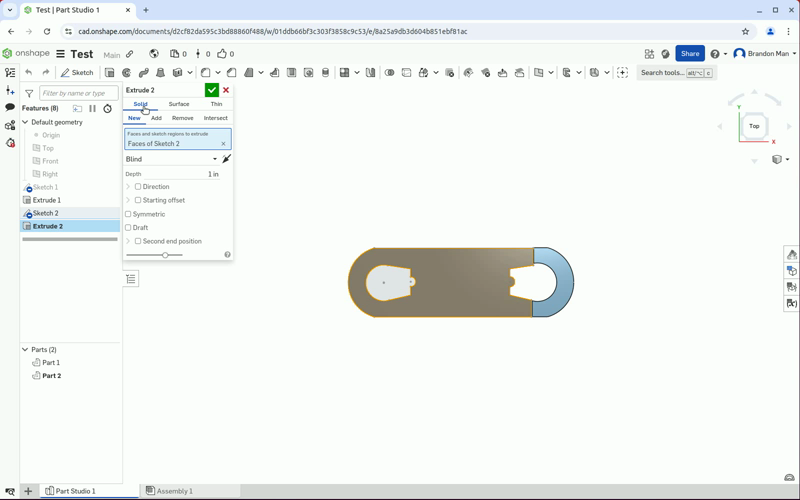
click(143, 106)
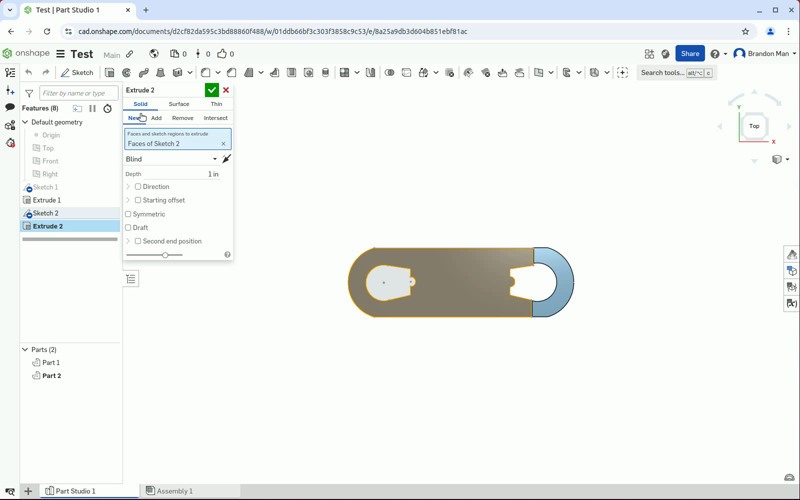
mouse_move(137, 120)
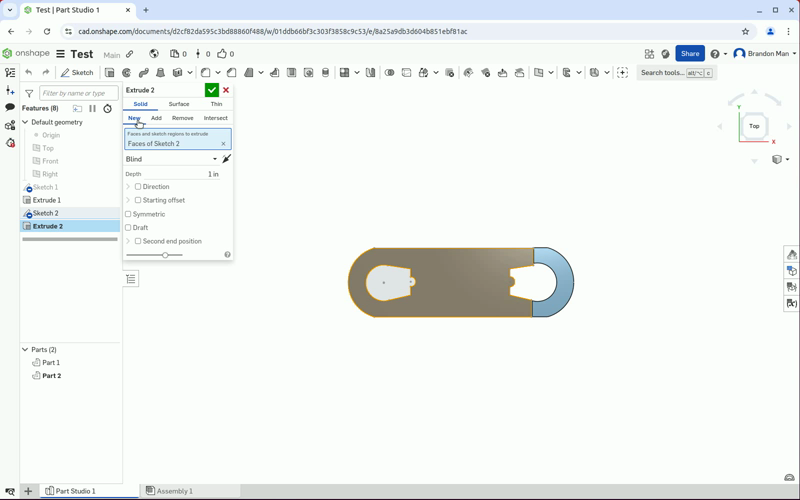
click(137, 120)
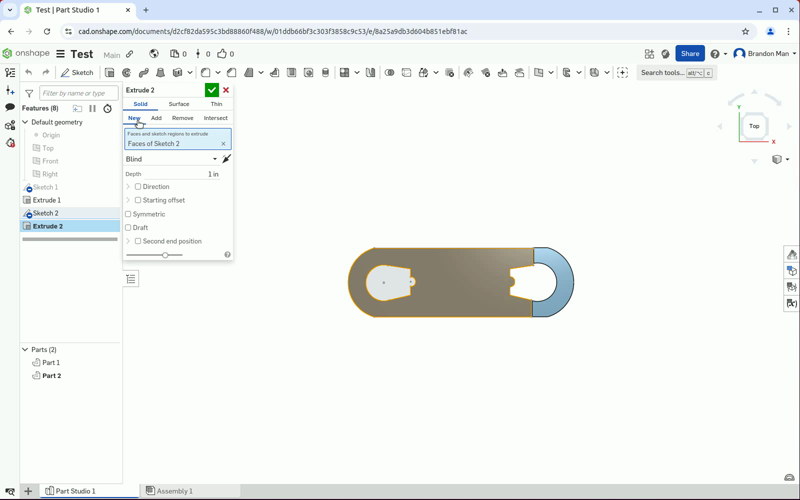
key(tab, 4)
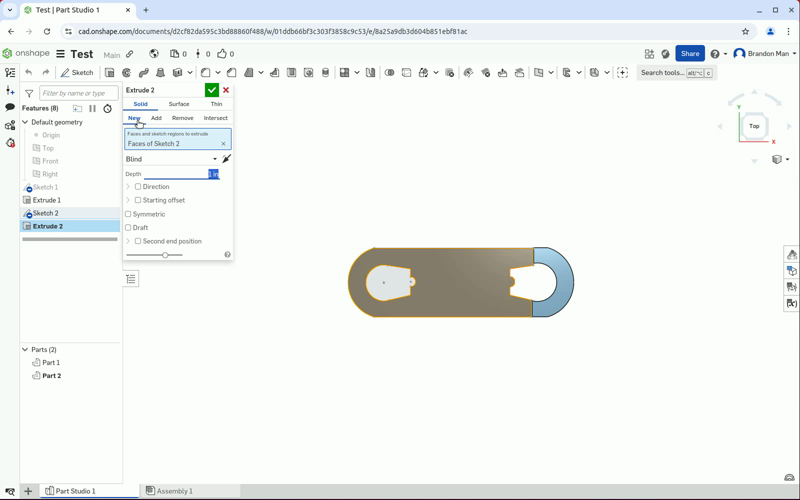
text(2.648)
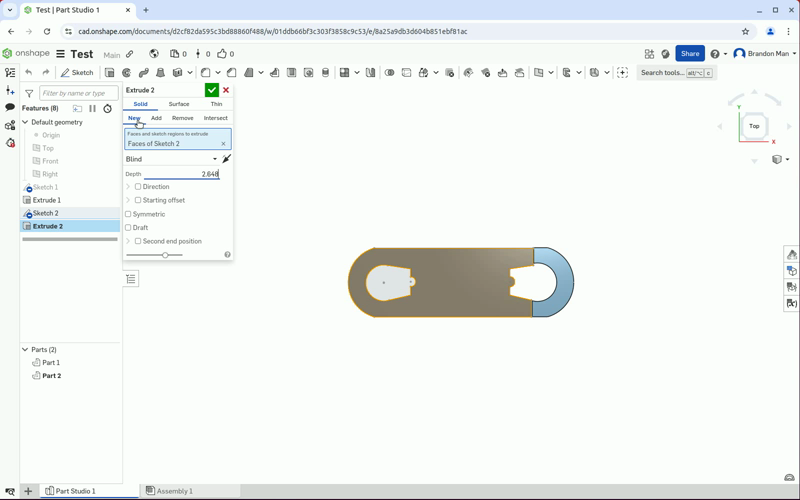
key(enter)
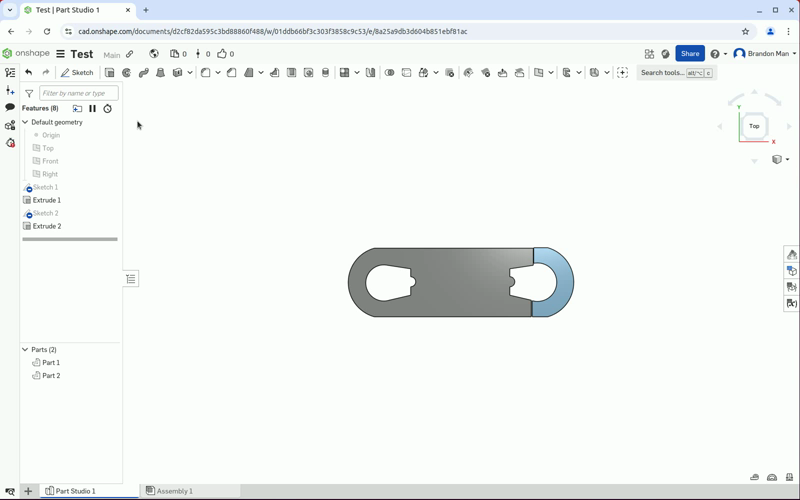
key(shift+h)
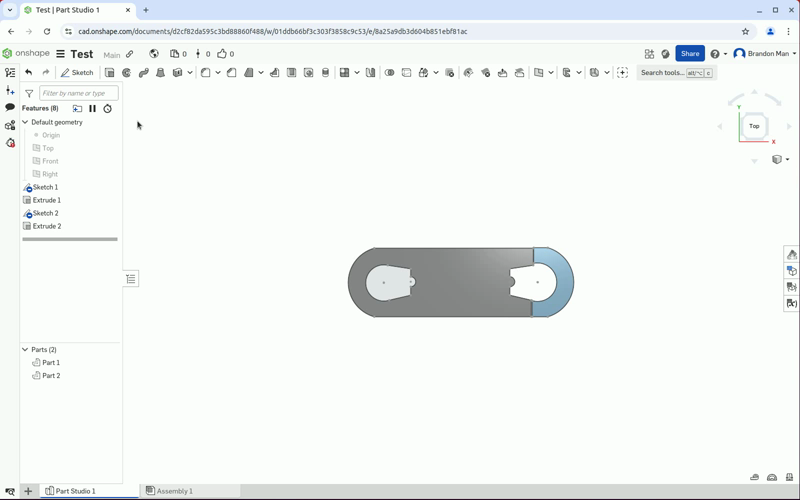
key(shift+h)
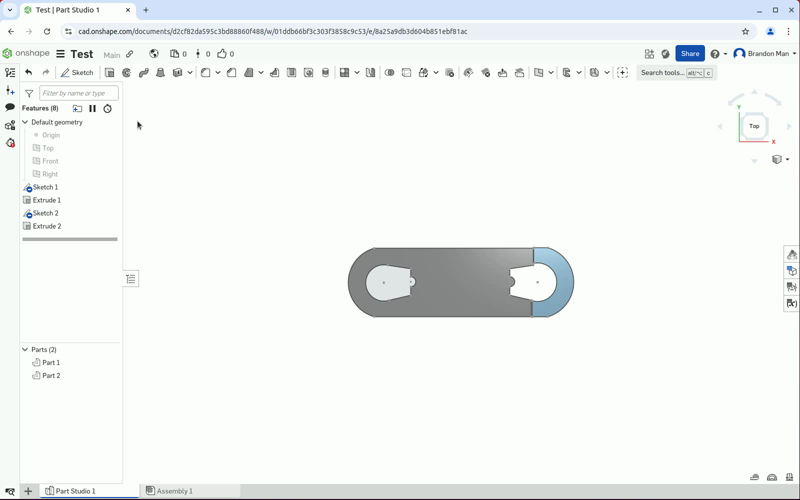
key(shift+7)
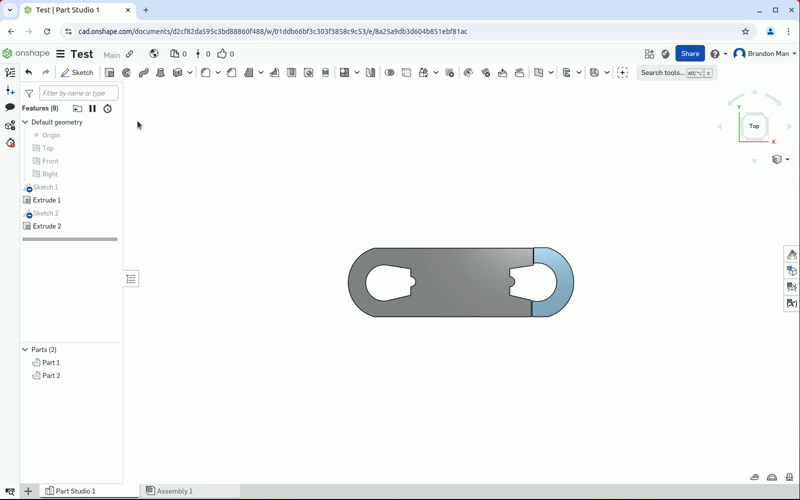
key(up, 3)
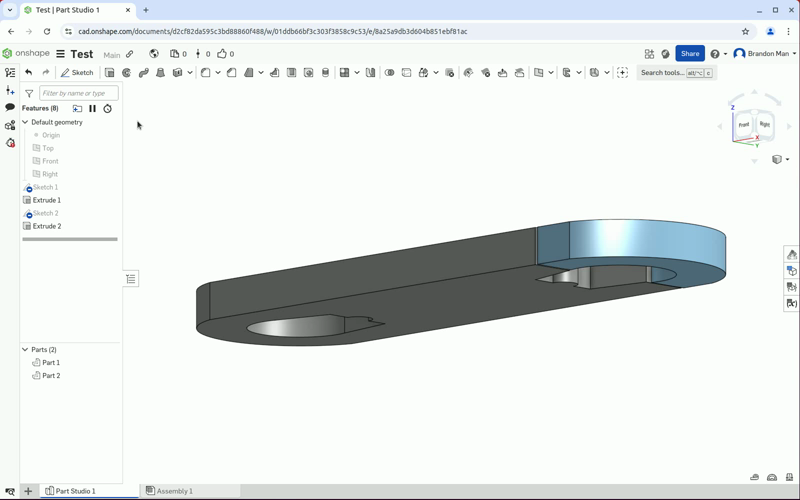
key(left, 3)
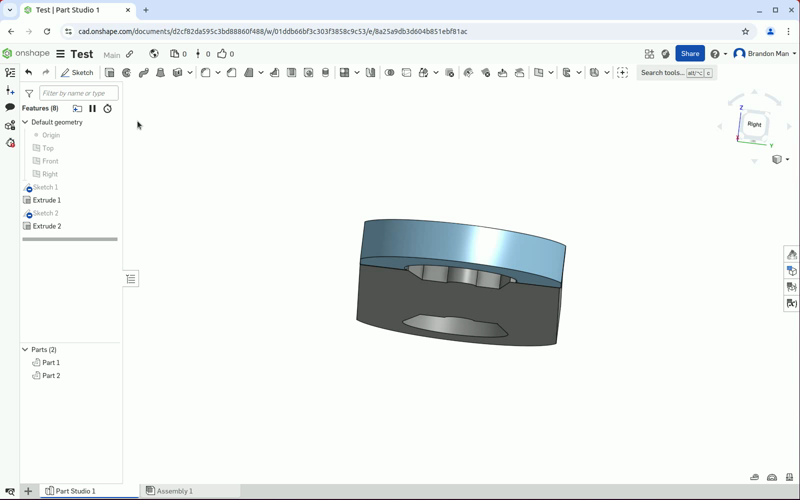
key(right, 3)
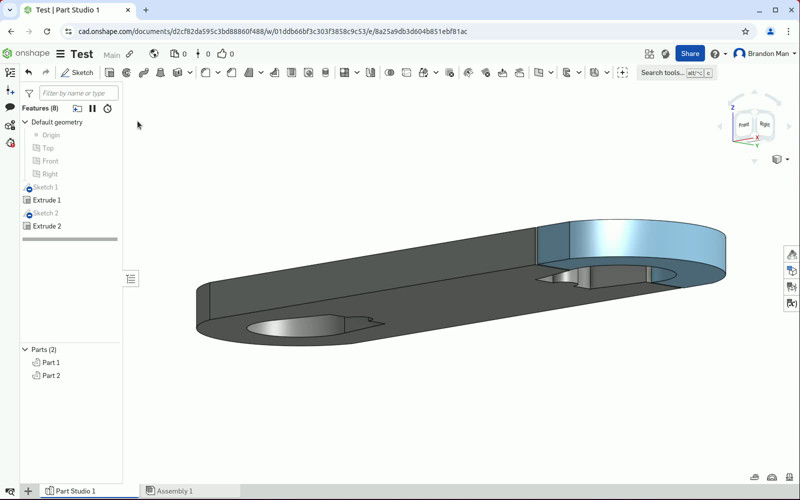
key(down, 3)
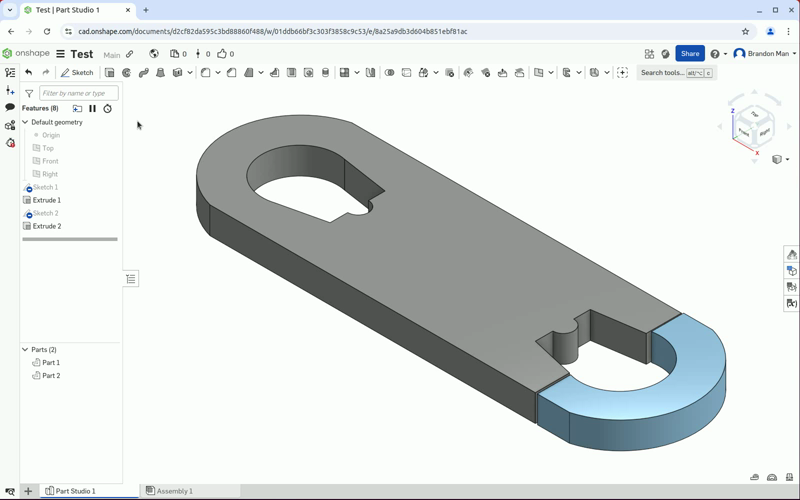
mouse_move(73, 189)
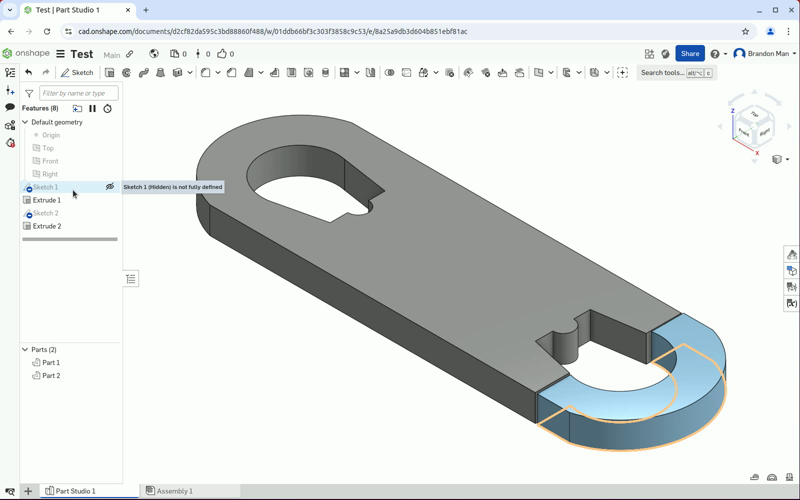
click(73, 189)